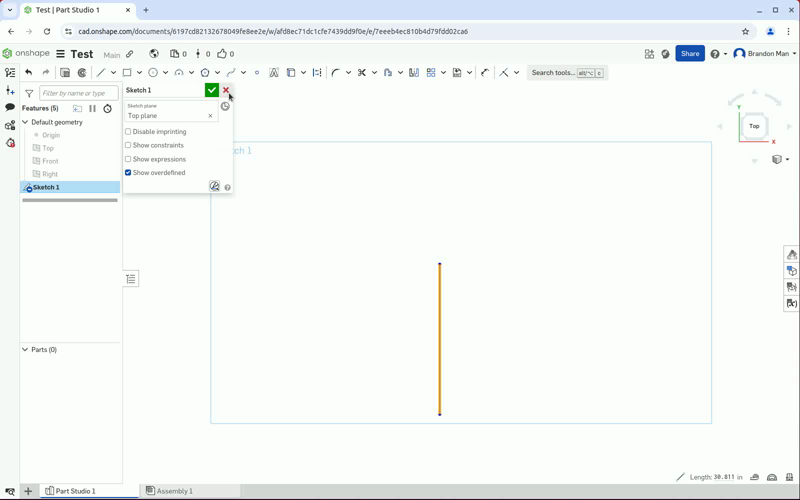
key(shift+h)
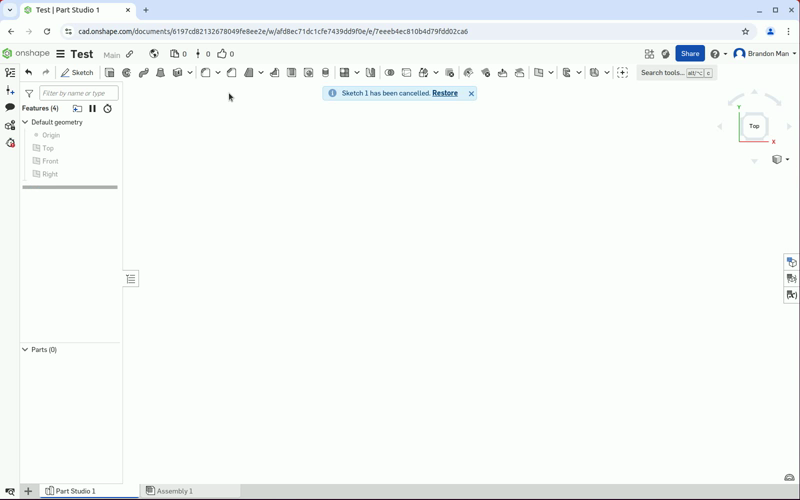
mouse_move(73, 352)
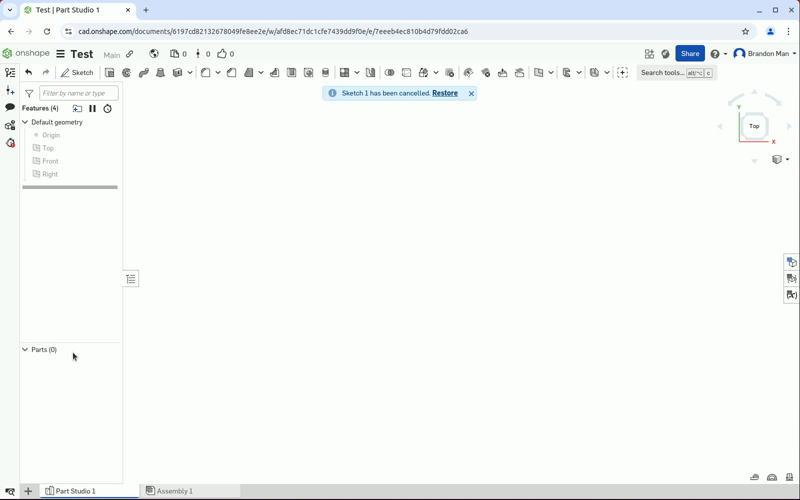
key(y)
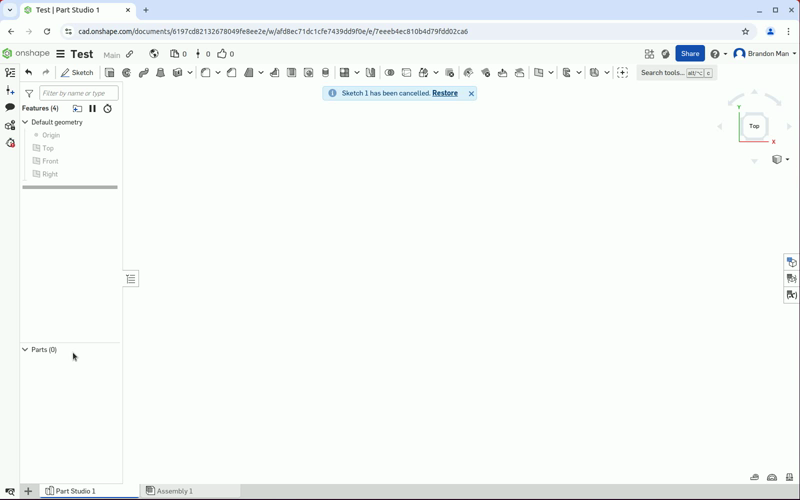
key(shift+p)
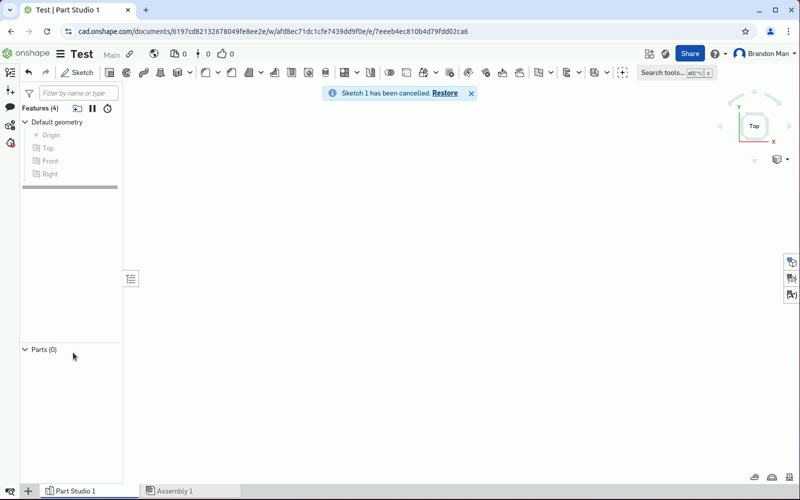
key(space)
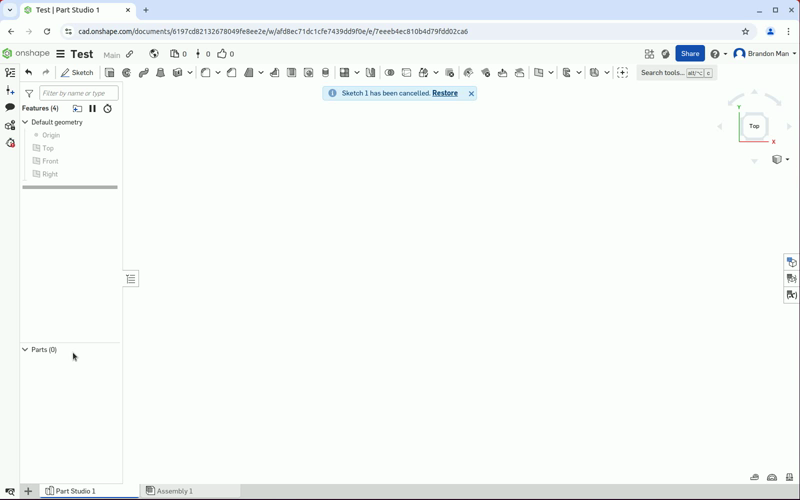
key_down(shift)
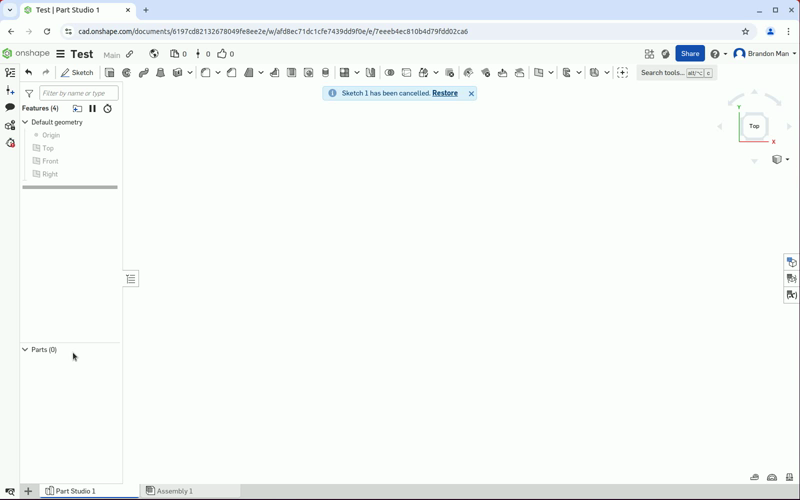
key(up)
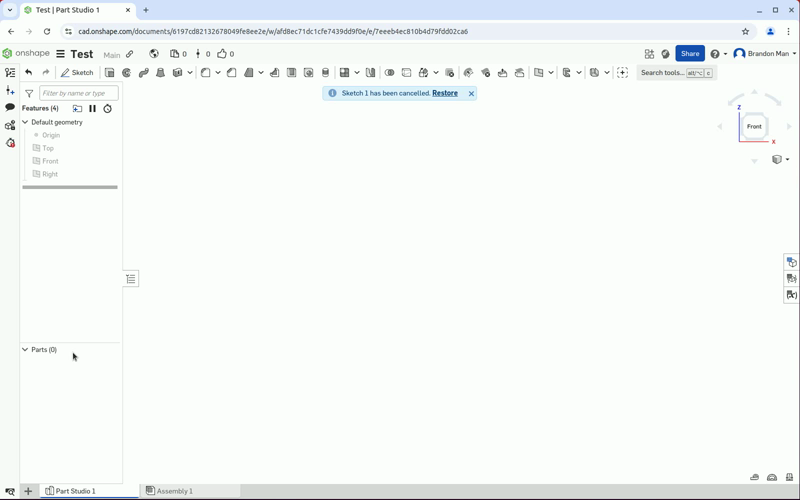
key_up(shift)
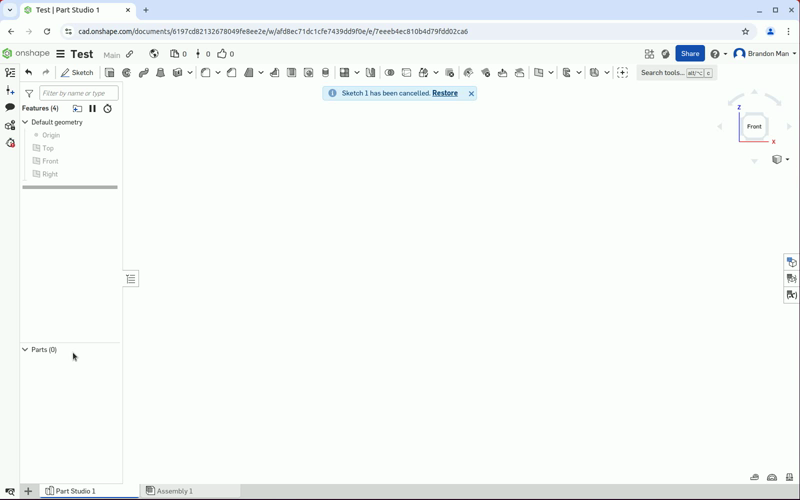
mouse_move(73, 352)
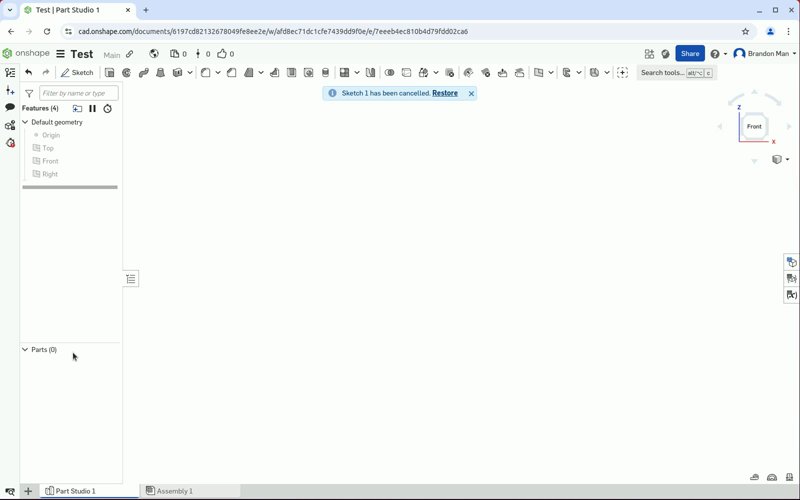
key(shift+y)
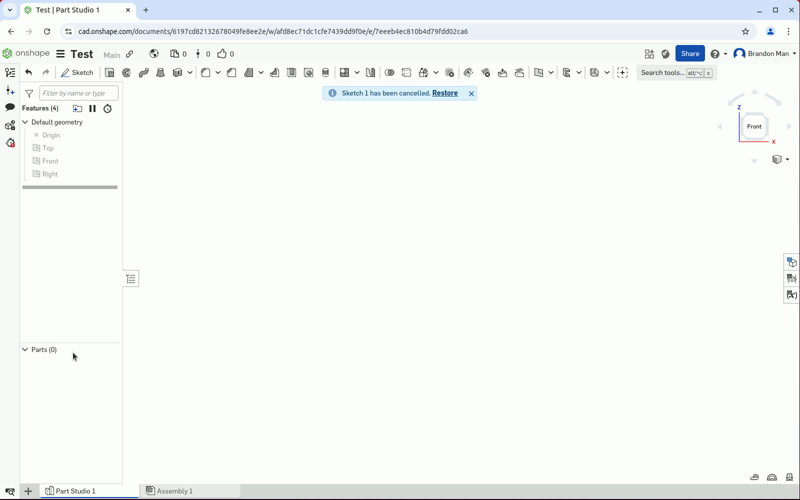
key(shift+s)
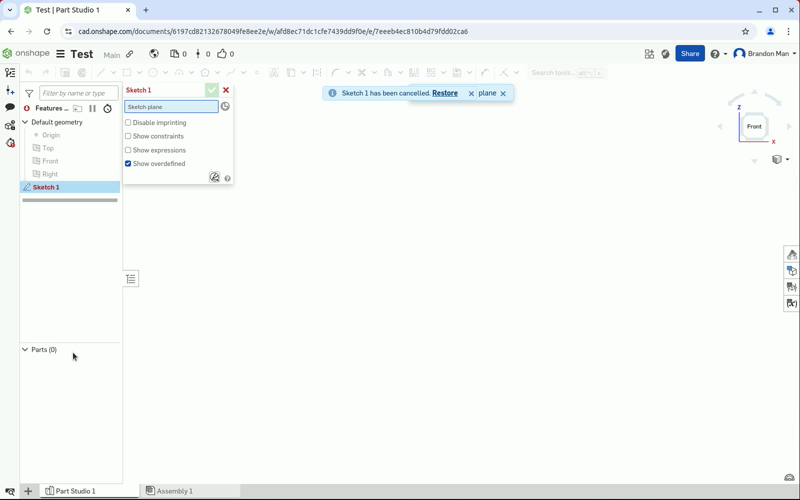
mouse_move(73, 163)
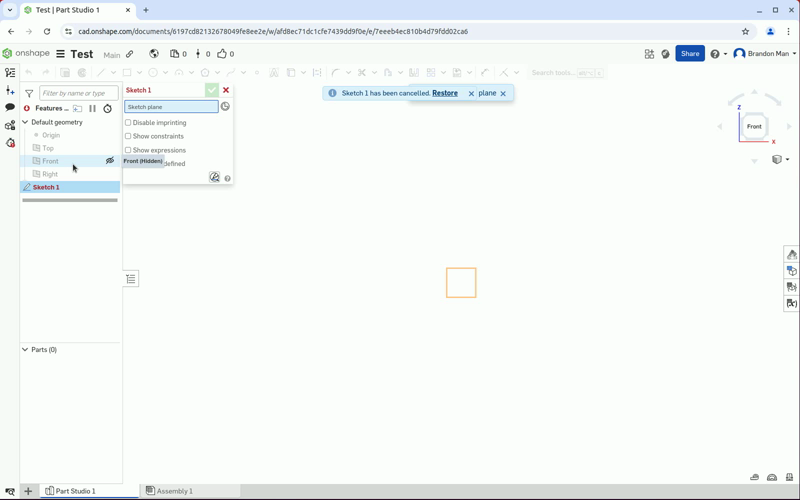
click(73, 163)
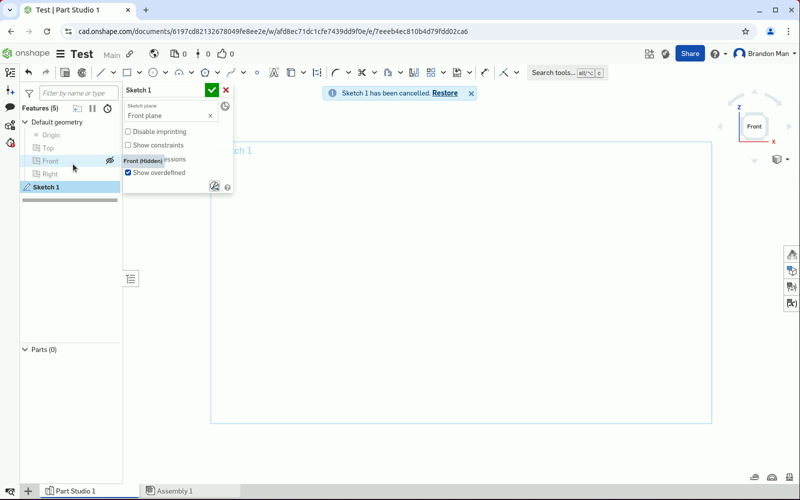
mouse_move(73, 352)
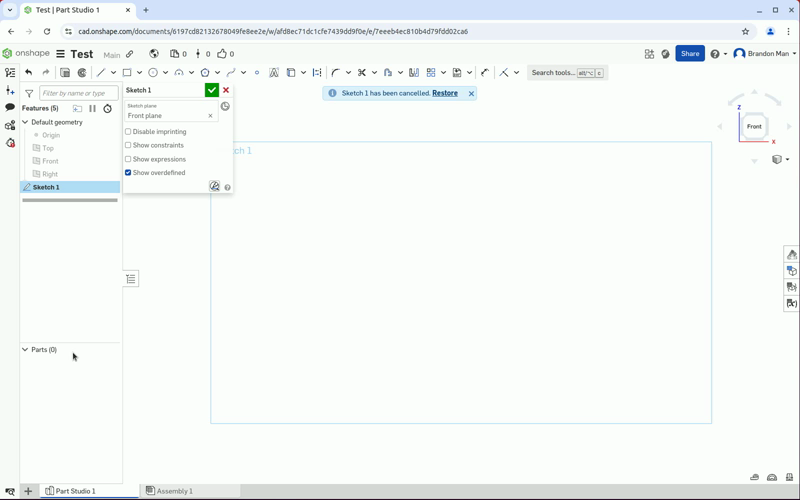
key(y)
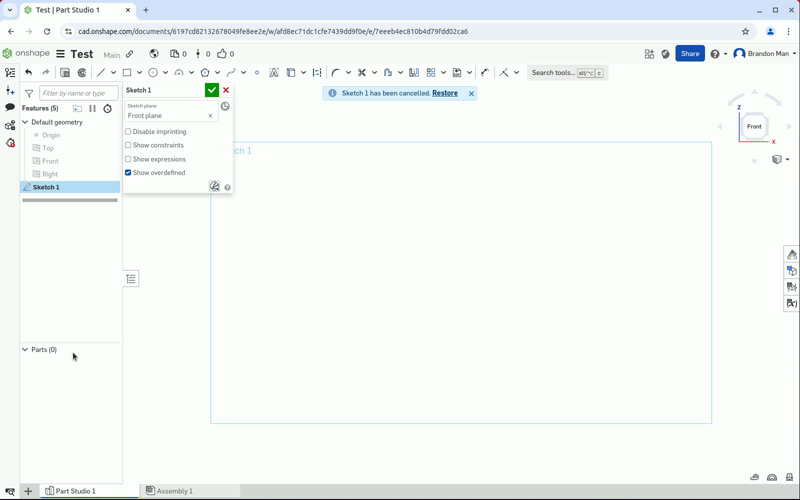
key(l)
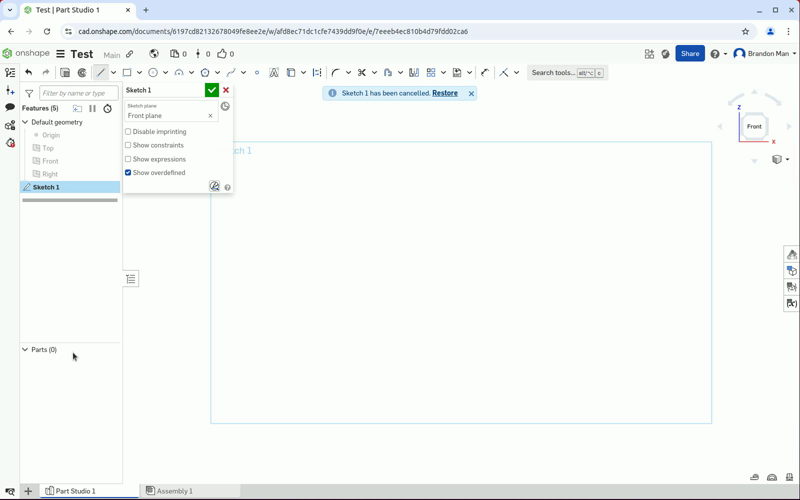
key_down(shift)
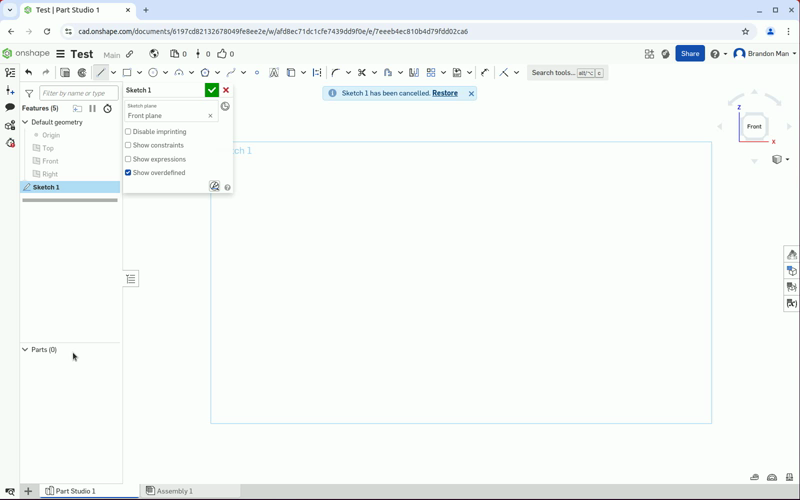
mouse_move(474, 359)
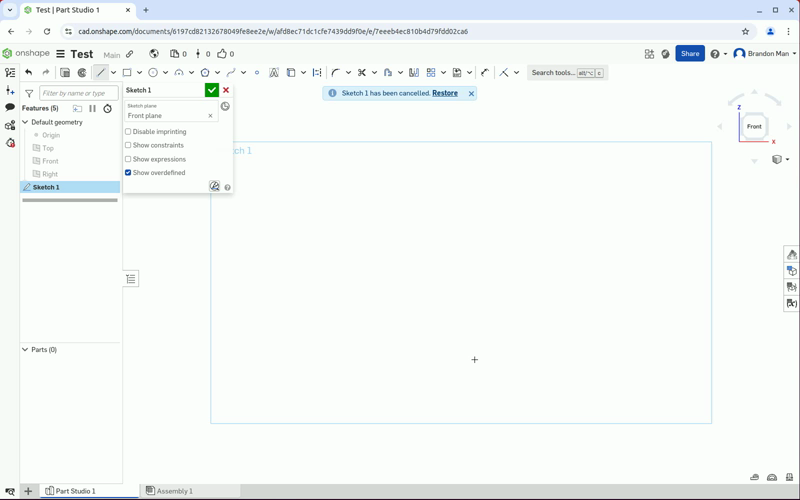
click(474, 359)
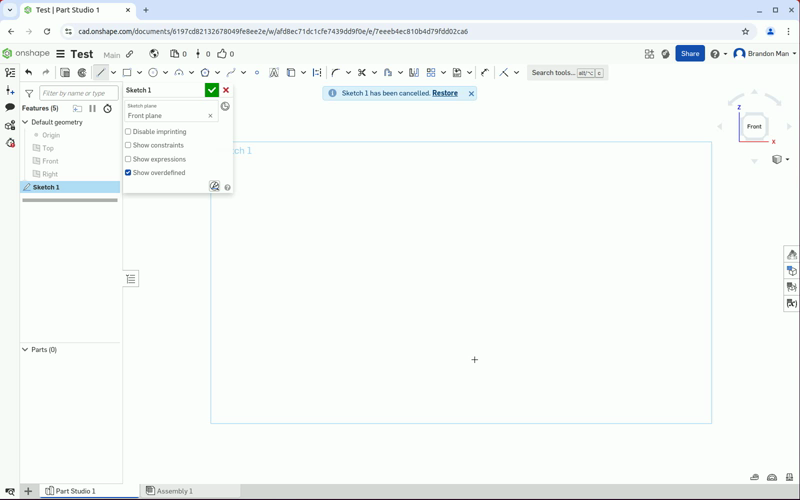
key_up(shift)
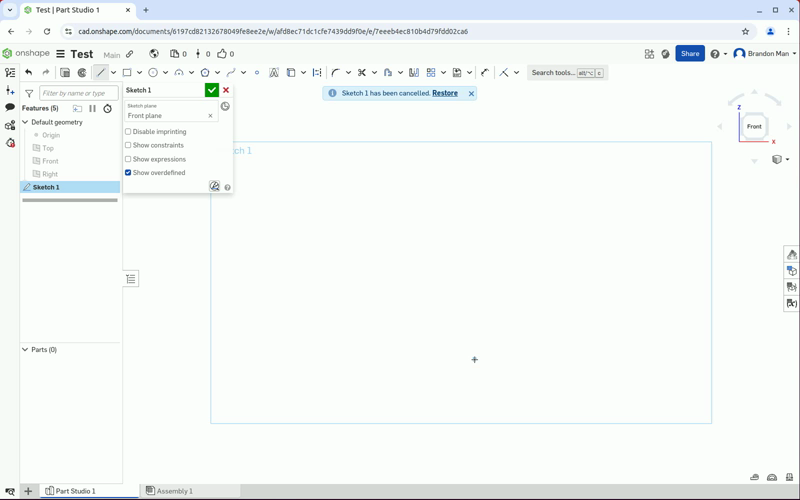
key_down(shift)
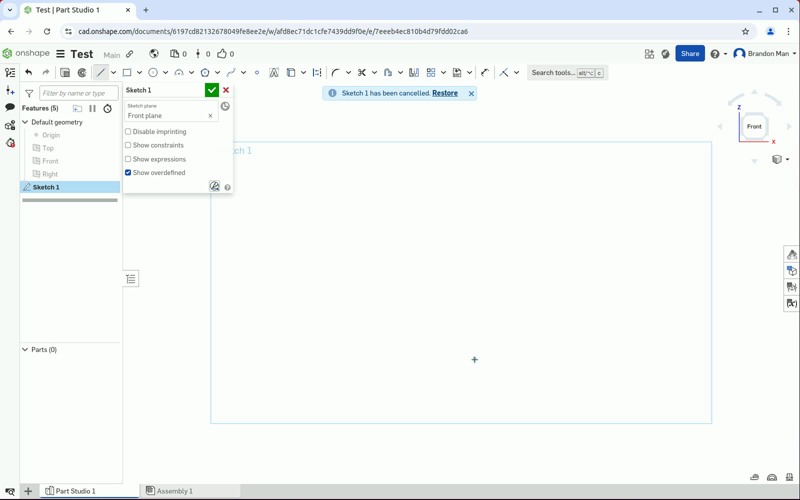
mouse_move(504, 359)
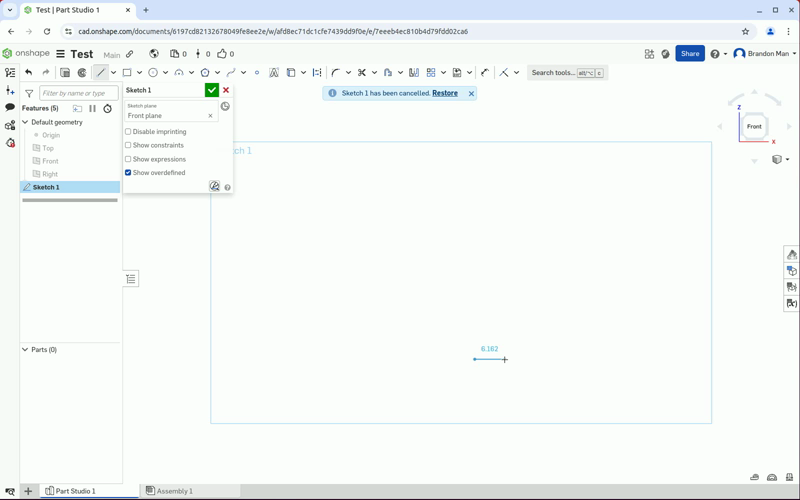
mouse_move(488, 359)
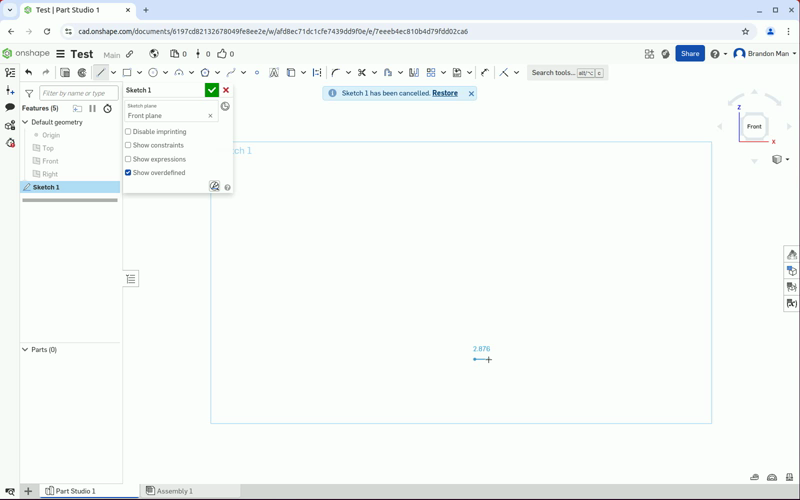
click(488, 359)
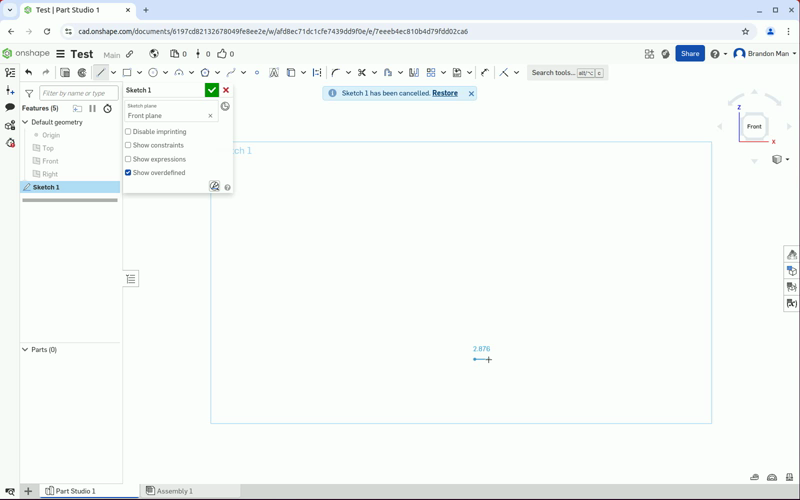
key_up(shift)
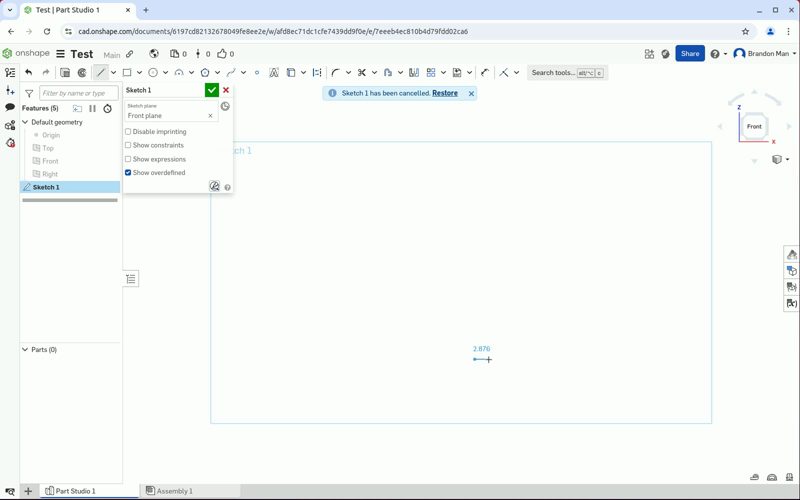
key_down(shift)
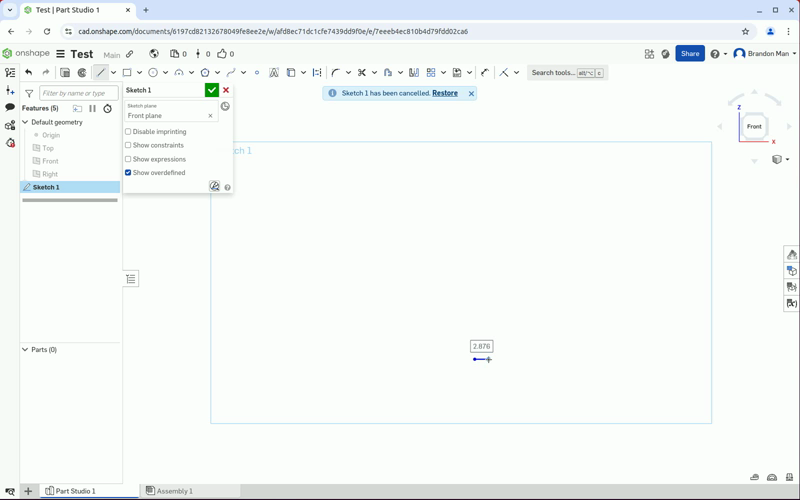
mouse_move(518, 359)
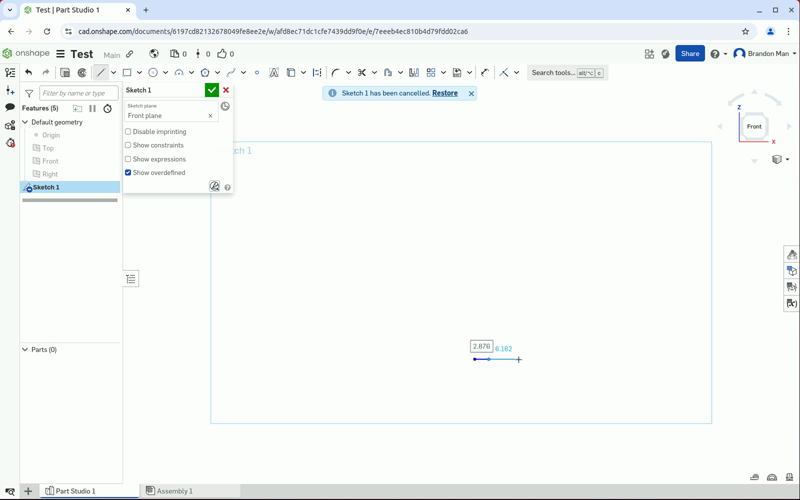
mouse_move(488, 309)
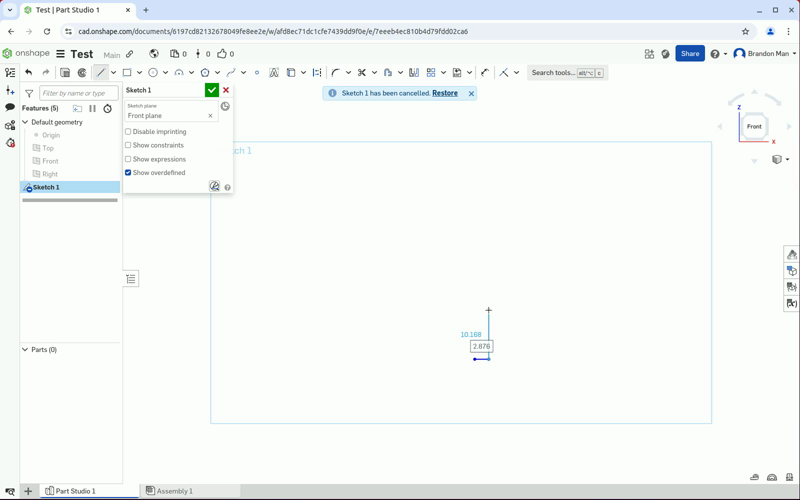
click(488, 309)
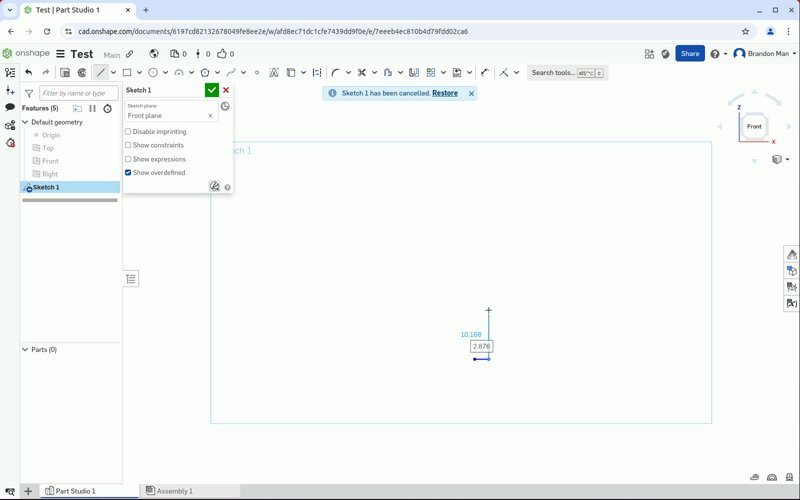
key_up(shift)
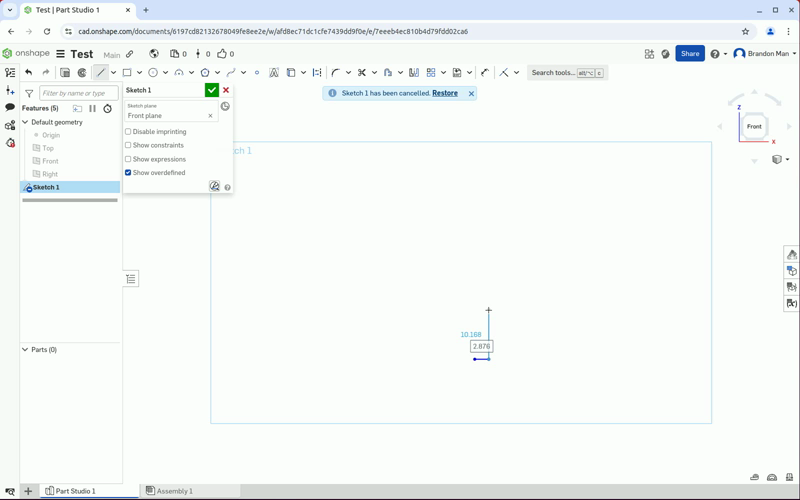
key_down(shift)
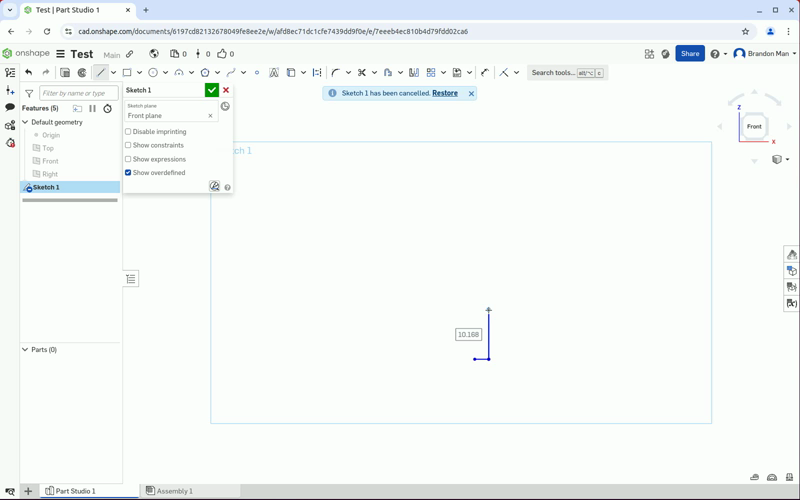
mouse_move(488, 242)
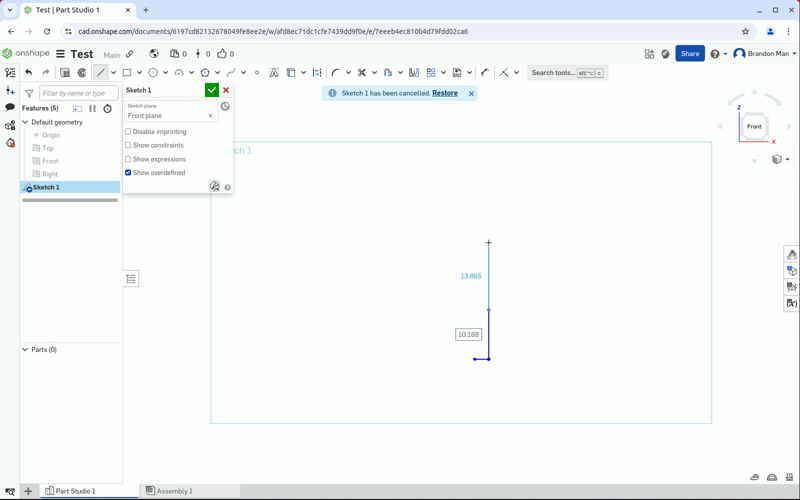
click(488, 242)
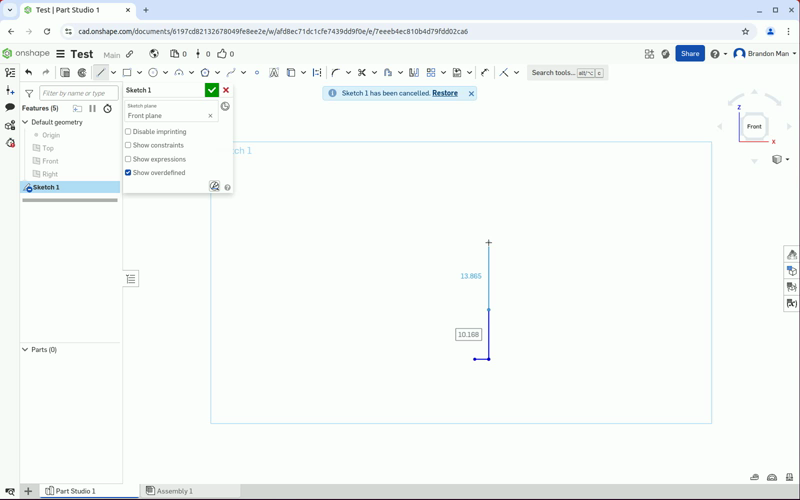
key_up(shift)
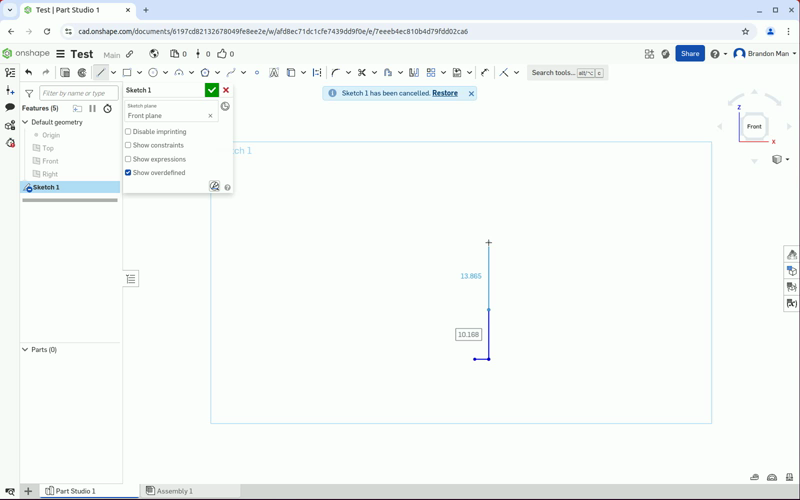
key_down(shift)
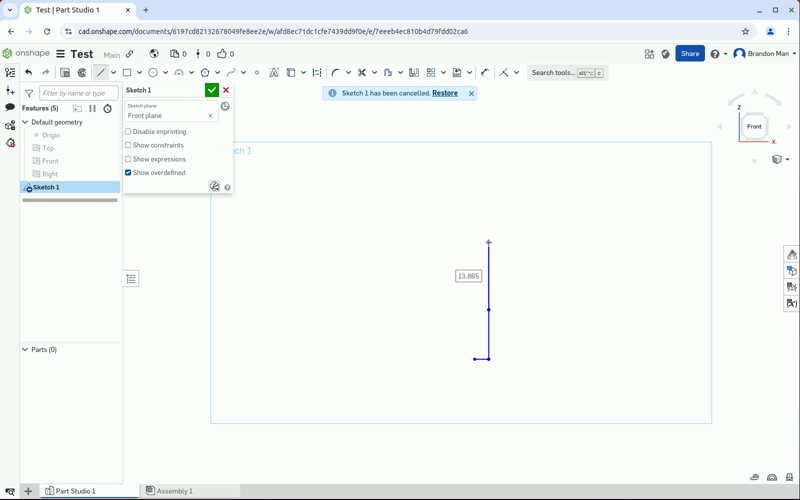
mouse_move(518, 242)
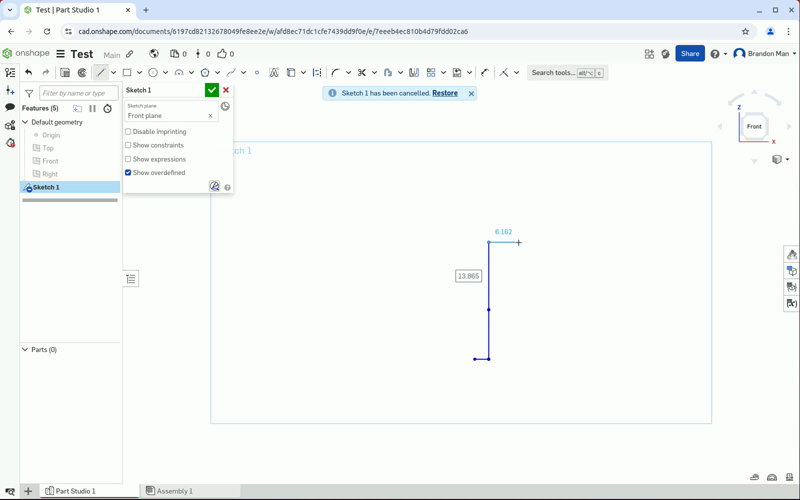
mouse_move(488, 195)
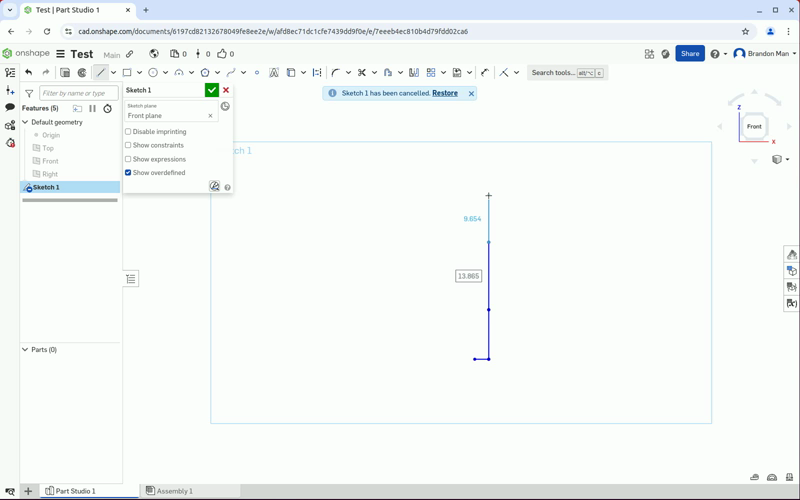
click(488, 195)
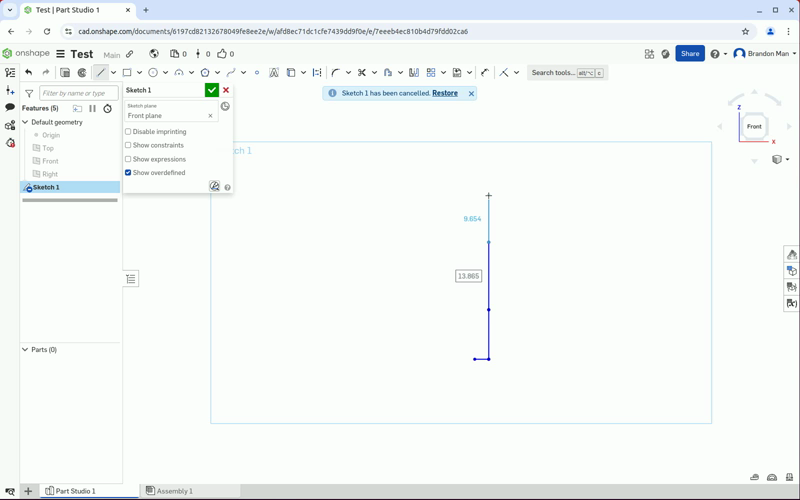
key_up(shift)
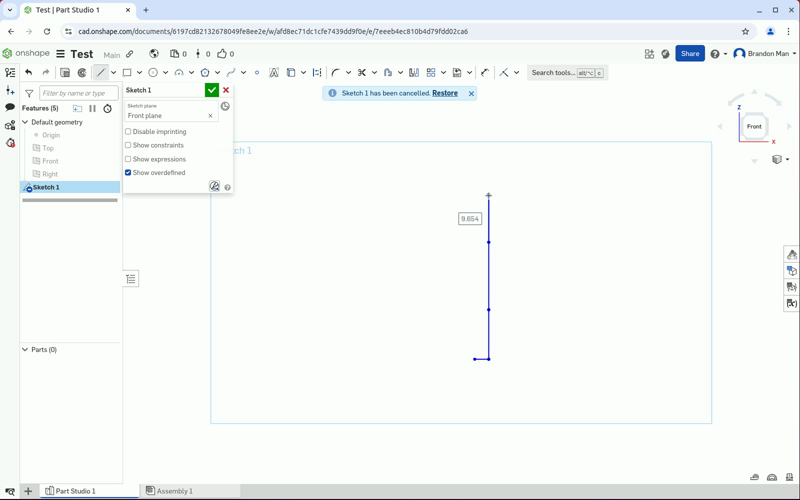
key(esc)
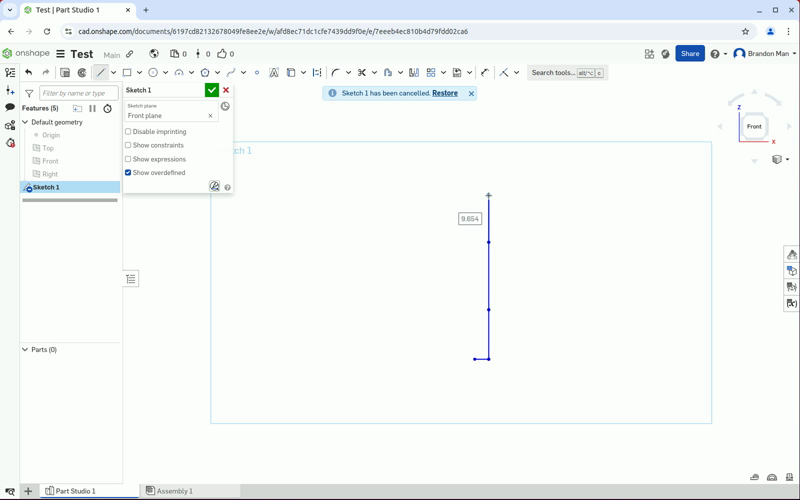
key(a)
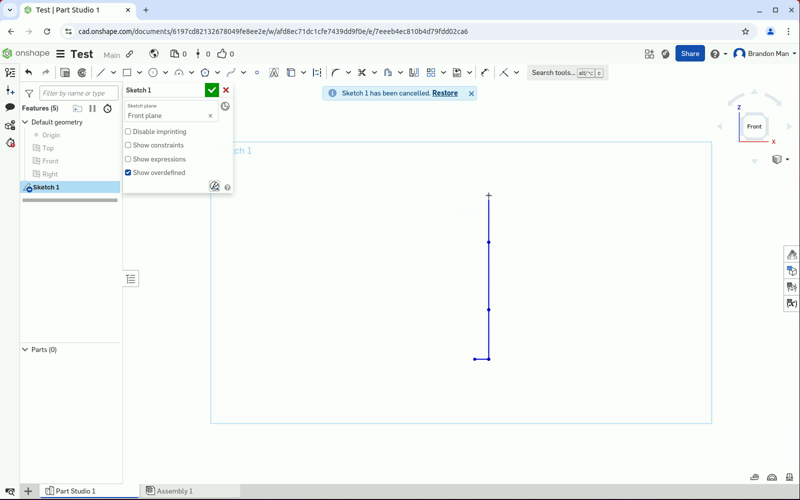
mouse_move(488, 195)
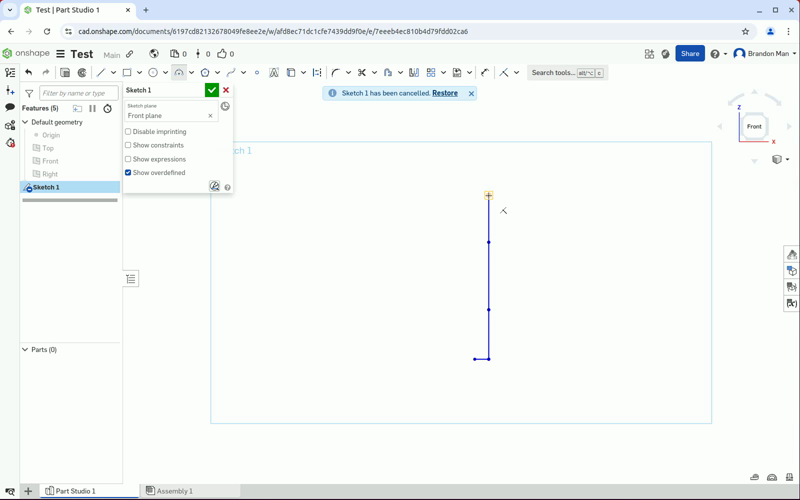
click(488, 195)
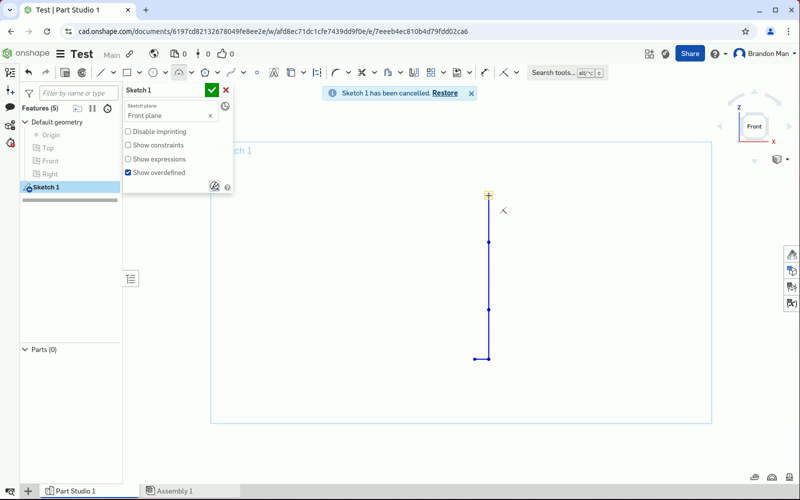
key_down(shift)
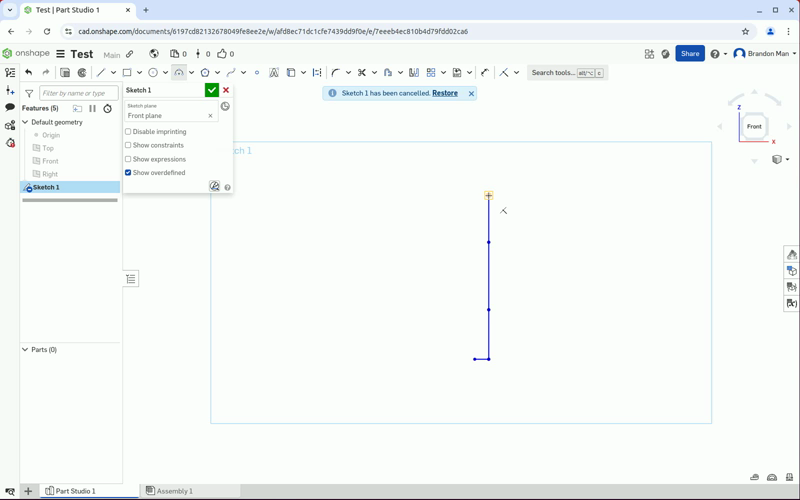
mouse_move(512, 195)
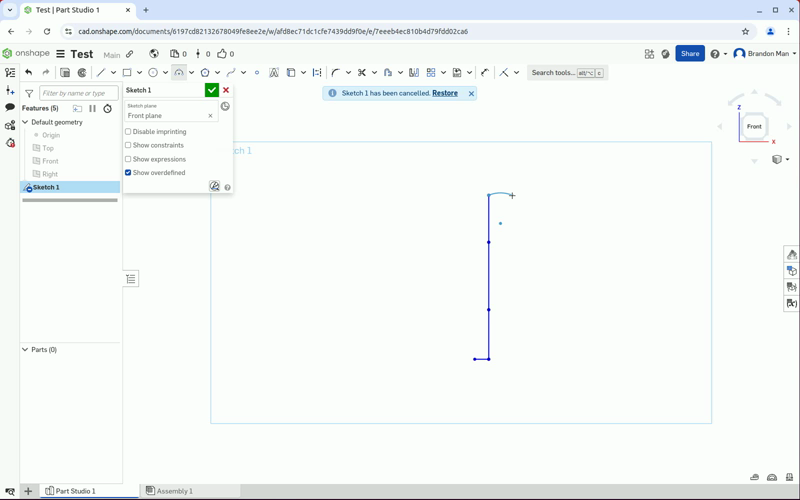
click(512, 195)
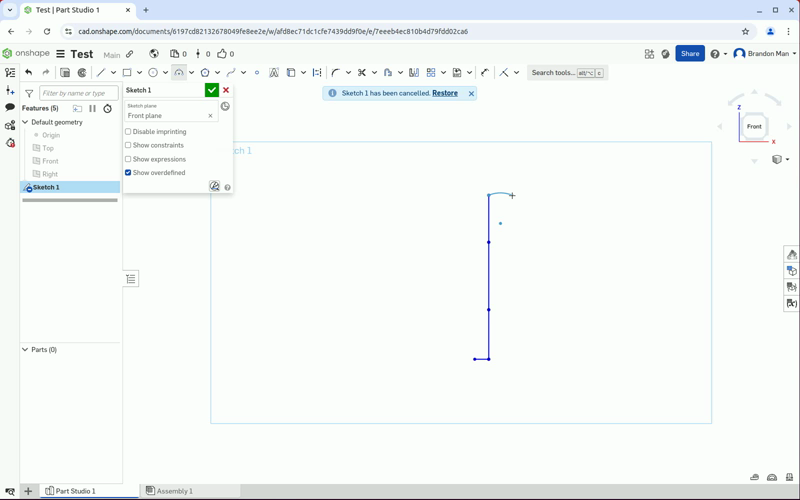
mouse_move(500, 206)
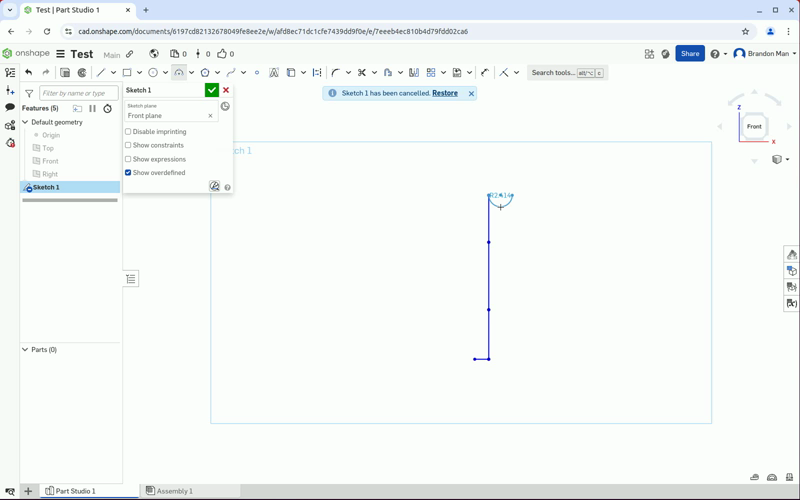
click(500, 206)
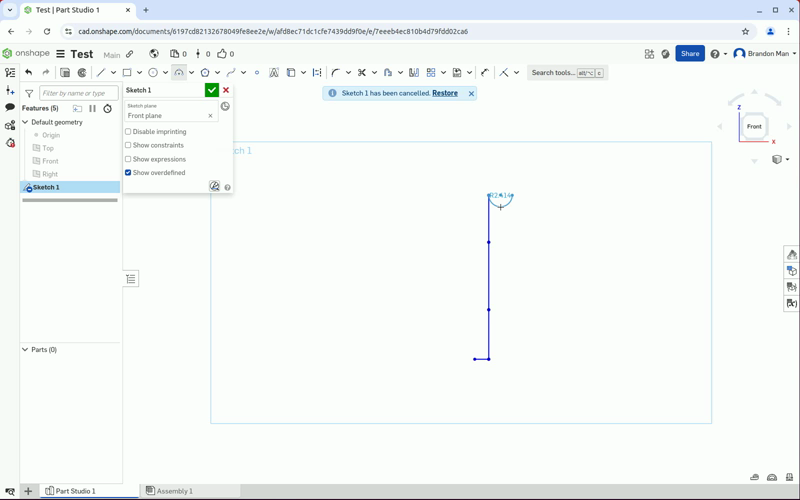
key_up(shift)
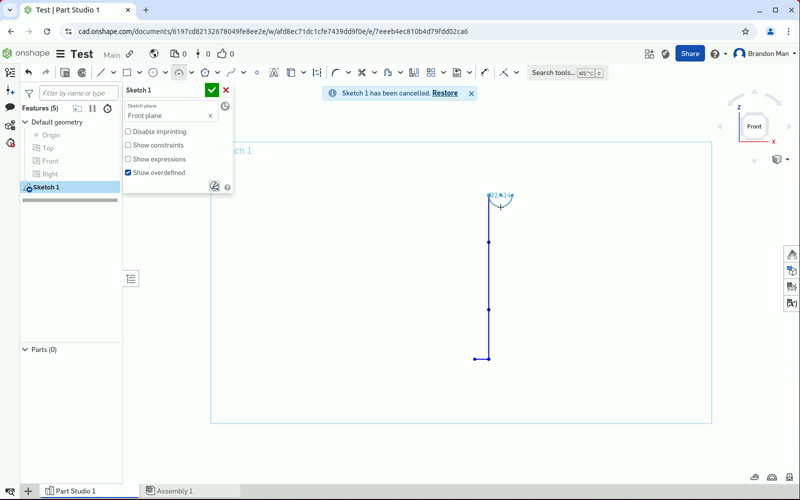
key(esc)
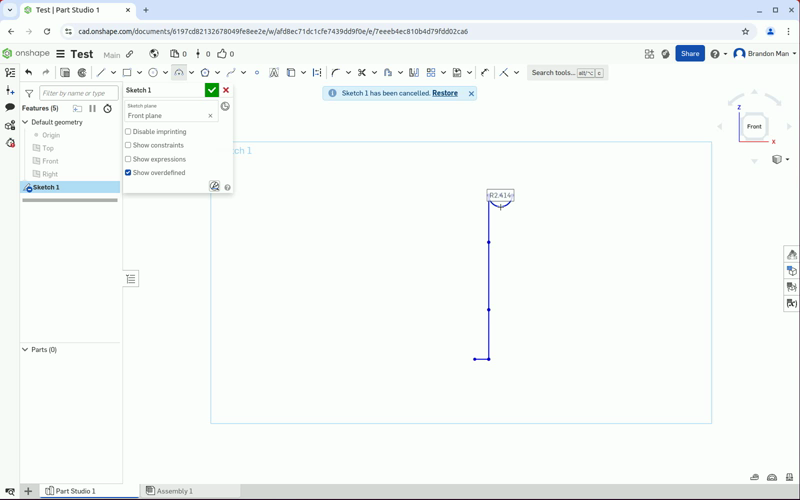
key(l)
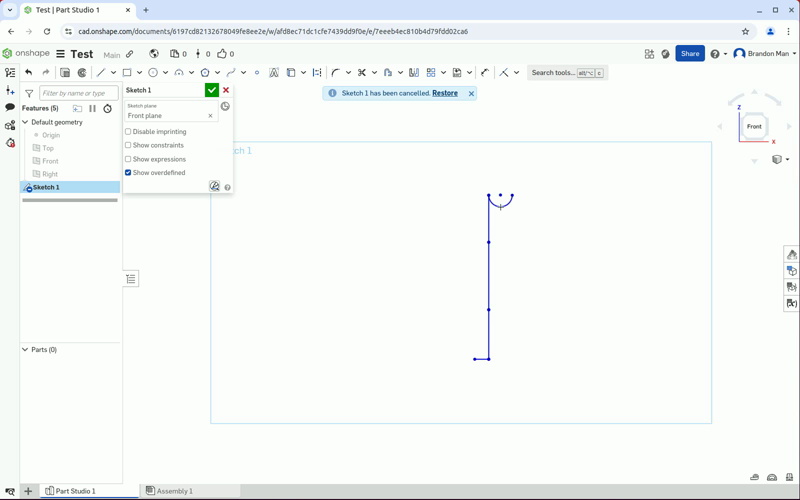
mouse_move(512, 195)
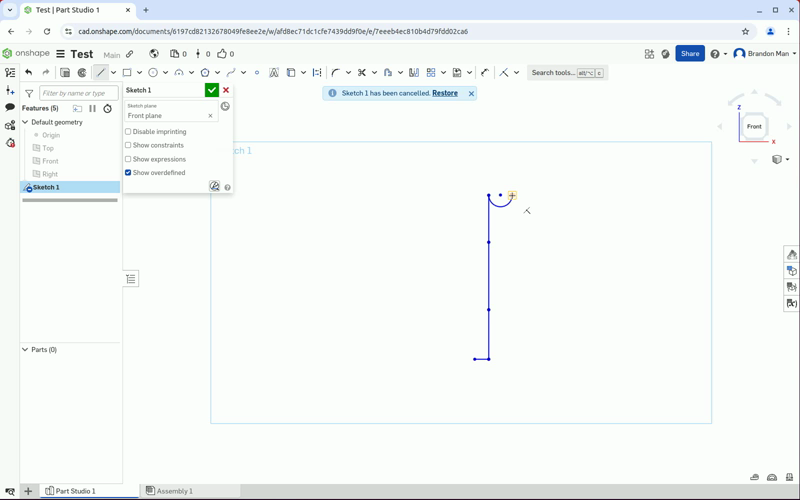
click(512, 195)
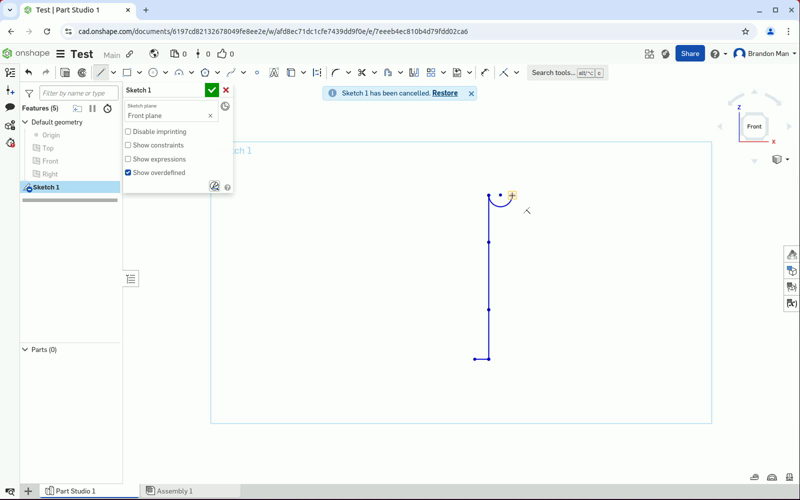
key_down(shift)
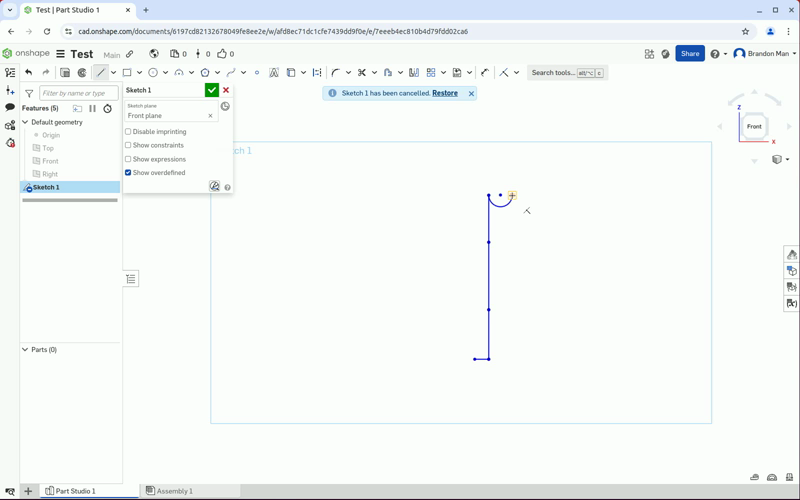
mouse_move(542, 195)
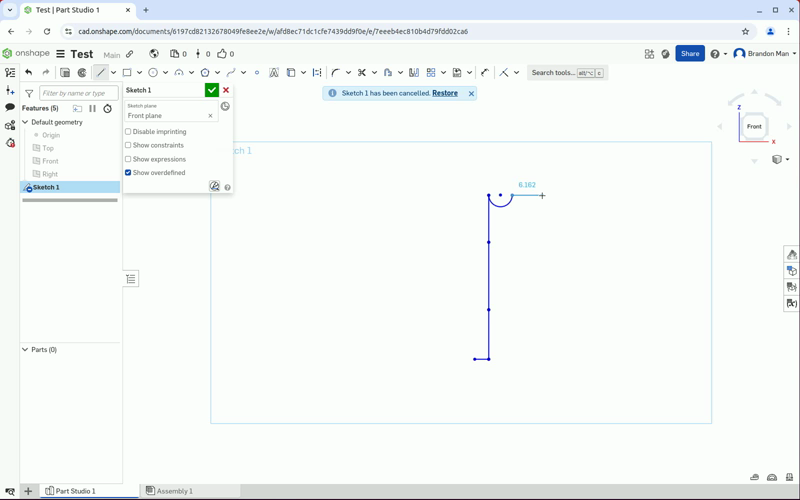
mouse_move(528, 191)
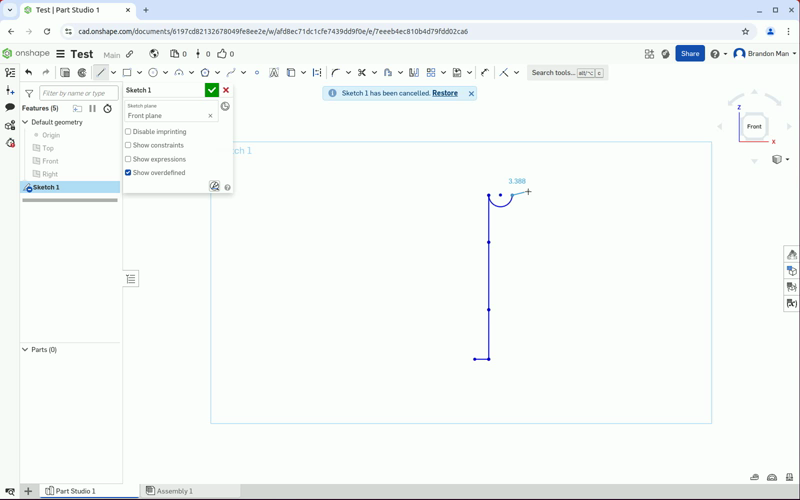
click(528, 191)
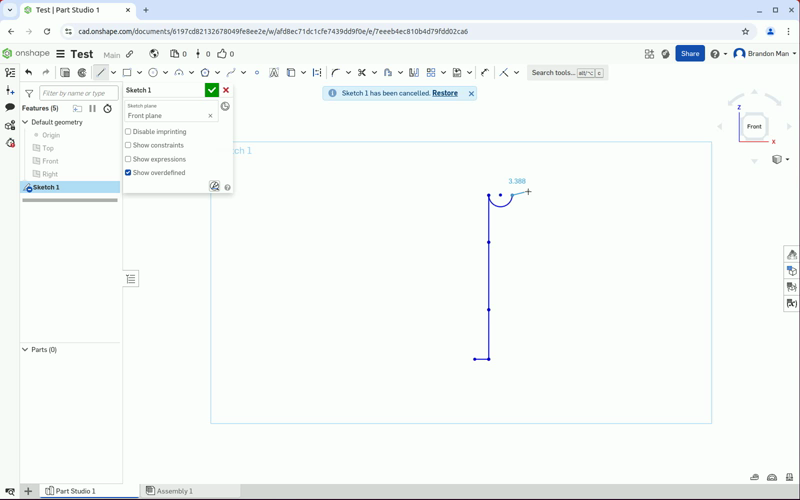
key_up(shift)
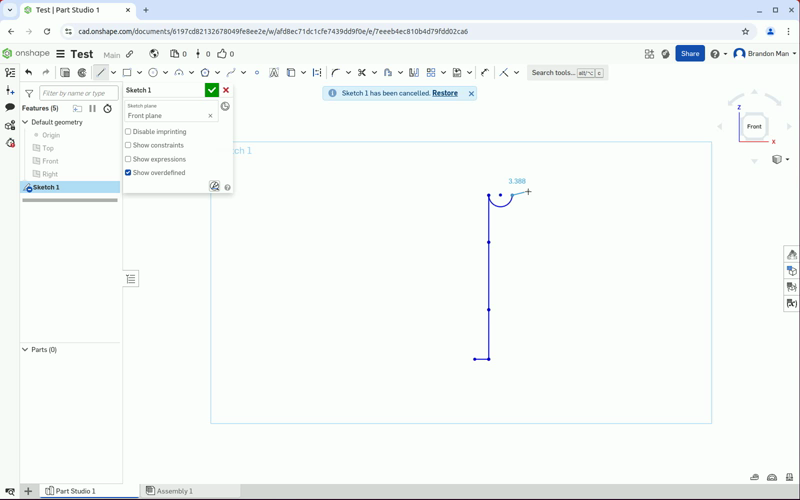
key(esc)
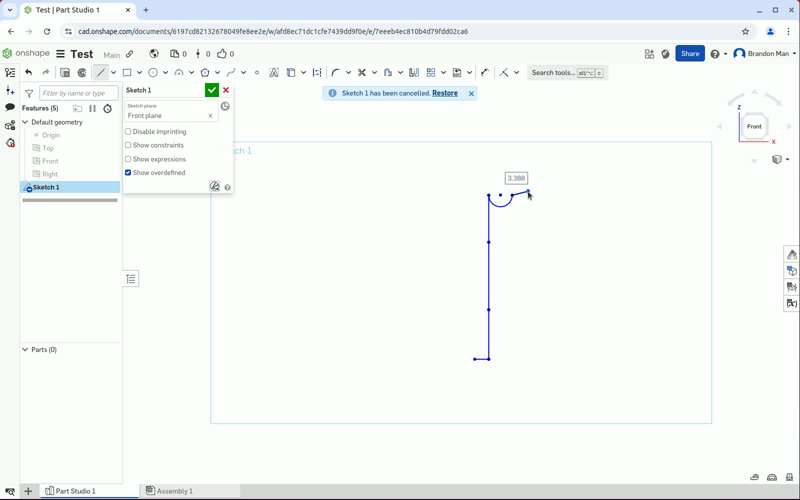
key(a)
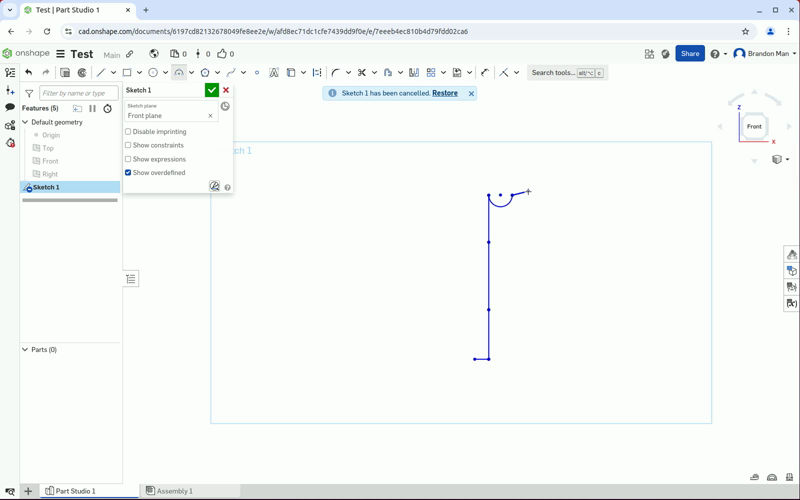
mouse_move(528, 191)
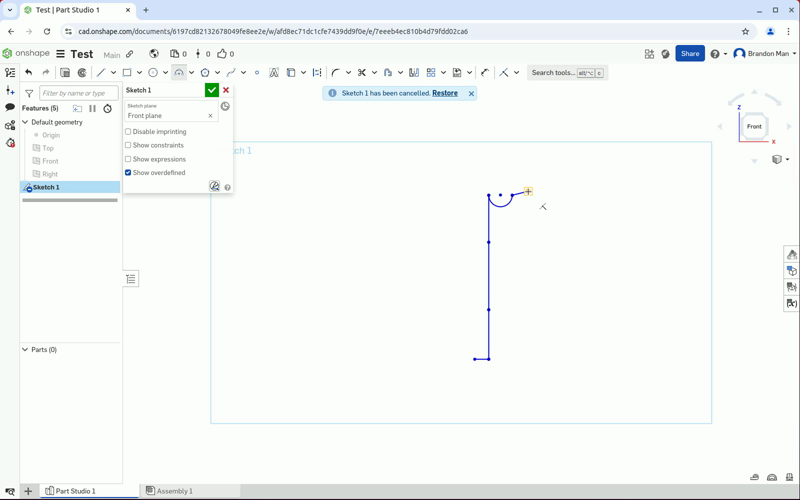
click(528, 191)
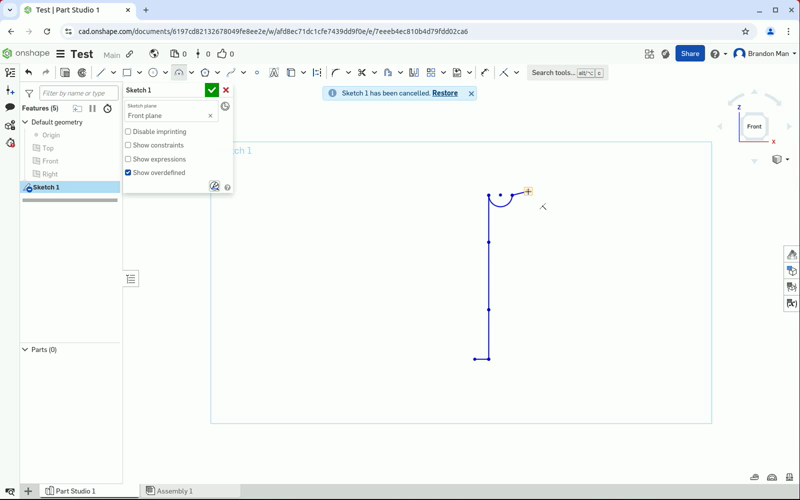
key_down(shift)
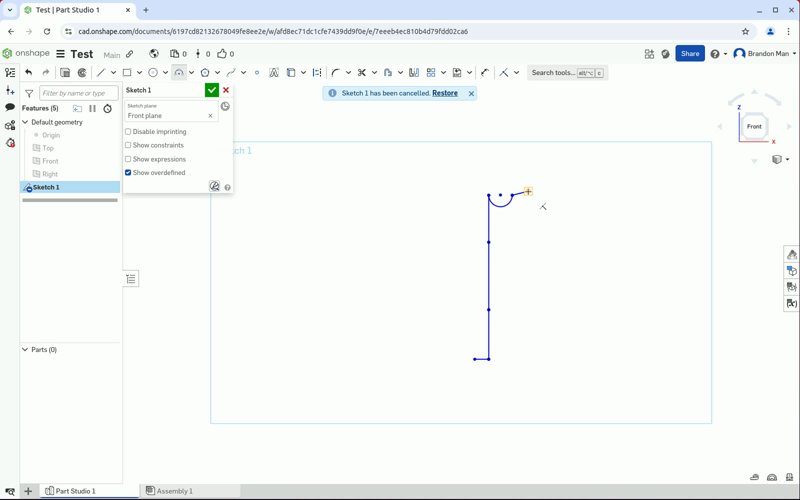
mouse_move(474, 198)
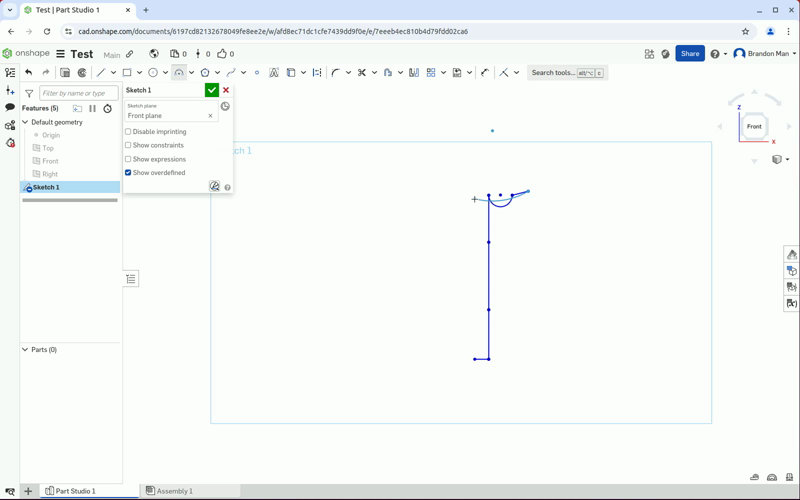
click(474, 198)
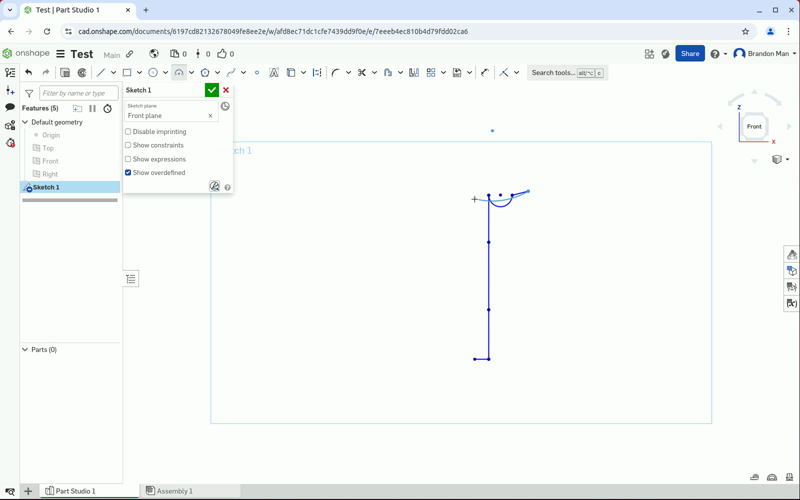
mouse_move(498, 171)
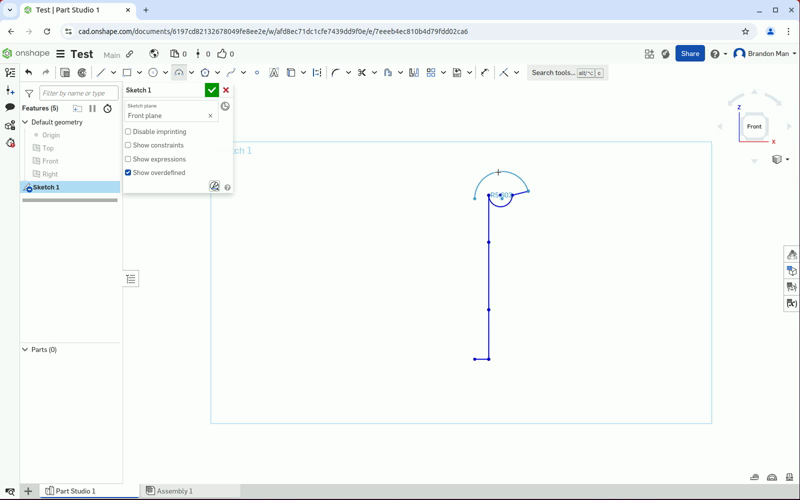
click(498, 171)
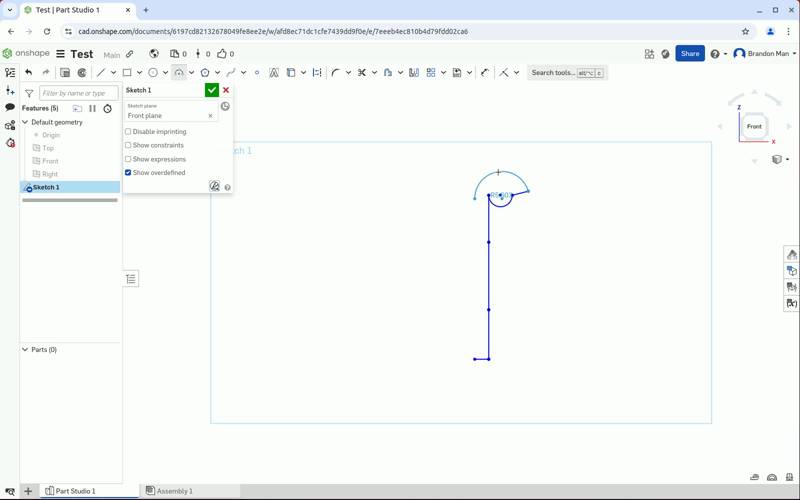
key_up(shift)
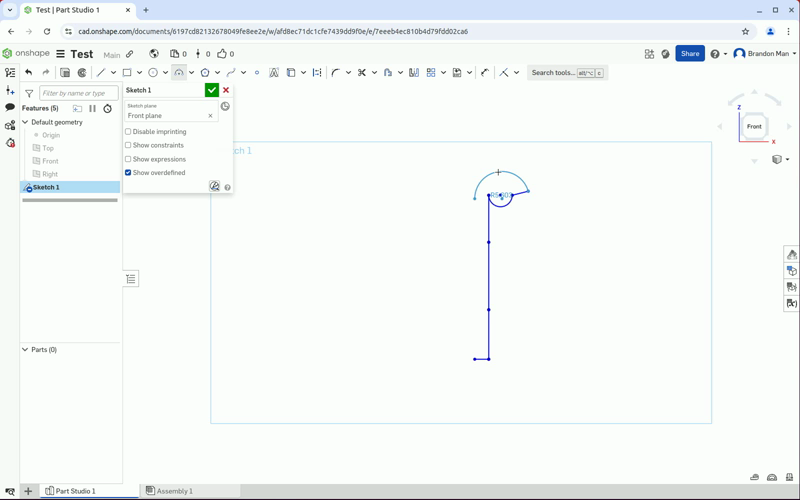
key(esc)
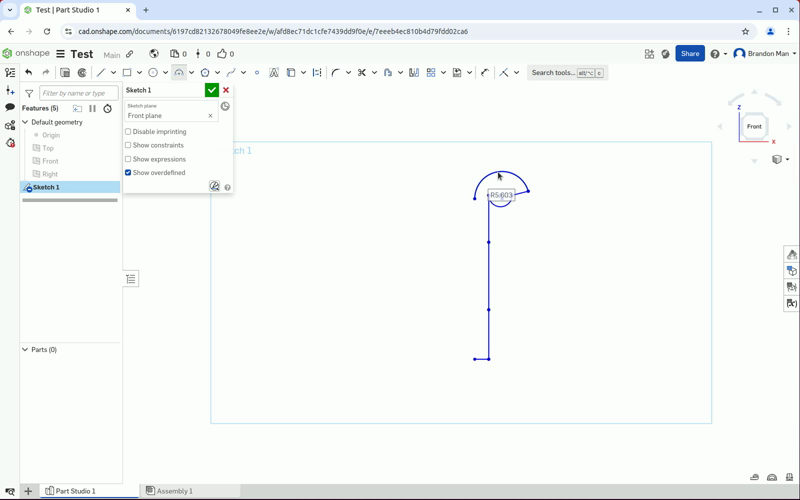
key(l)
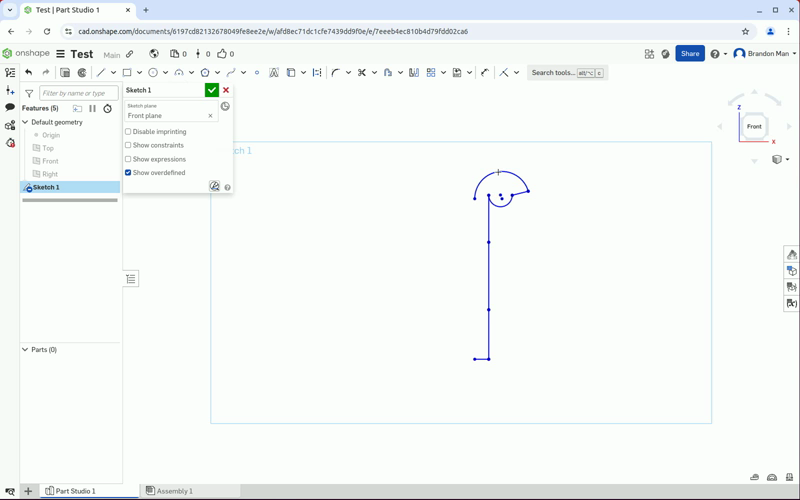
mouse_move(474, 198)
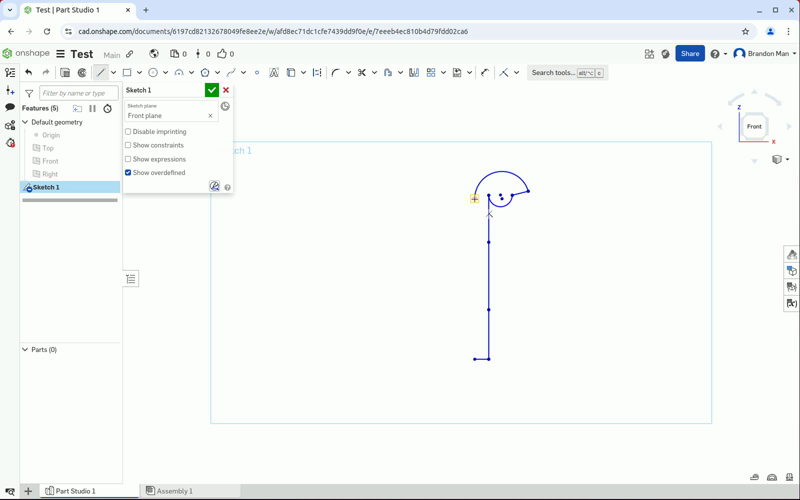
click(474, 198)
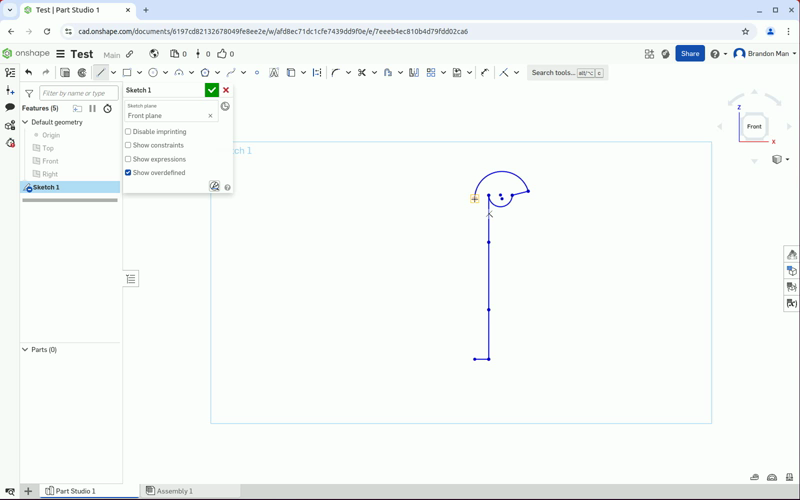
key_down(shift)
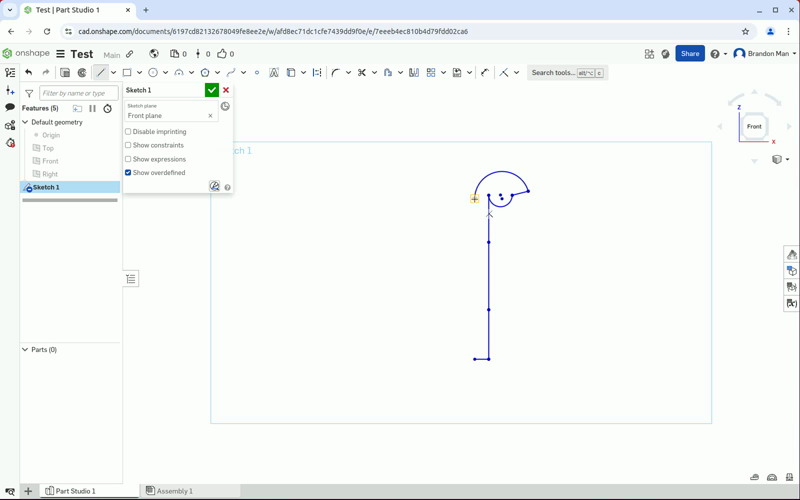
mouse_move(504, 198)
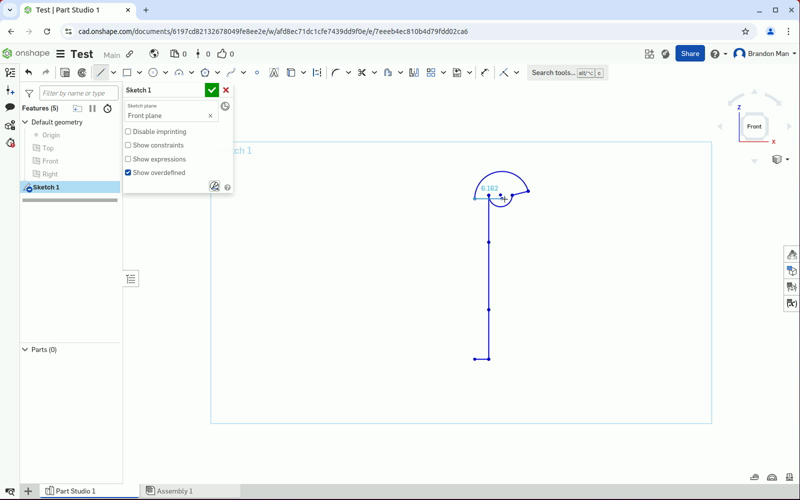
mouse_move(474, 242)
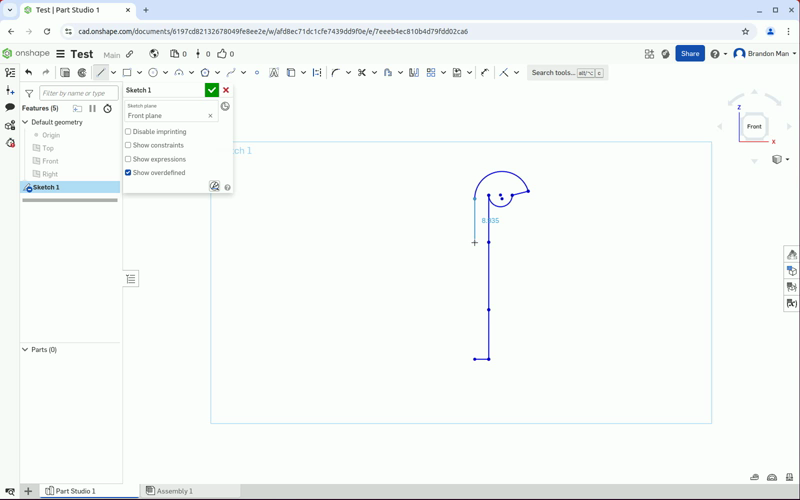
click(474, 242)
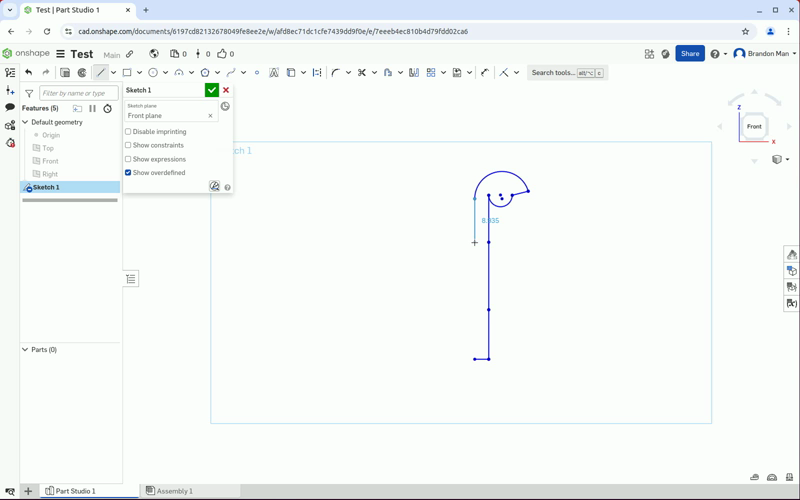
key_up(shift)
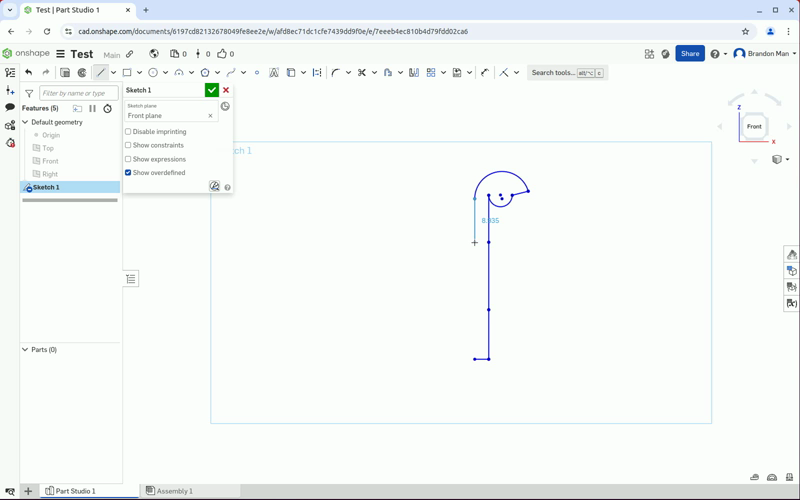
key_down(shift)
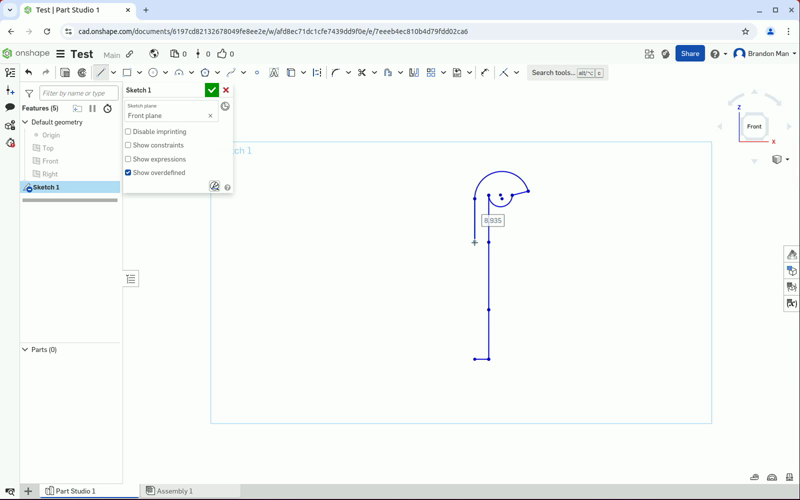
mouse_move(474, 309)
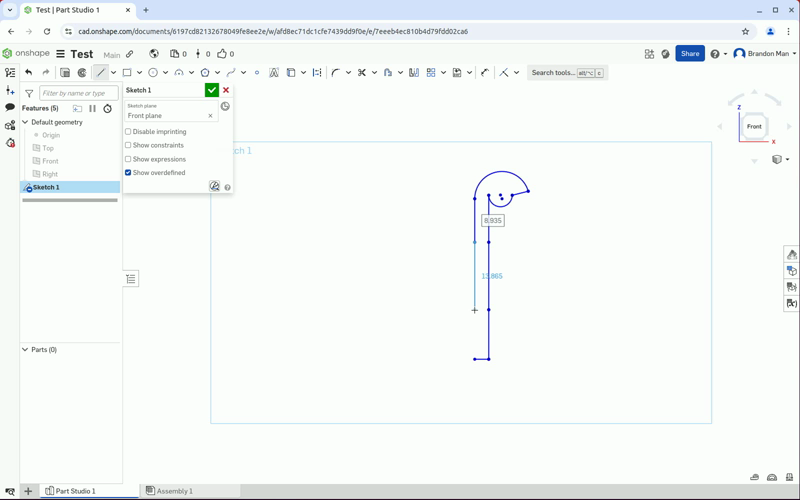
click(474, 309)
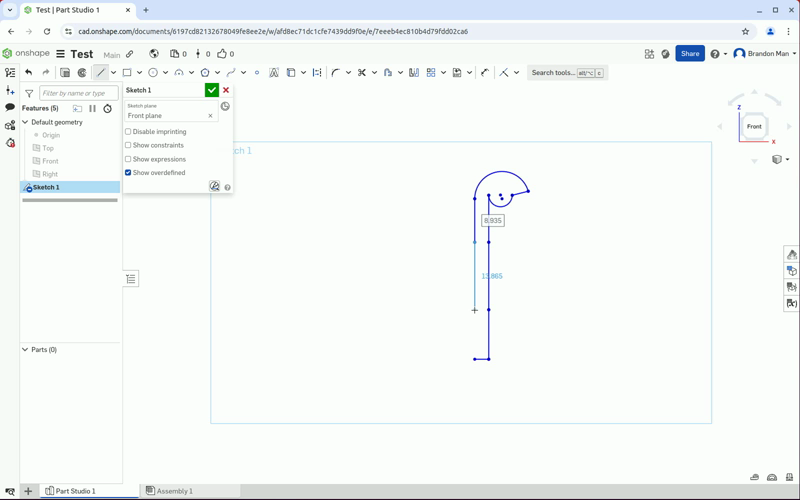
key_up(shift)
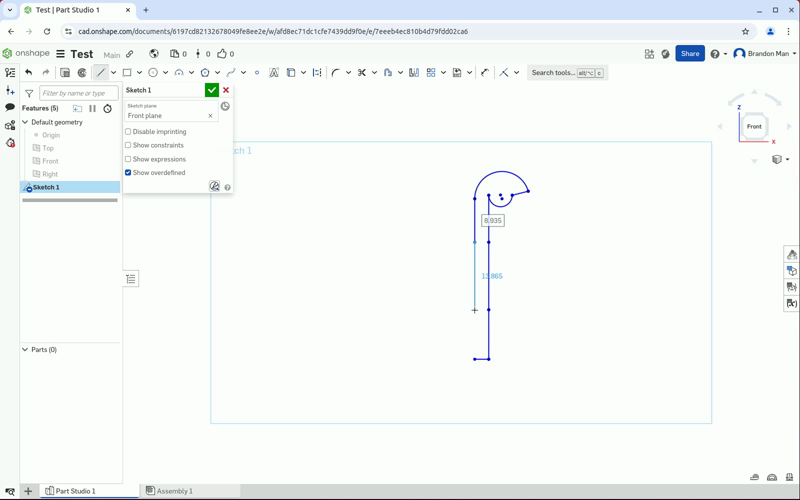
mouse_move(504, 309)
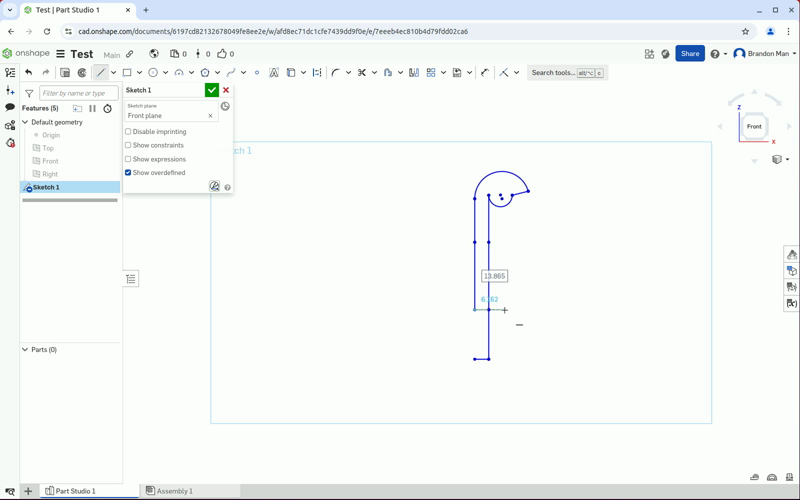
key_down(shift)
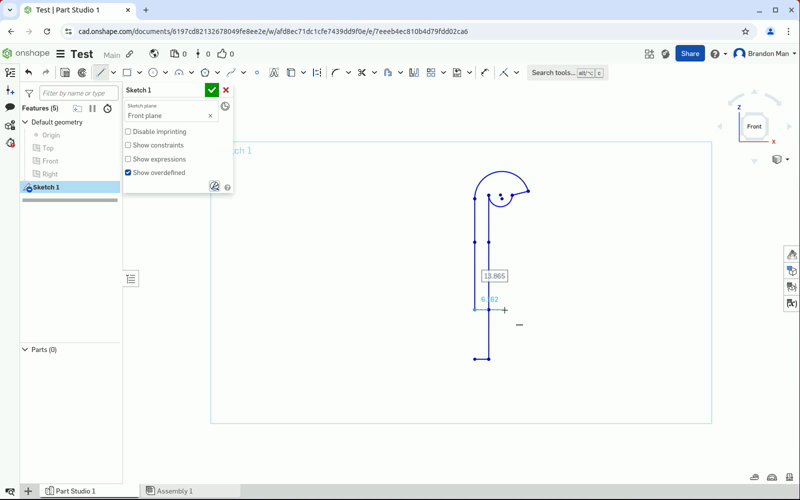
mouse_move(474, 359)
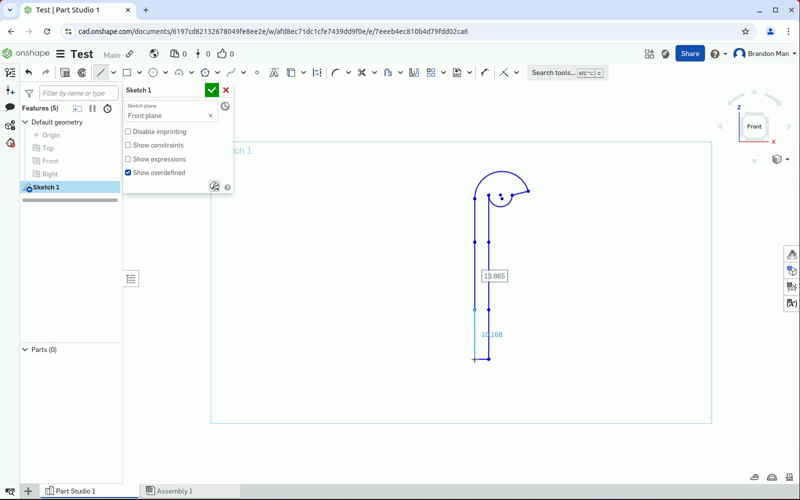
key_up(shift)
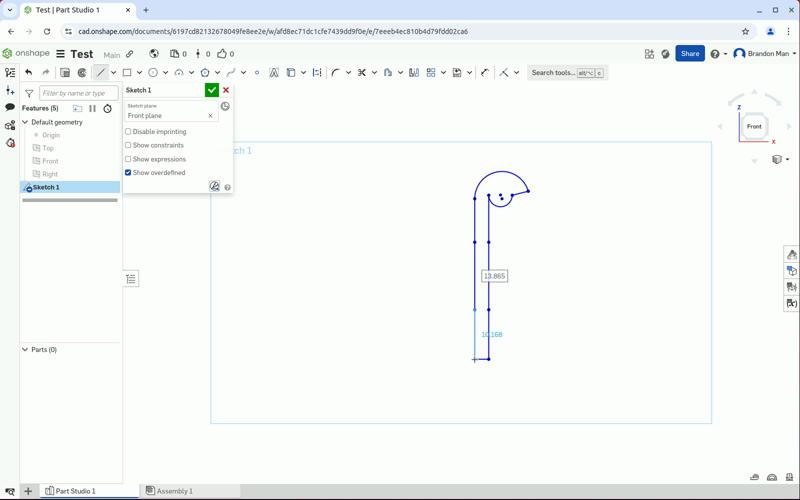
click(474, 359)
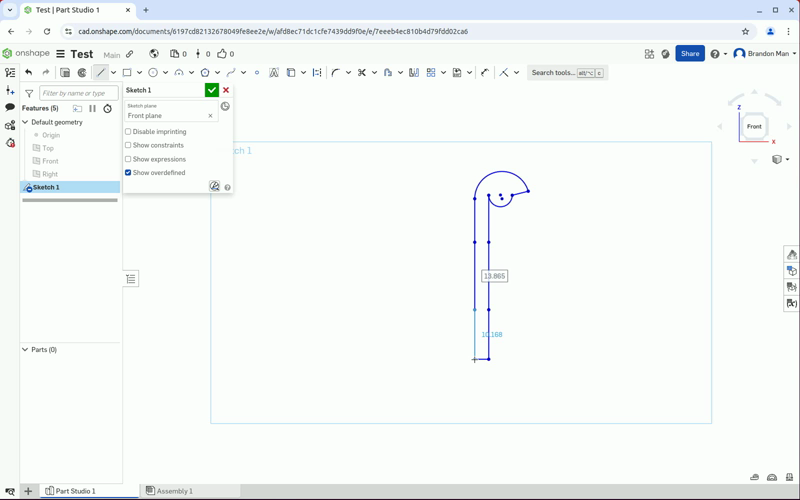
key(esc)
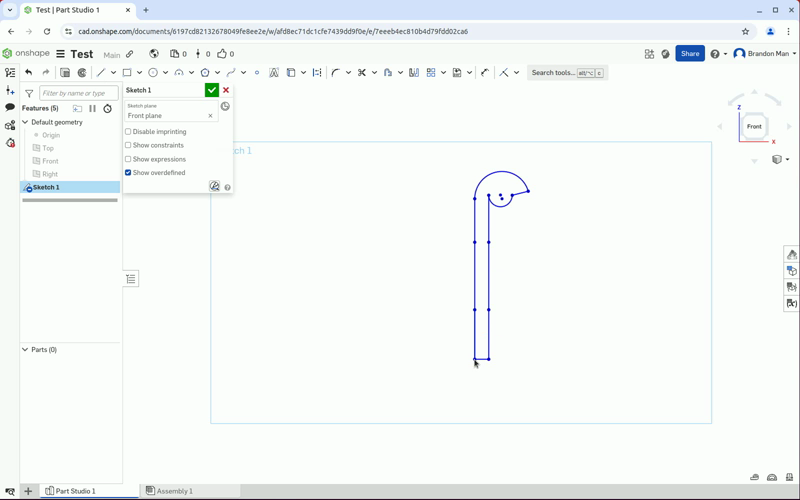
mouse_move(477, 355)
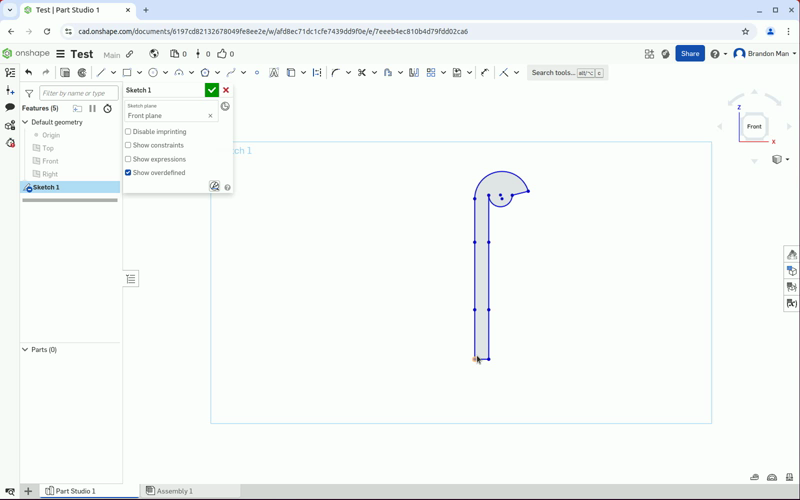
click(477, 355)
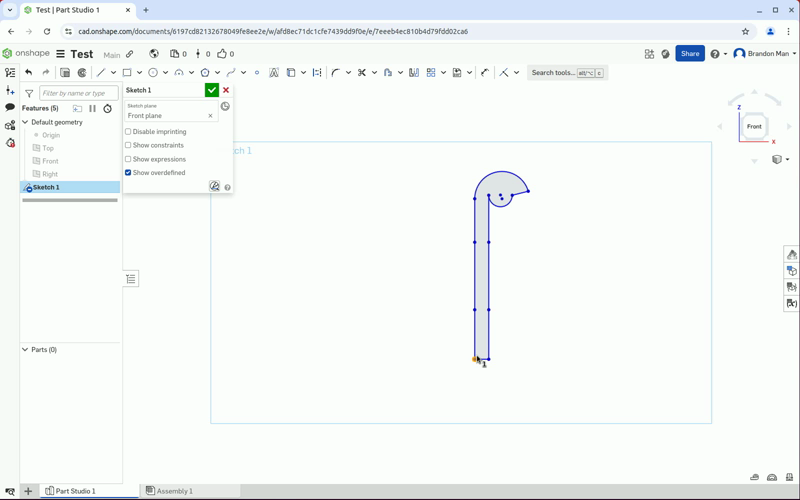
mouse_move(73, 352)
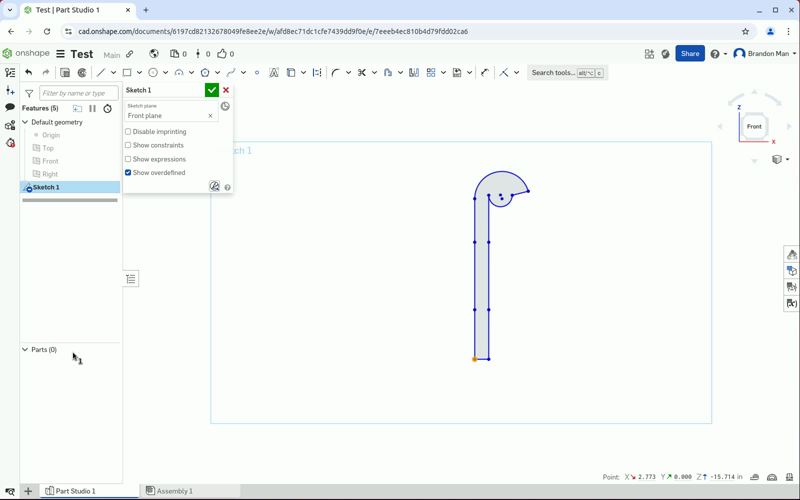
key(shift+y)
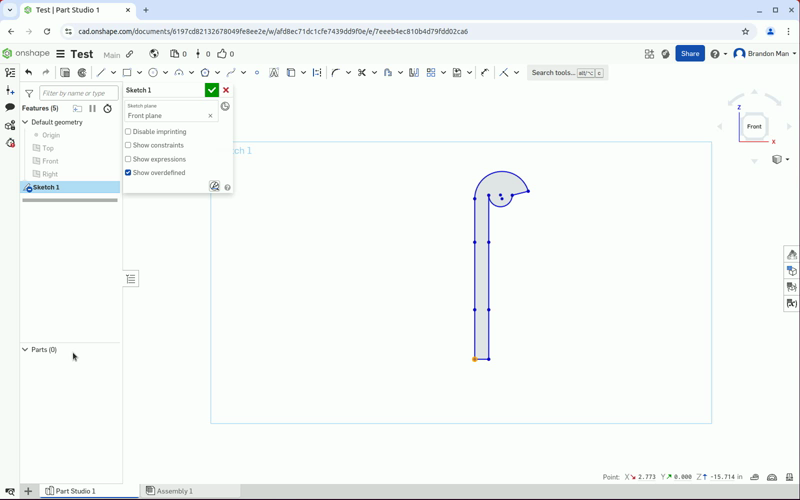
key(shift+e)
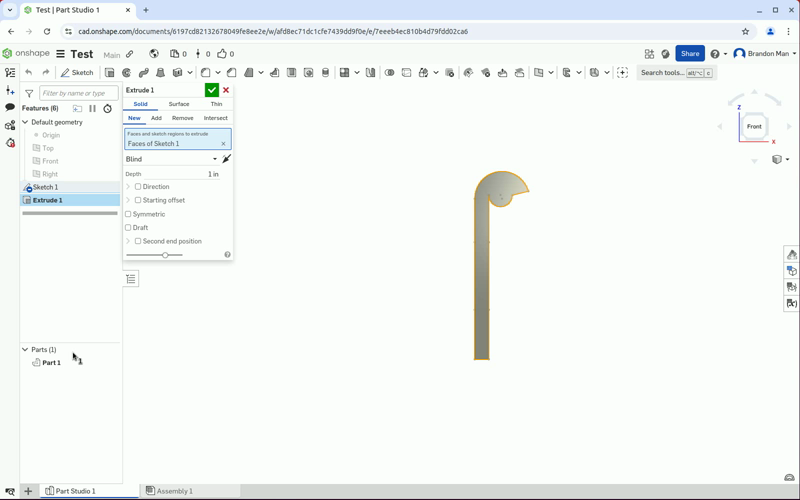
mouse_move(143, 106)
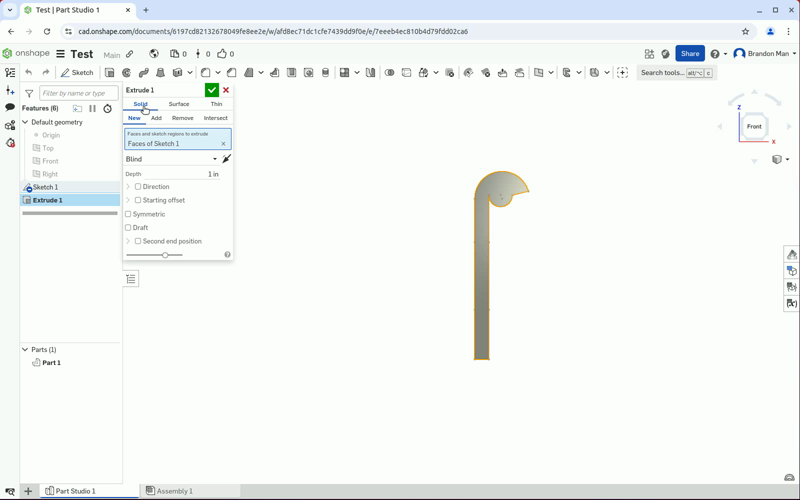
click(143, 106)
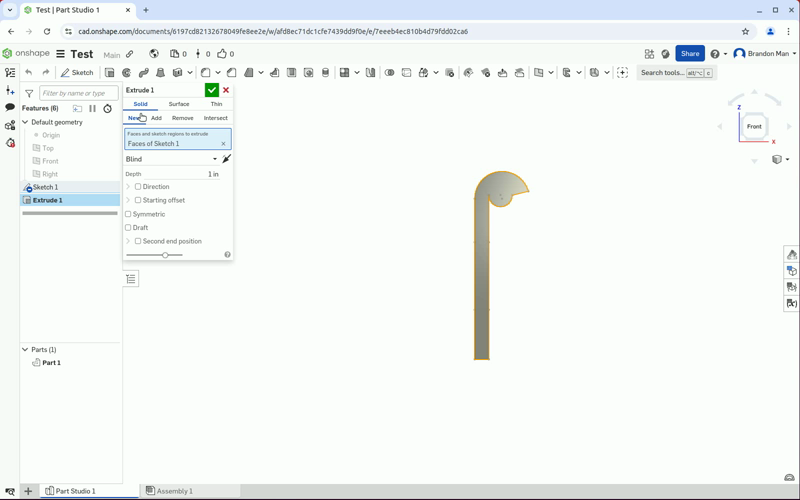
mouse_move(137, 120)
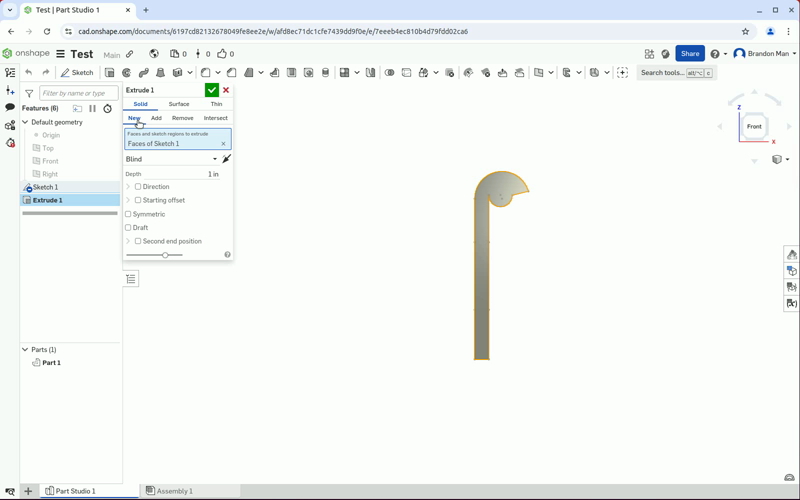
click(137, 120)
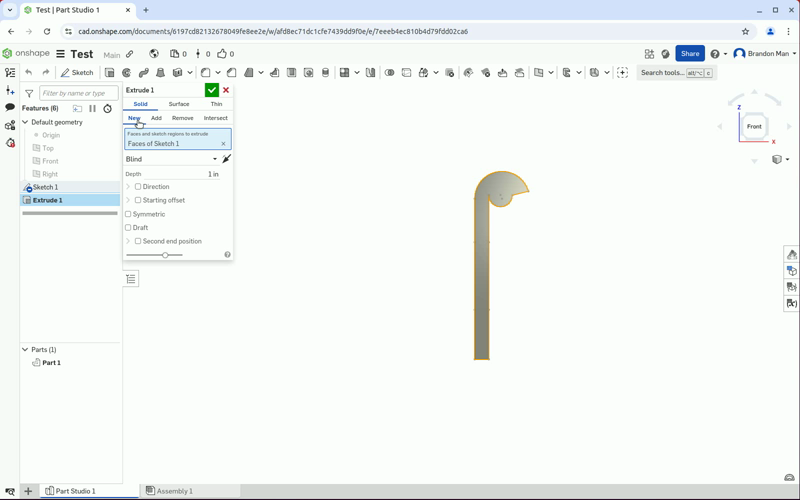
key(tab, 4)
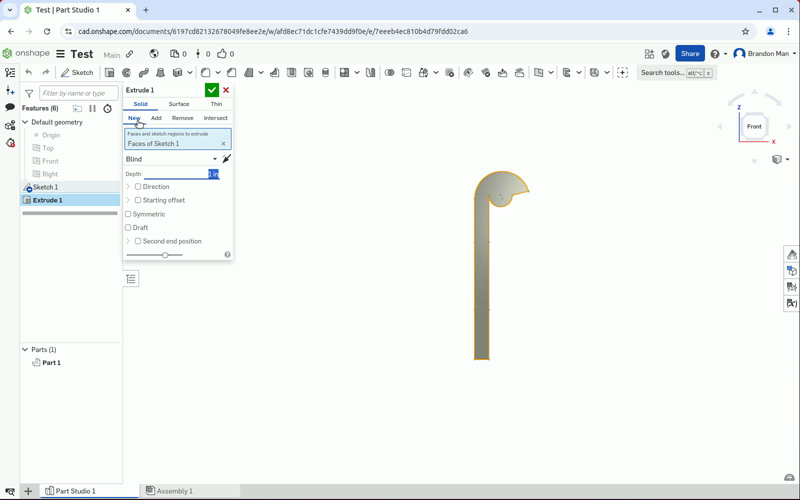
text(2.407)
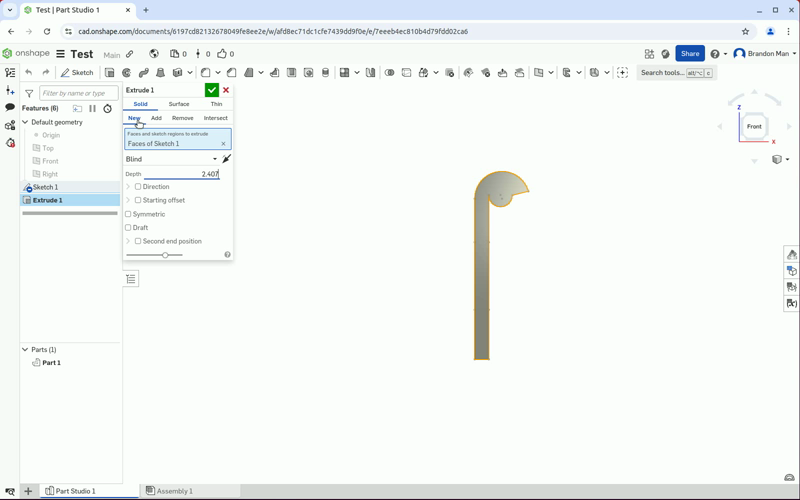
key(enter)
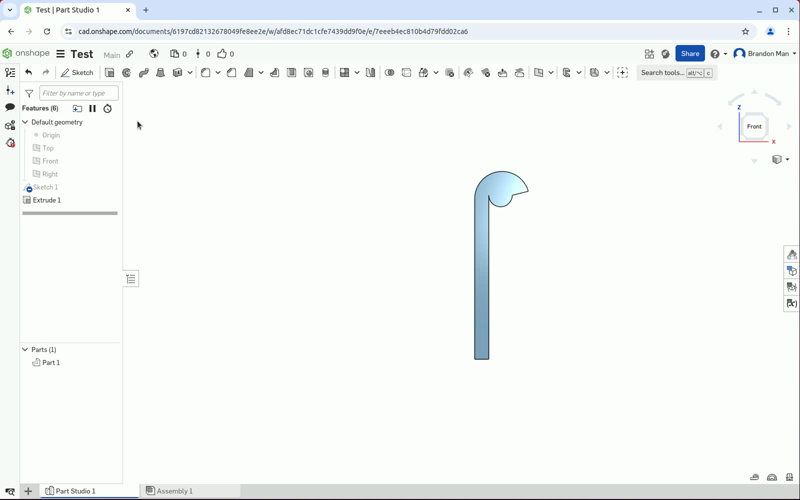
key(shift+h)
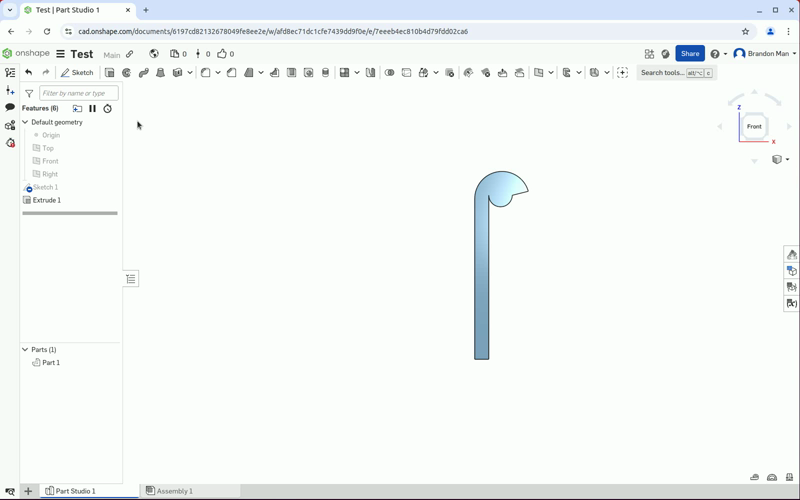
key(shift+h)
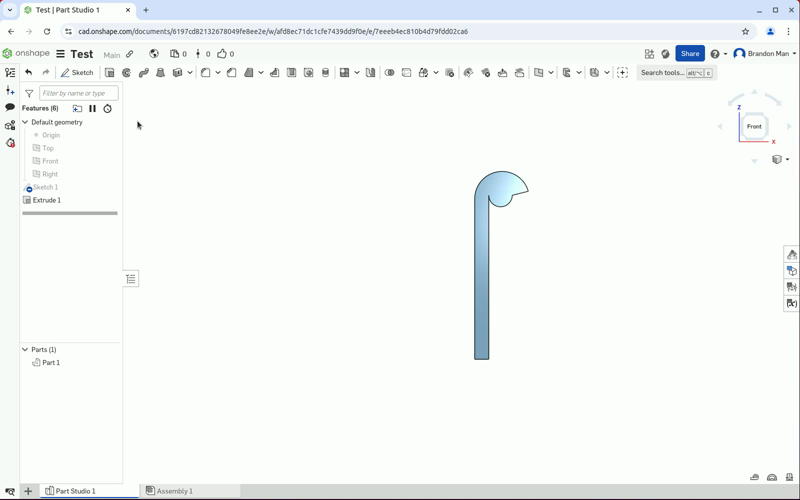
mouse_move(73, 189)
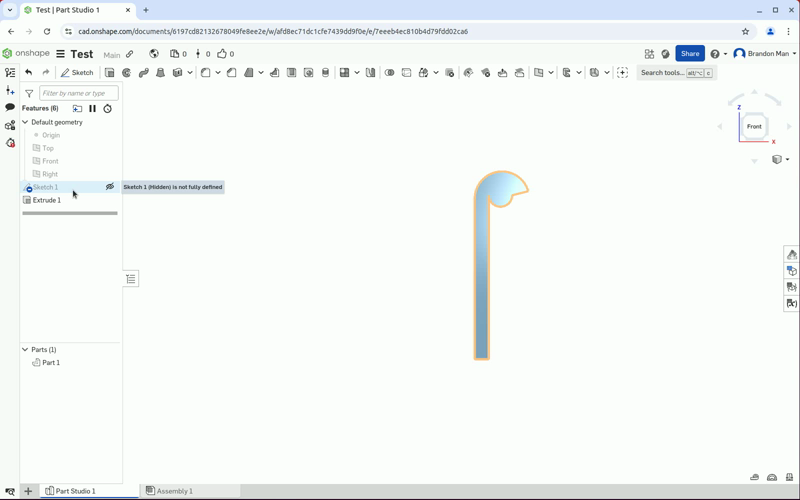
click(73, 189)
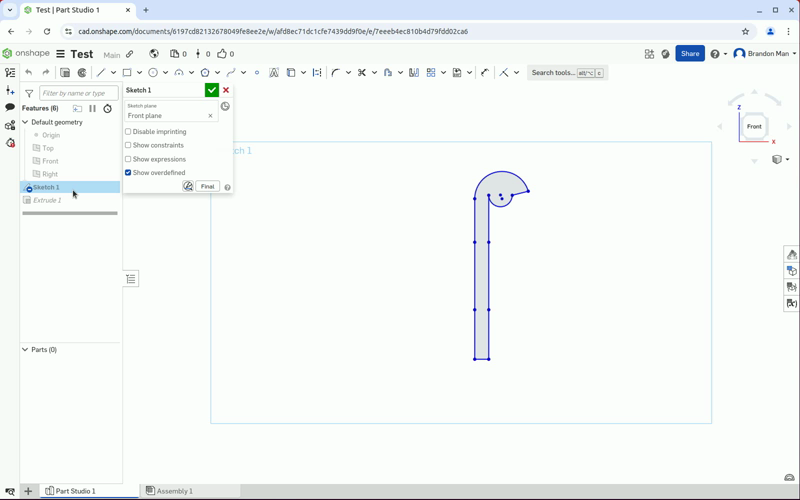
mouse_move(229, 92)
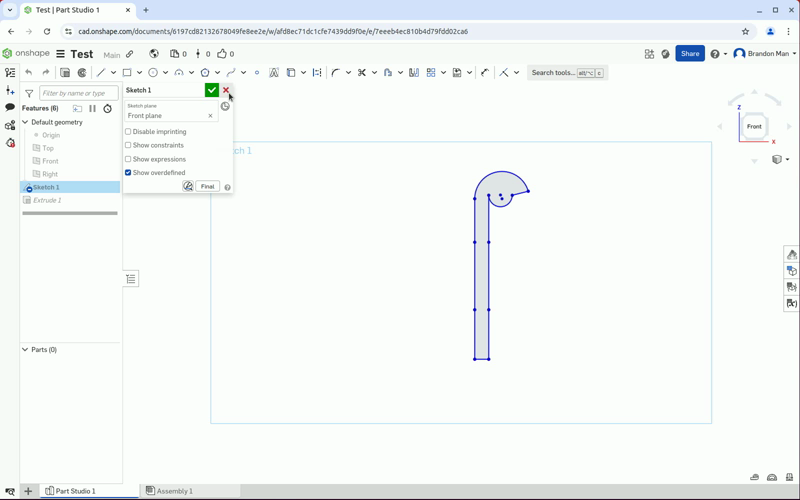
click(229, 92)
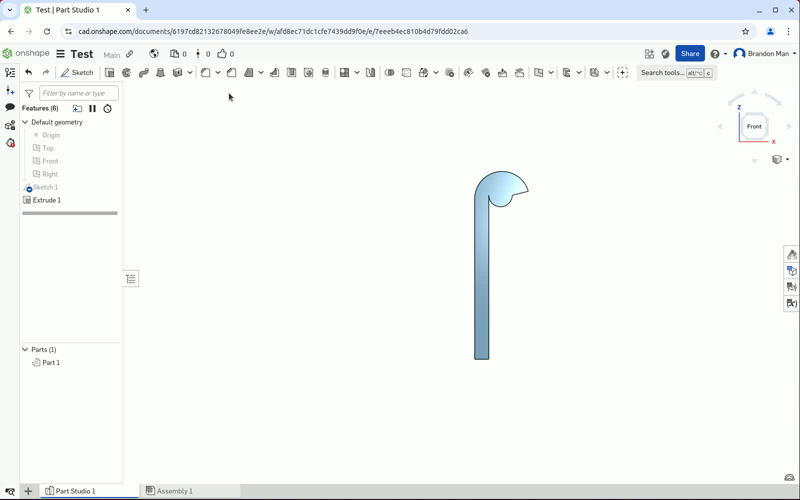
mouse_move(73, 352)
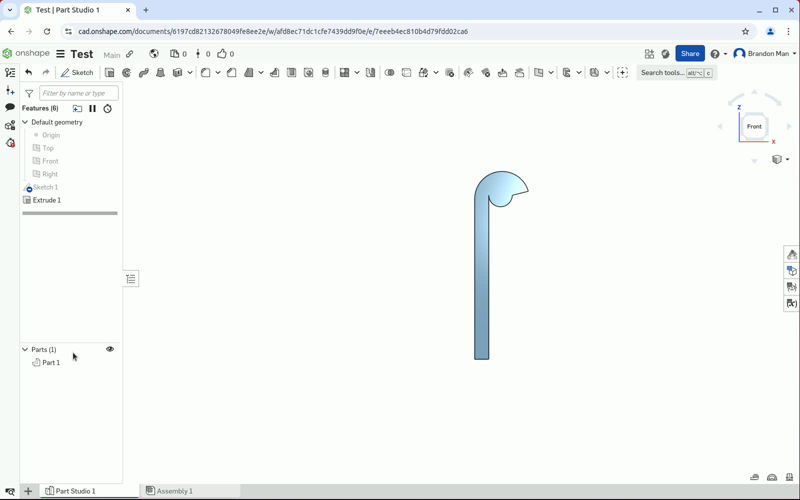
key(y)
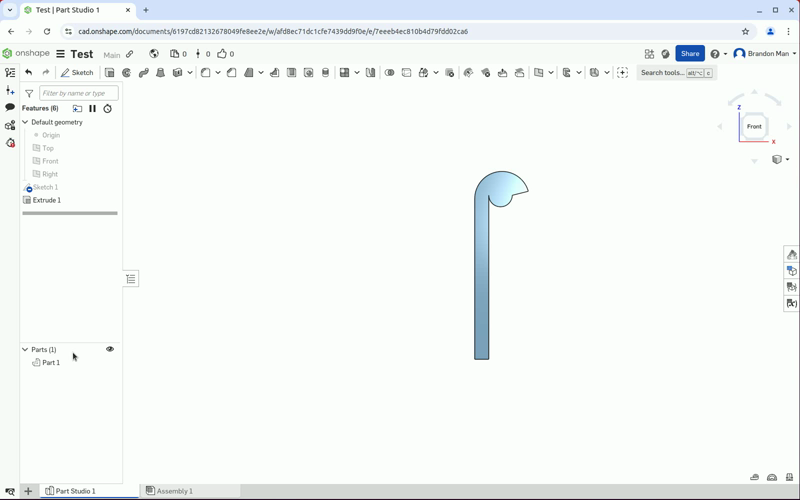
key(shift+p)
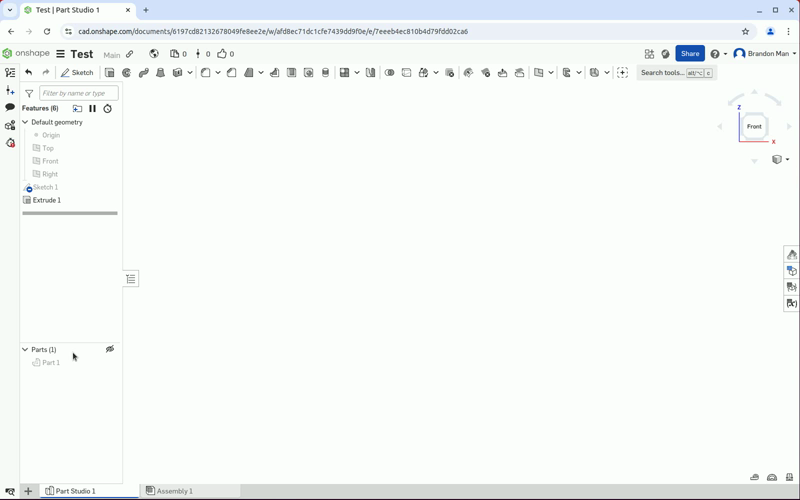
key(space)
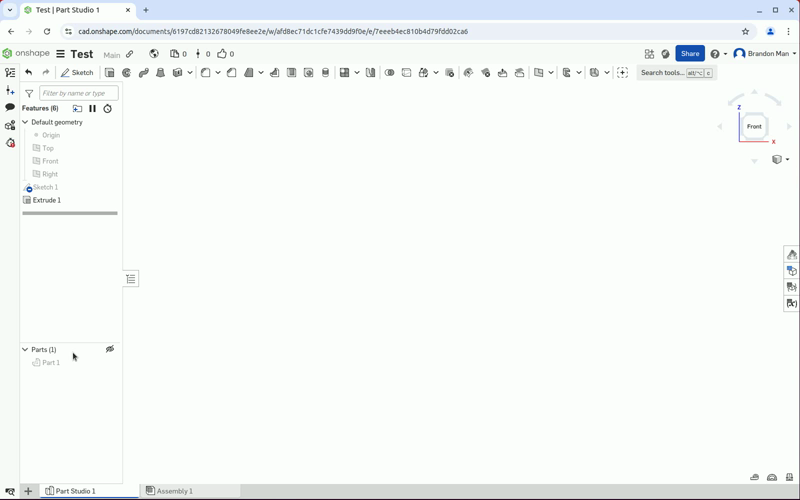
key_down(shift)
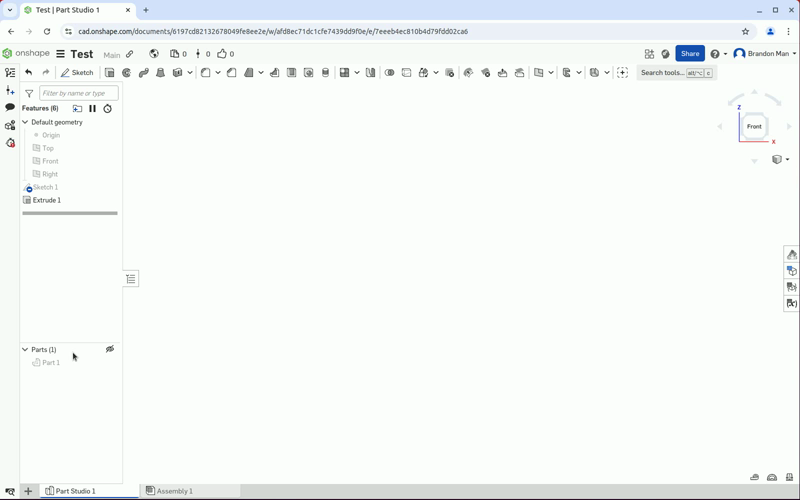
key(down)
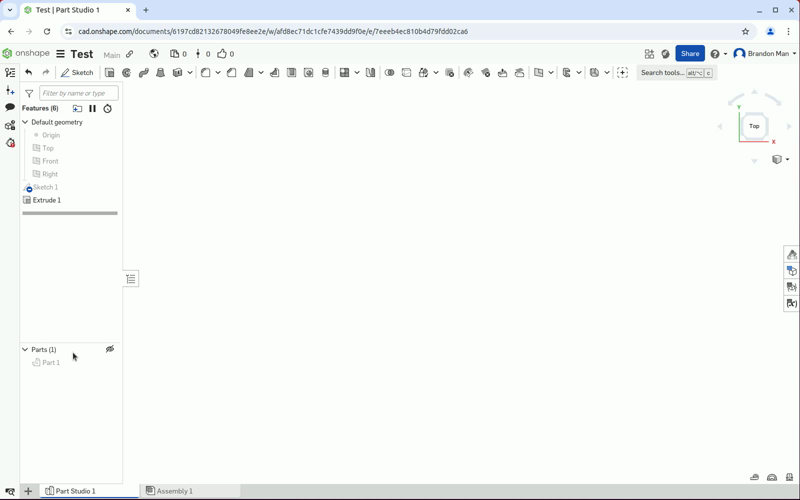
key_up(shift)
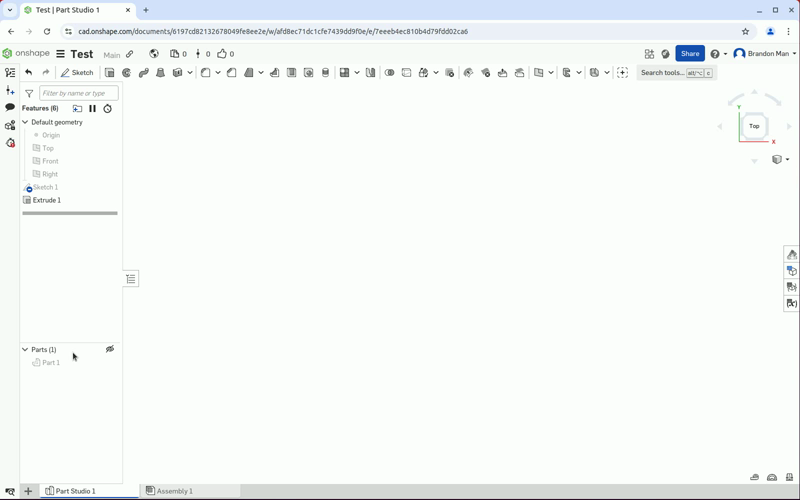
mouse_move(73, 352)
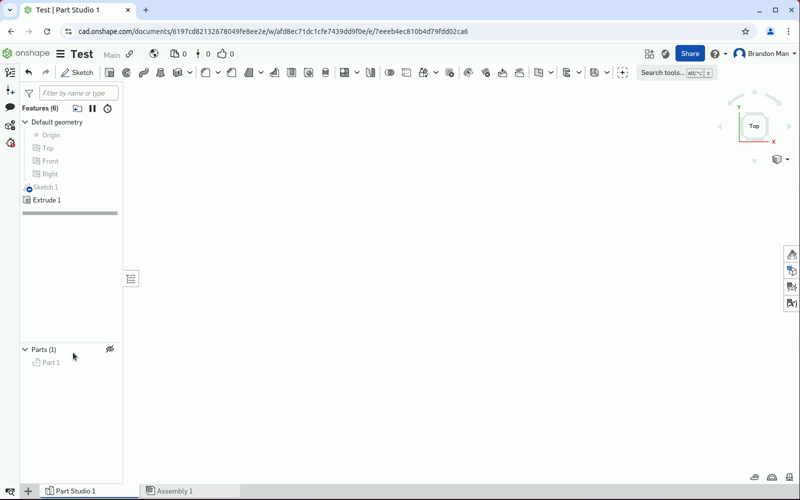
key(shift+y)
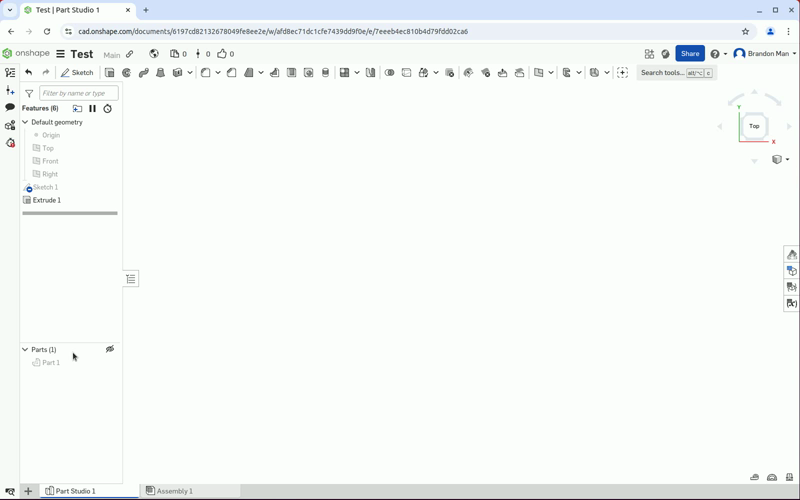
key(shift+s)
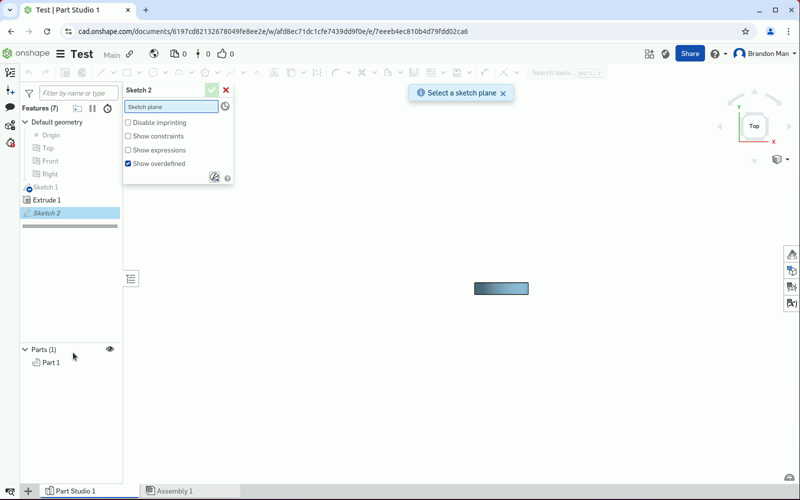
mouse_move(73, 150)
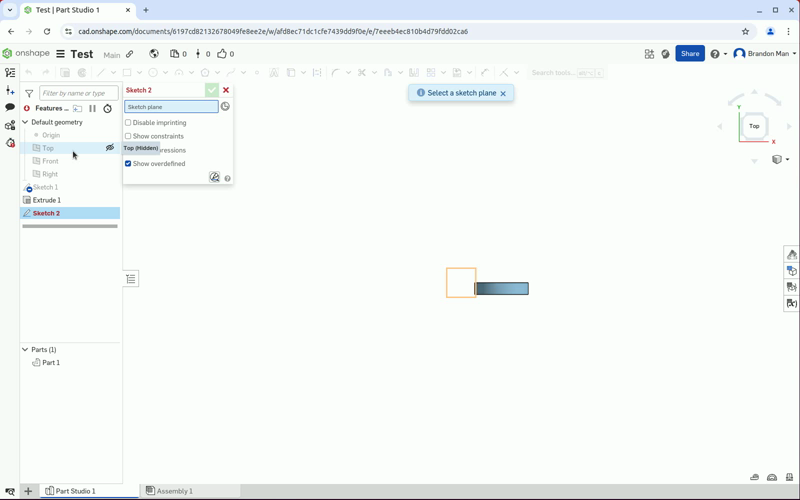
click(73, 150)
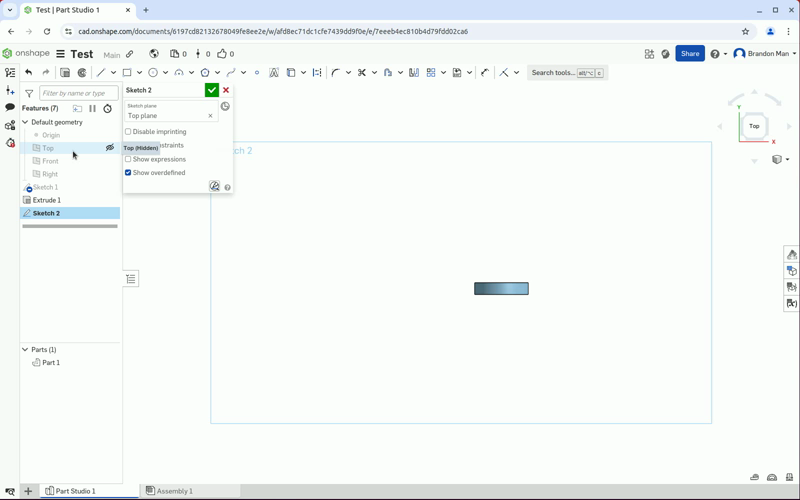
mouse_move(73, 352)
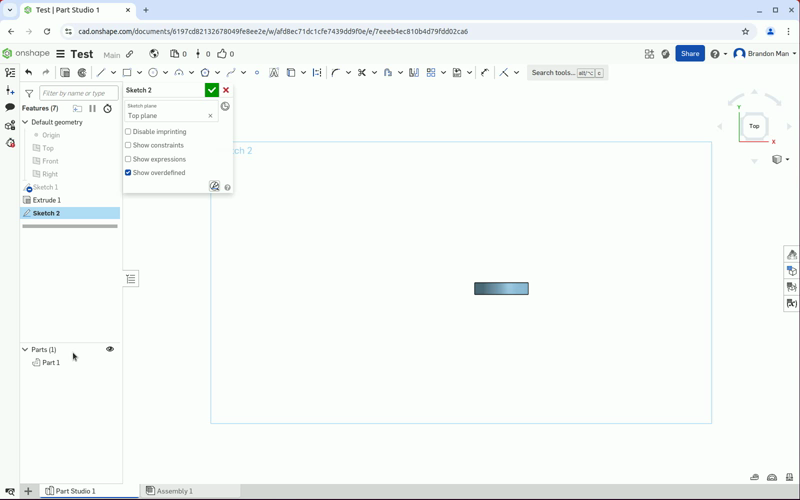
key(y)
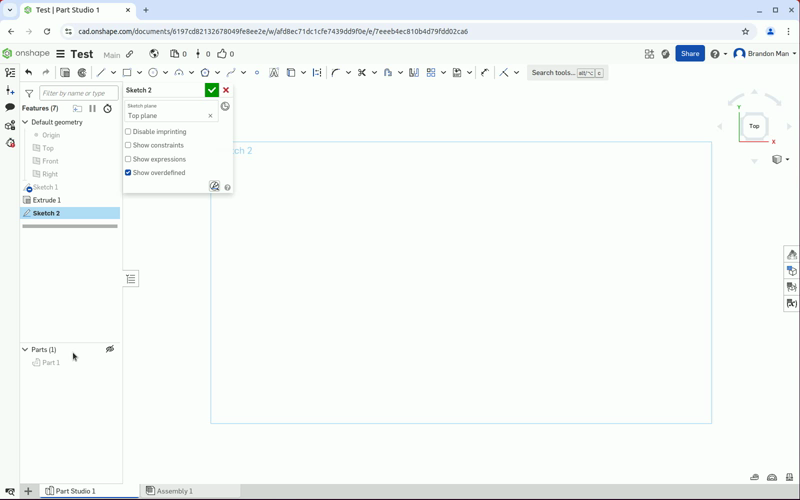
key(c)
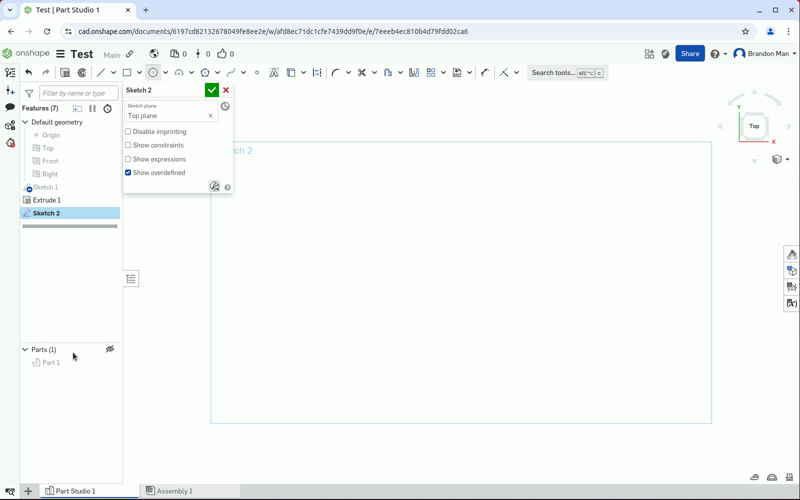
key_down(shift)
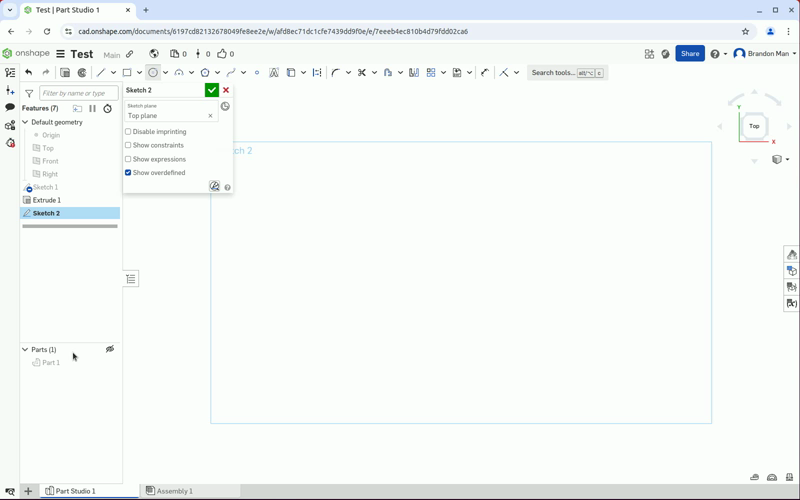
mouse_move(394, 247)
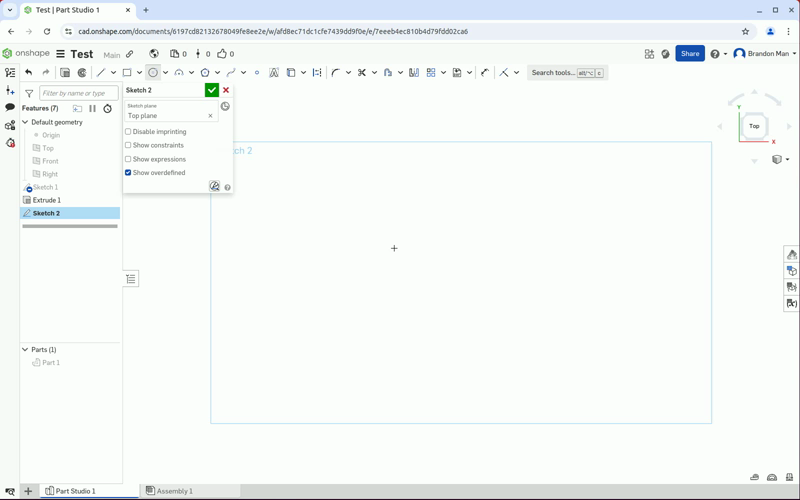
click(394, 247)
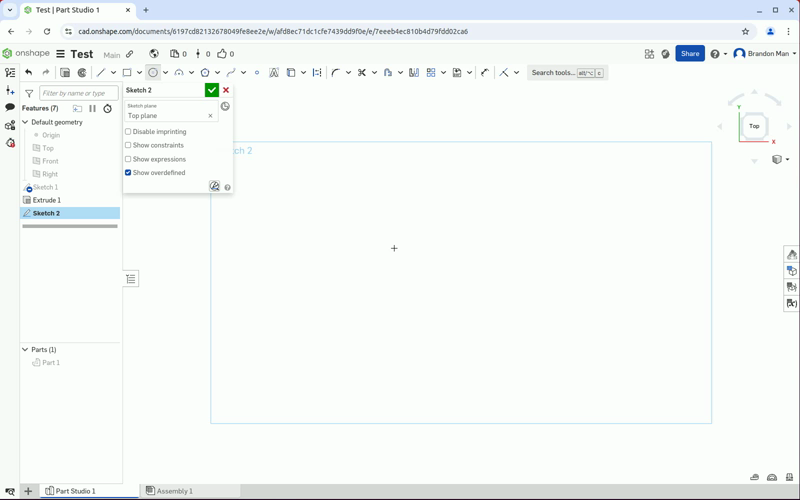
key_up(shift)
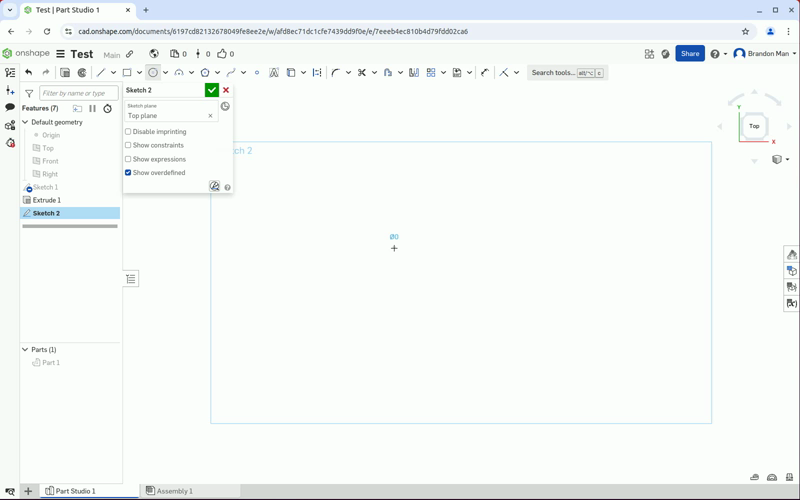
mouse_move(424, 247)
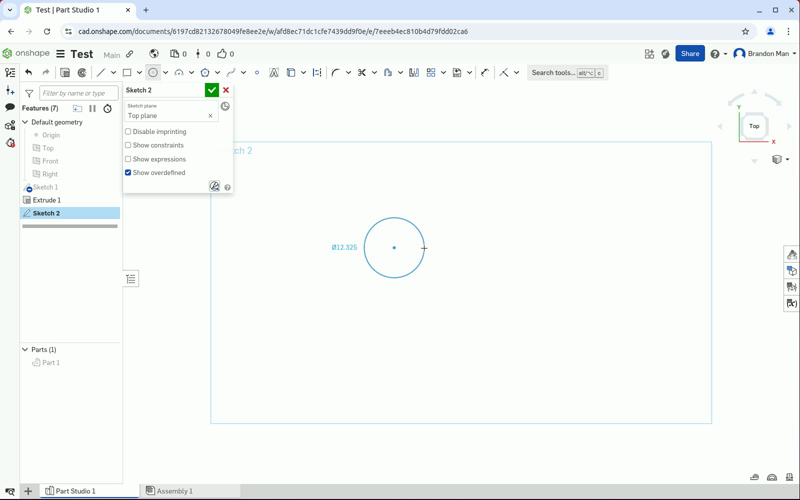
click(424, 247)
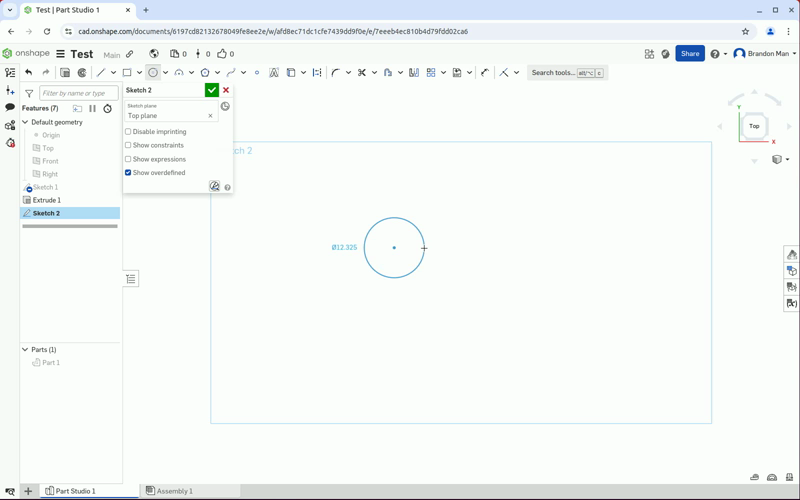
key(esc)
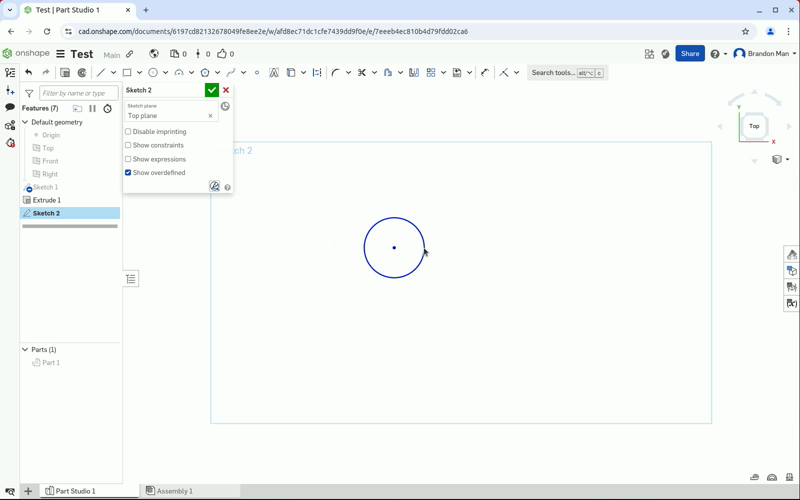
mouse_move(386, 272)
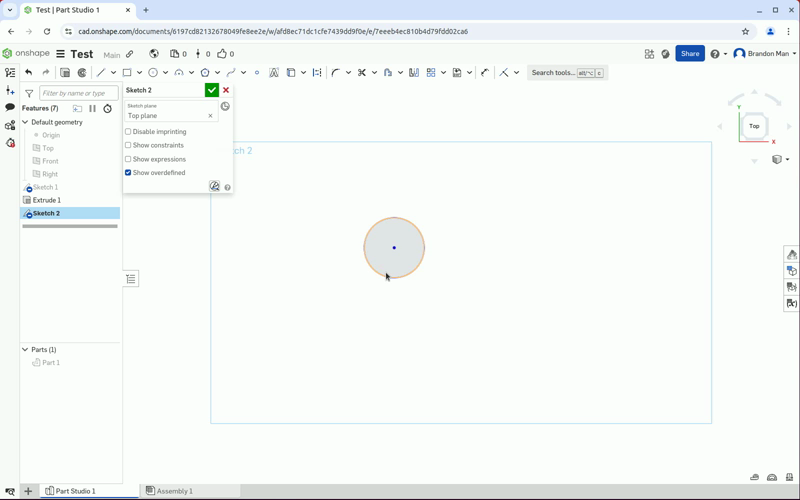
click(386, 272)
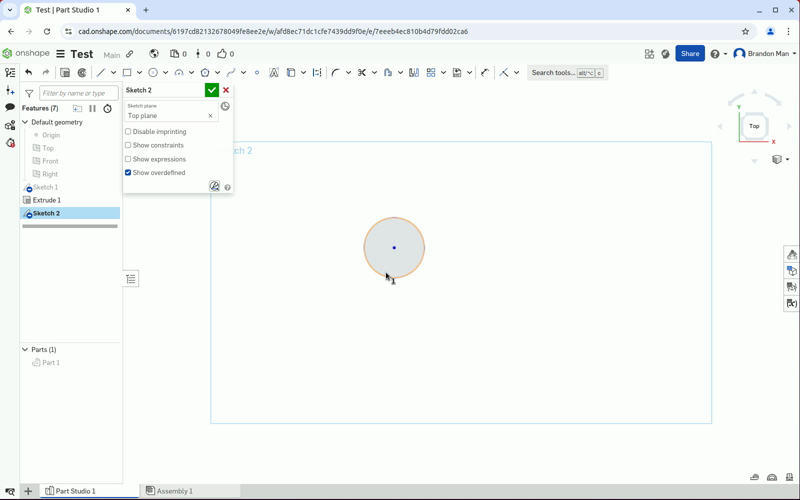
mouse_move(73, 352)
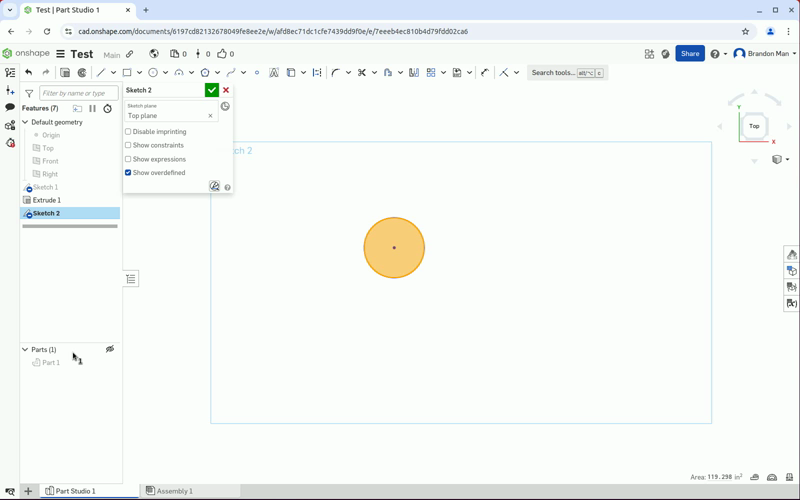
key(shift+y)
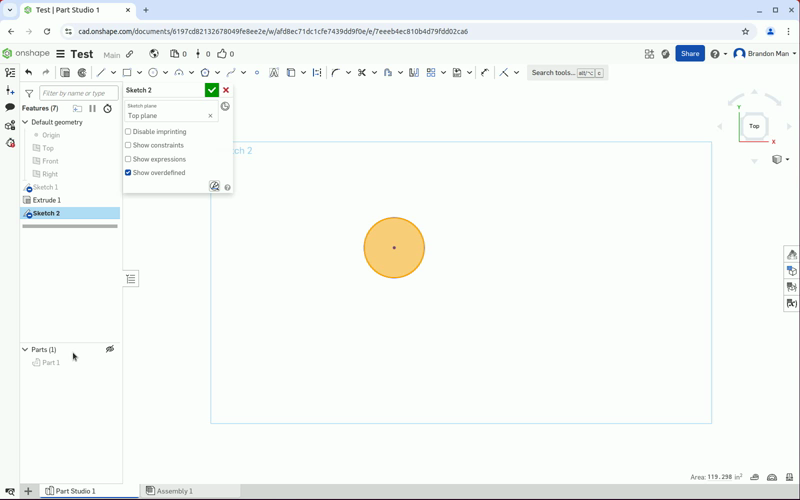
key(shift+e)
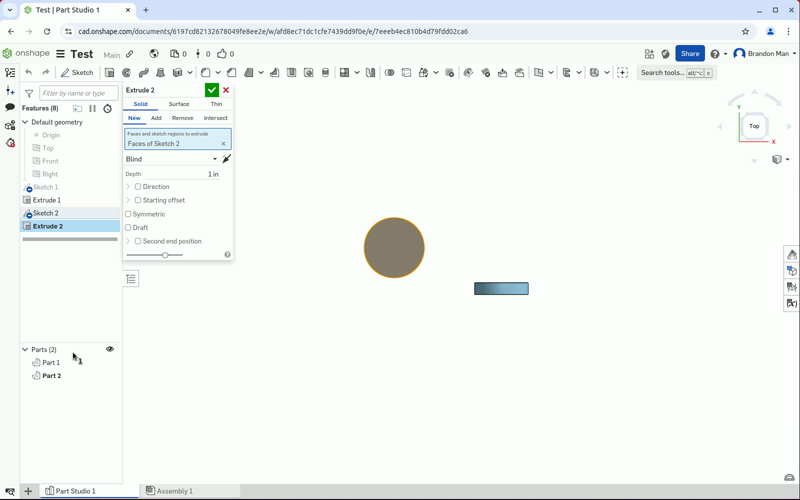
mouse_move(143, 106)
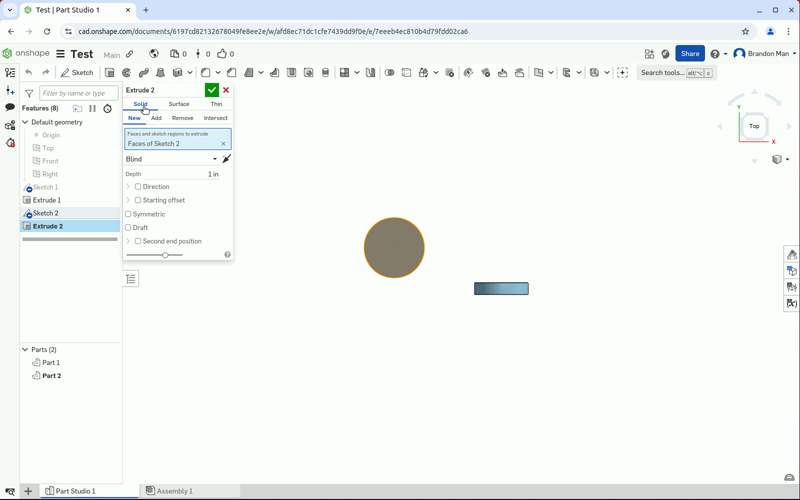
click(143, 106)
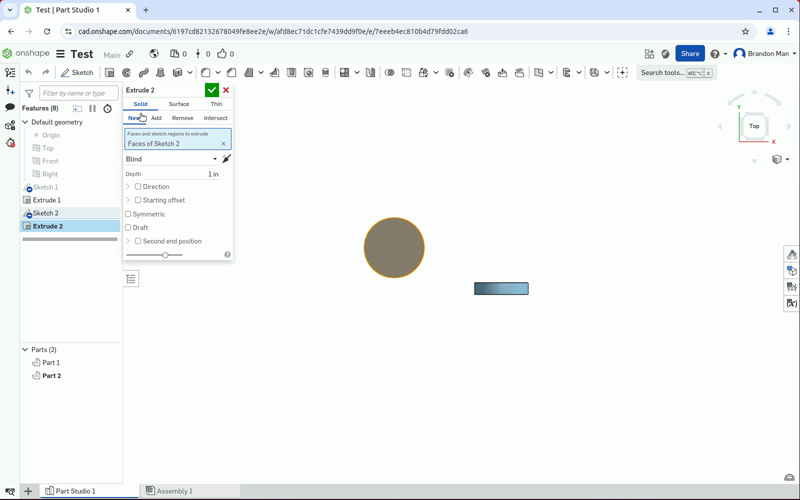
mouse_move(137, 120)
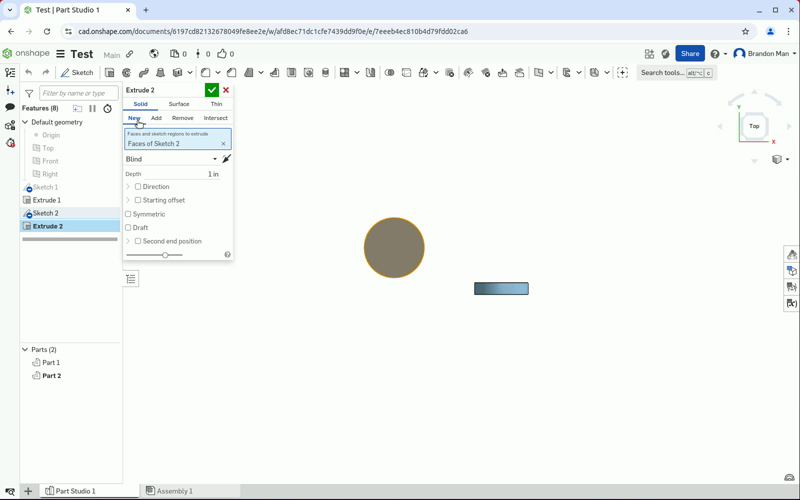
click(137, 120)
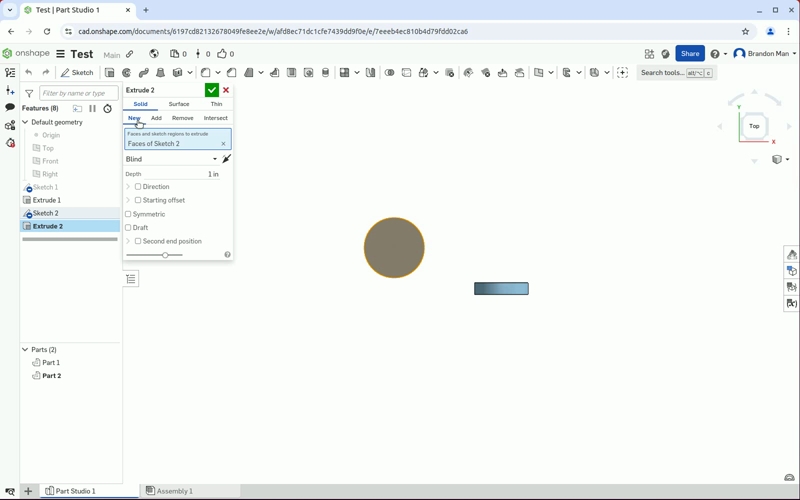
key(tab, 4)
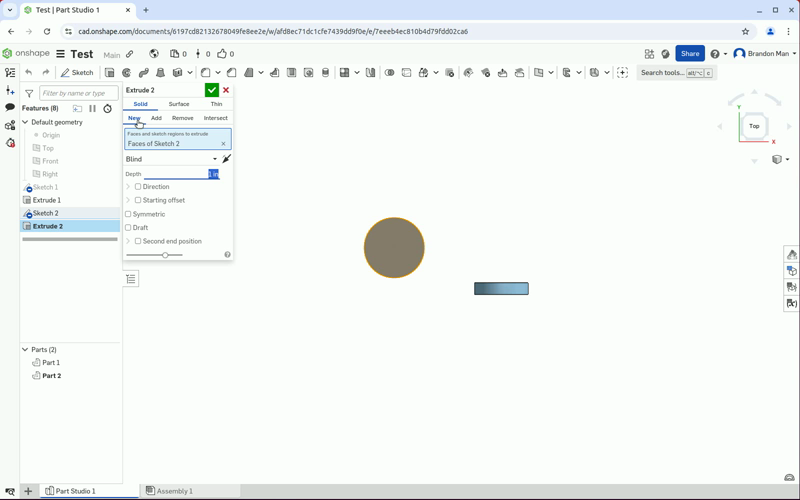
text(1.685)
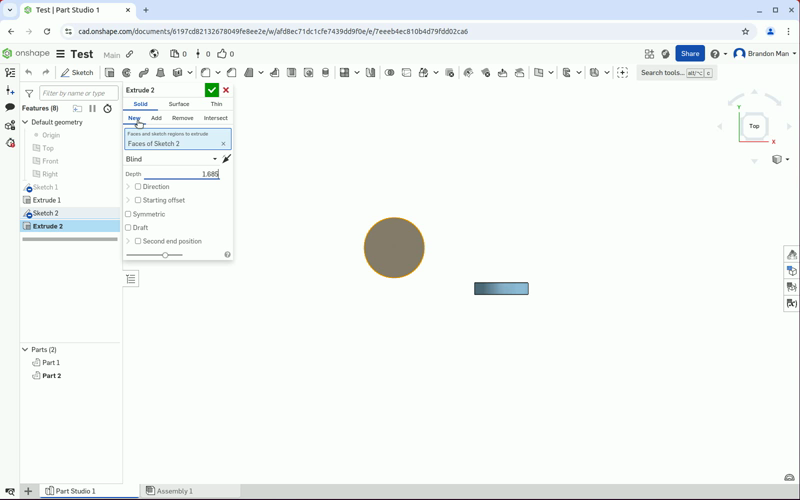
key(enter)
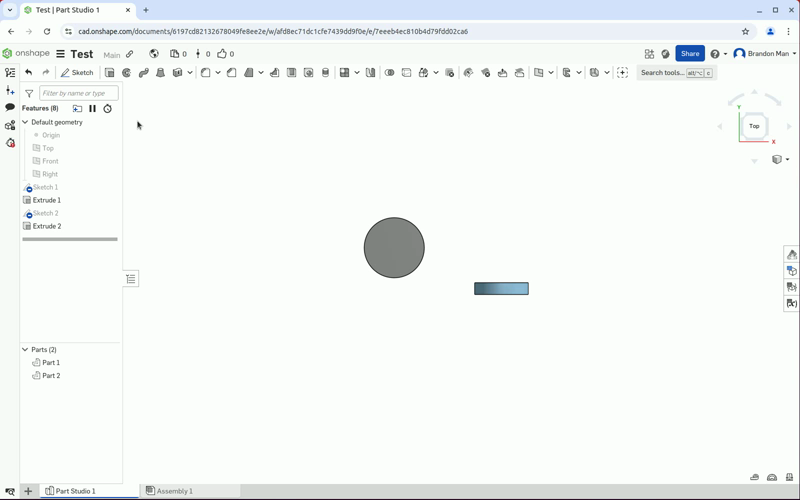
key(shift+h)
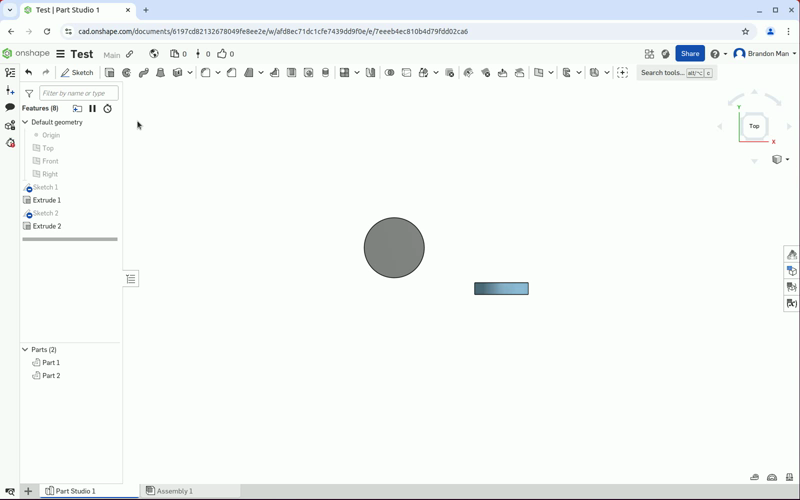
key(shift+h)
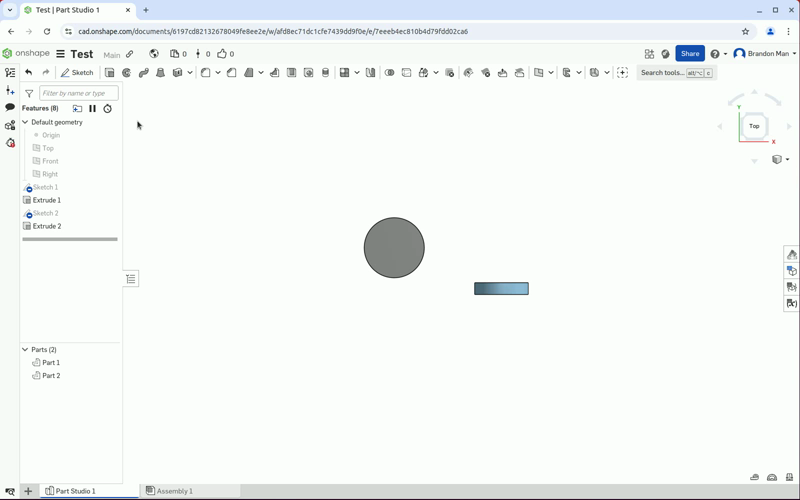
mouse_move(73, 189)
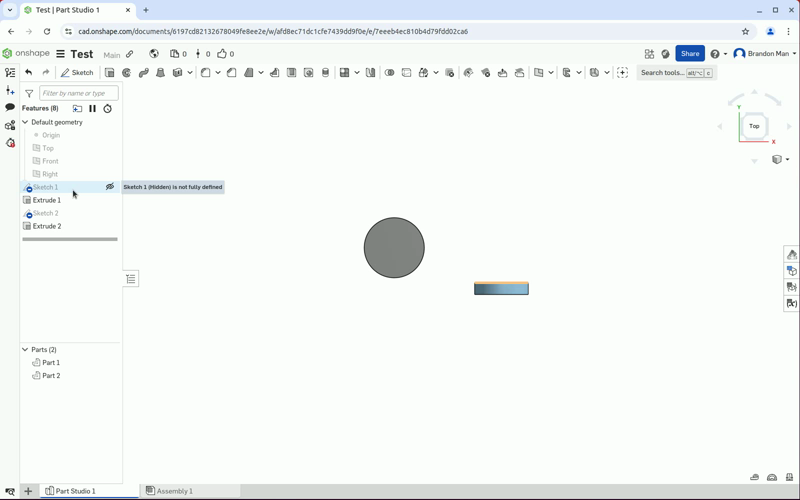
click(73, 189)
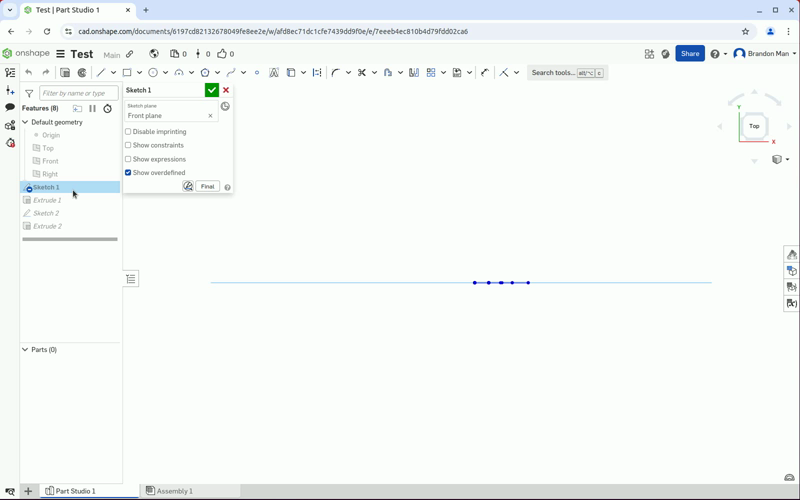
mouse_move(229, 92)
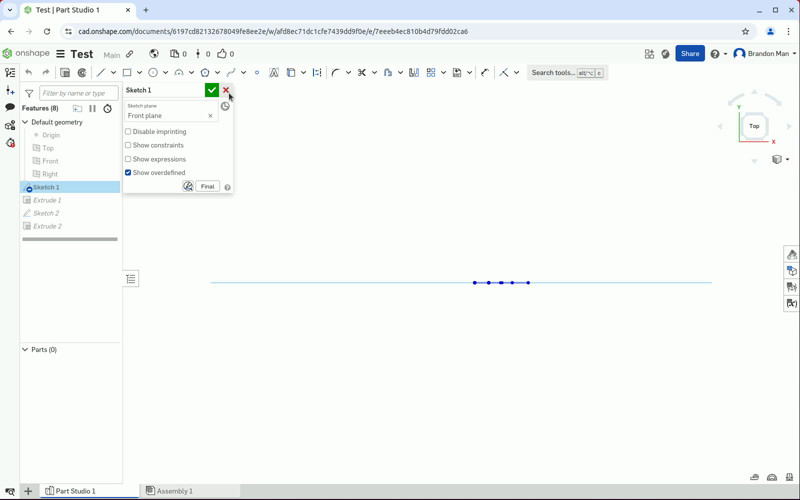
click(229, 92)
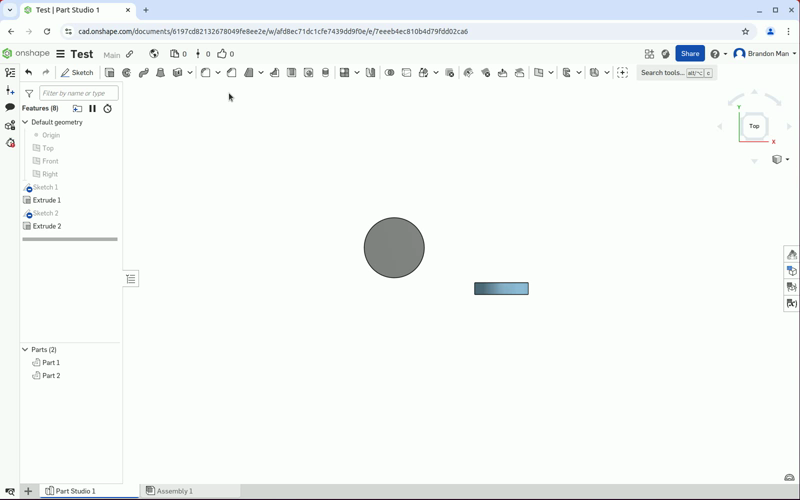
mouse_move(541, 75)
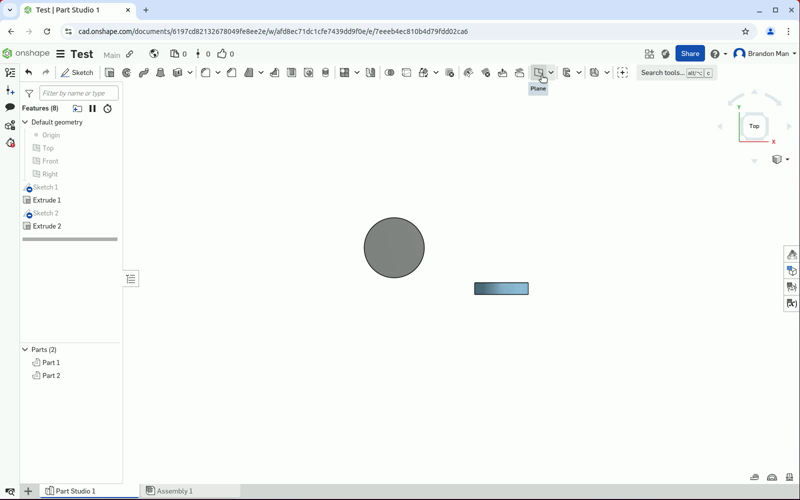
click(541, 75)
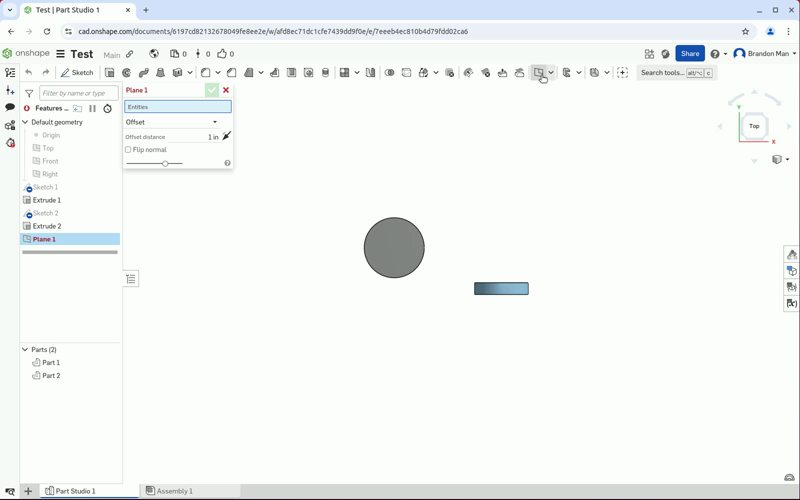
mouse_move(73, 150)
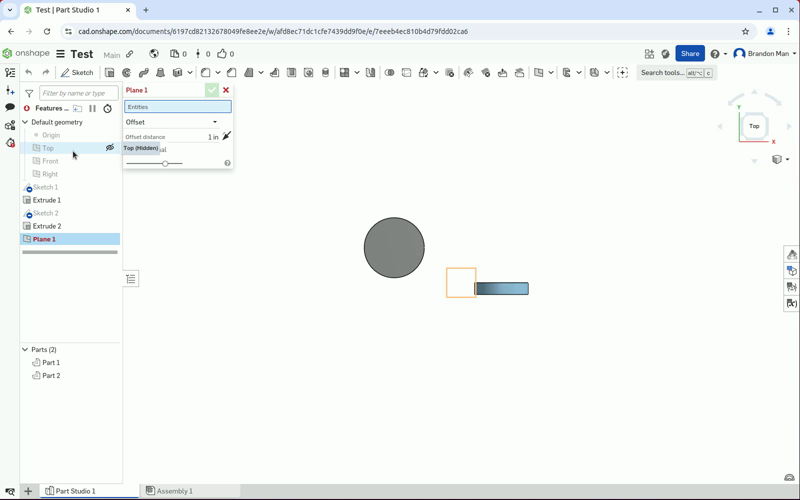
click(73, 150)
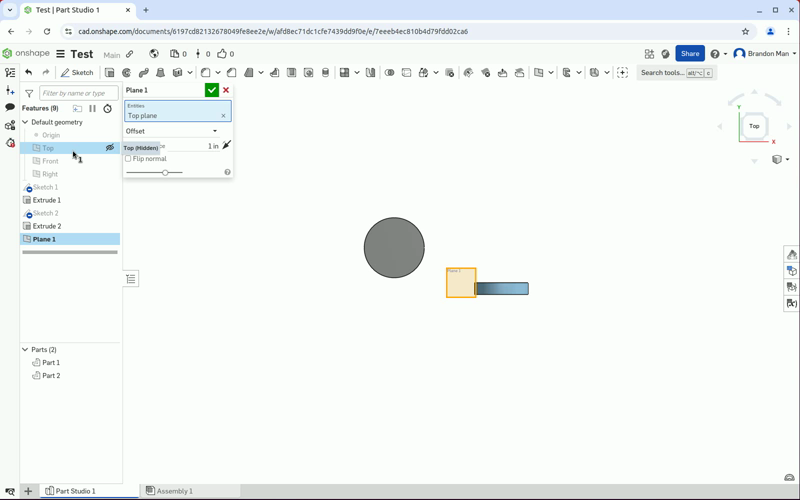
key(tab, 2)
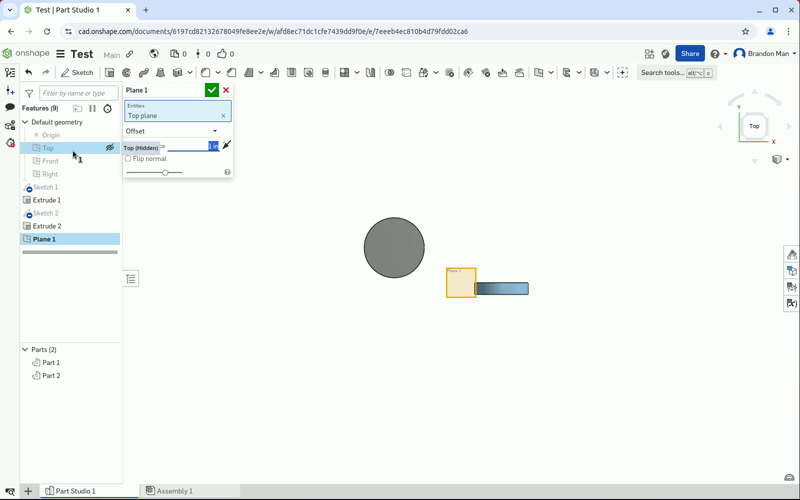
text(1.695)
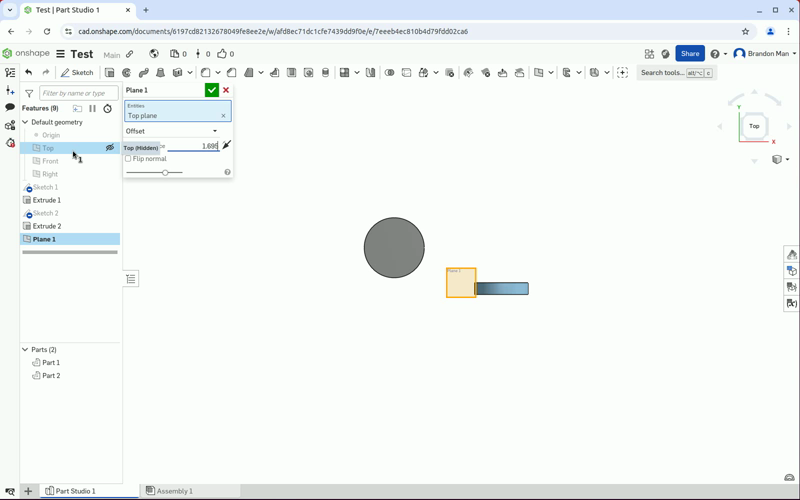
key(enter, 2)
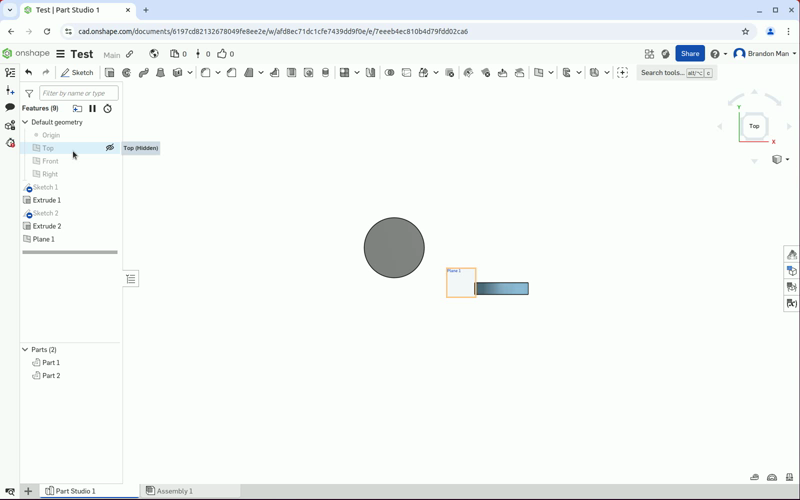
key(shift+s)
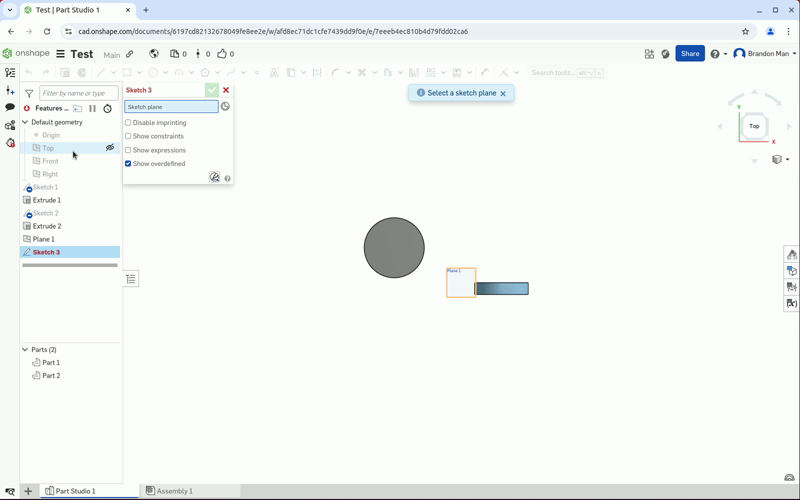
mouse_move(73, 241)
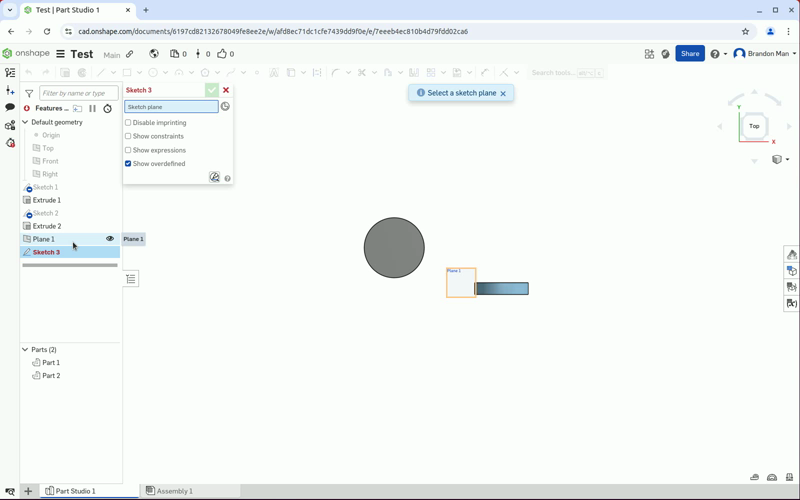
click(73, 241)
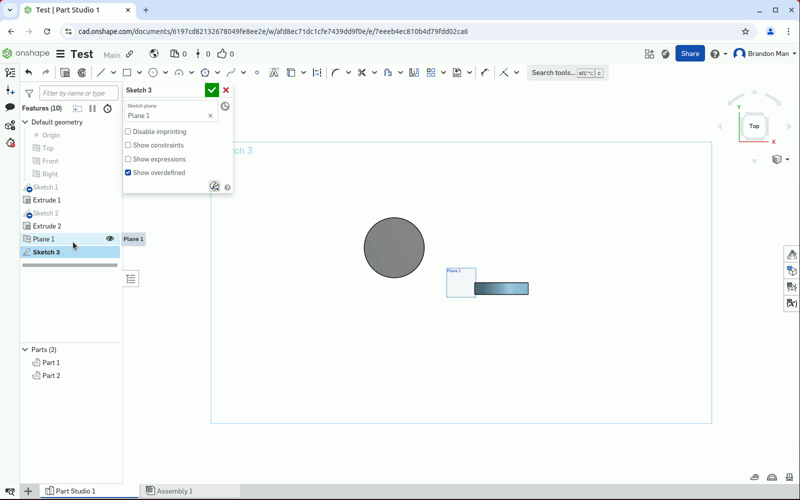
mouse_move(73, 352)
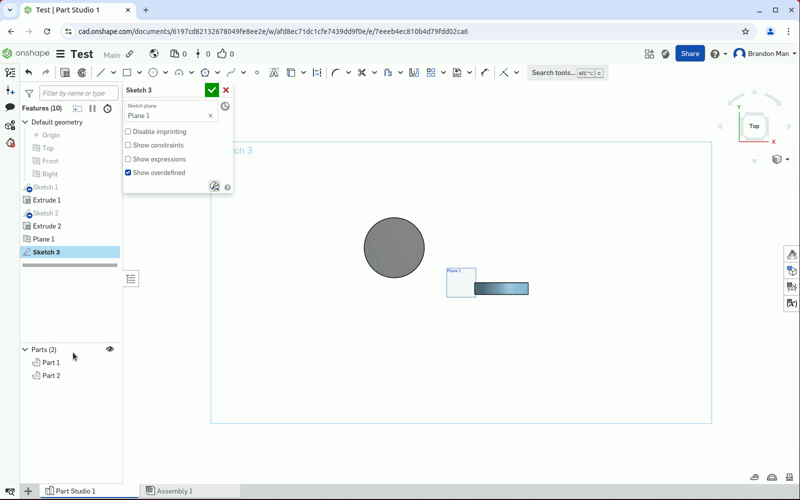
key(y)
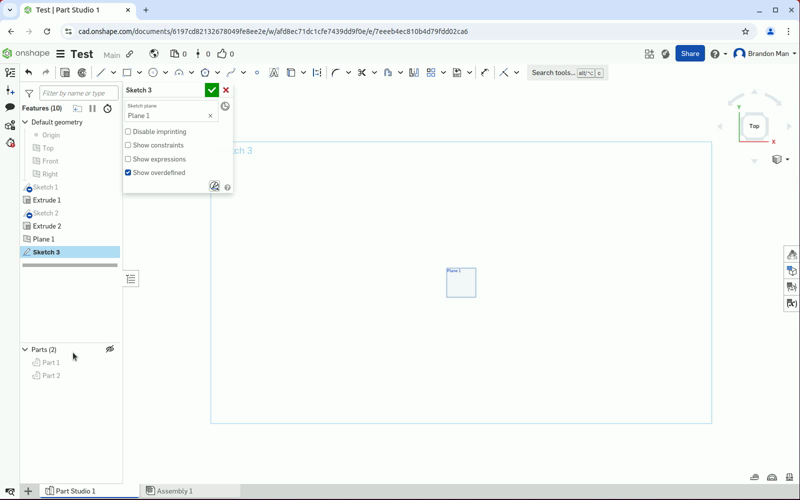
key(c)
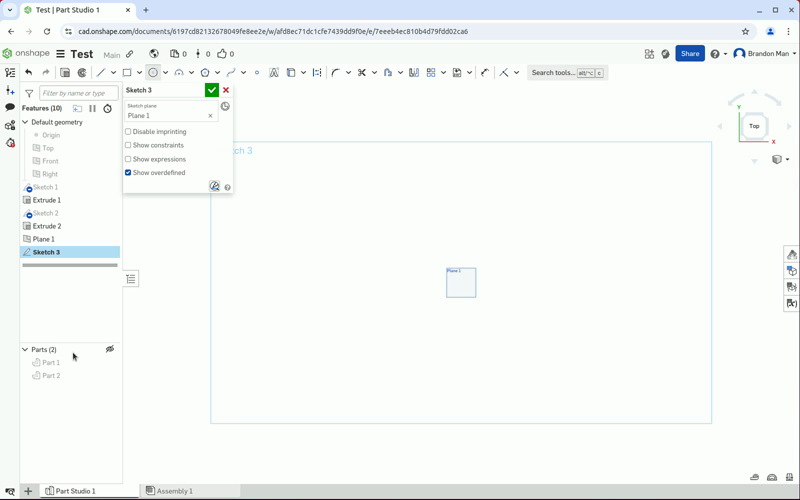
key_down(shift)
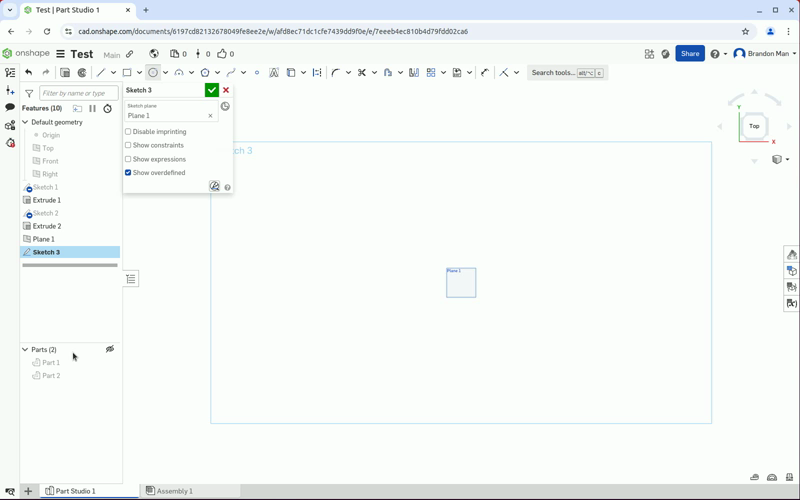
mouse_move(395, 247)
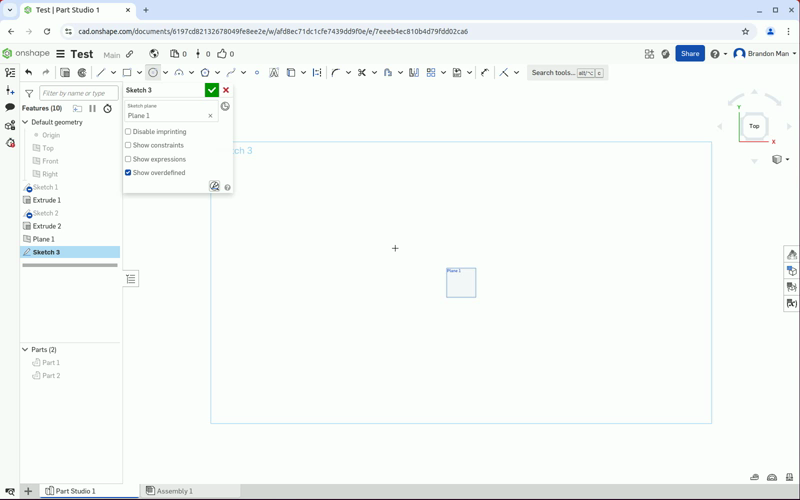
click(395, 247)
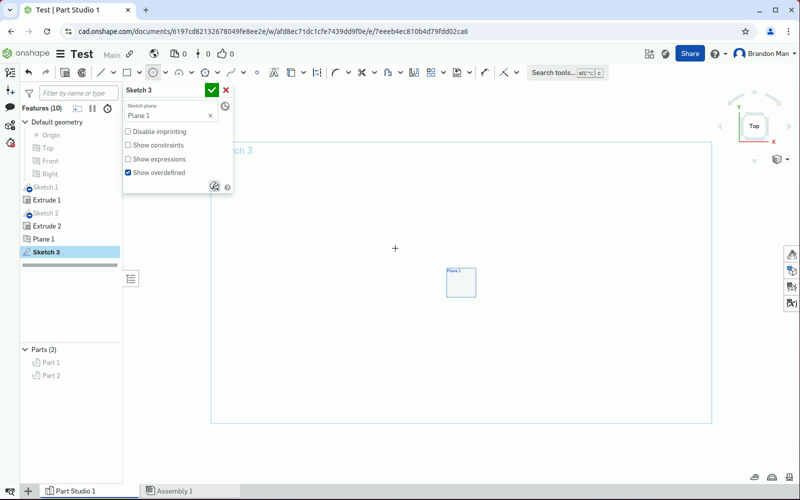
key_up(shift)
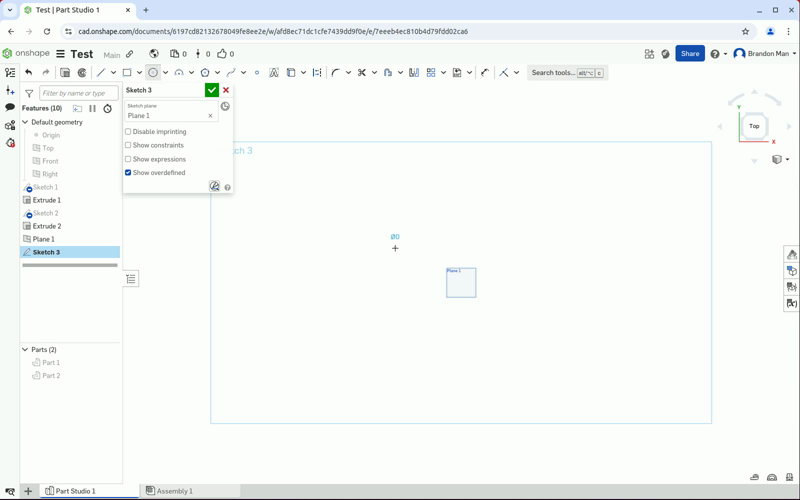
mouse_move(410, 247)
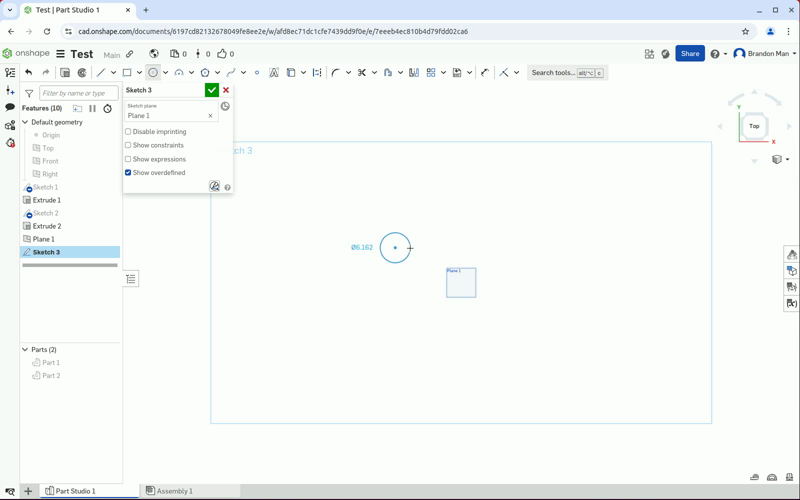
click(410, 247)
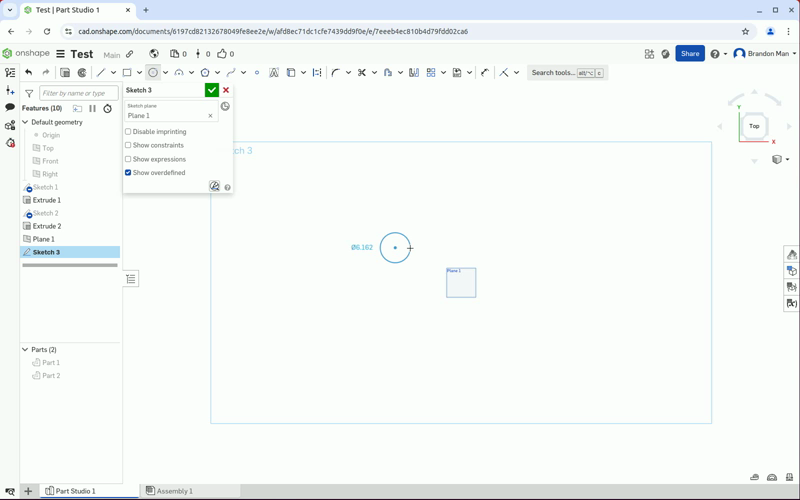
key(esc)
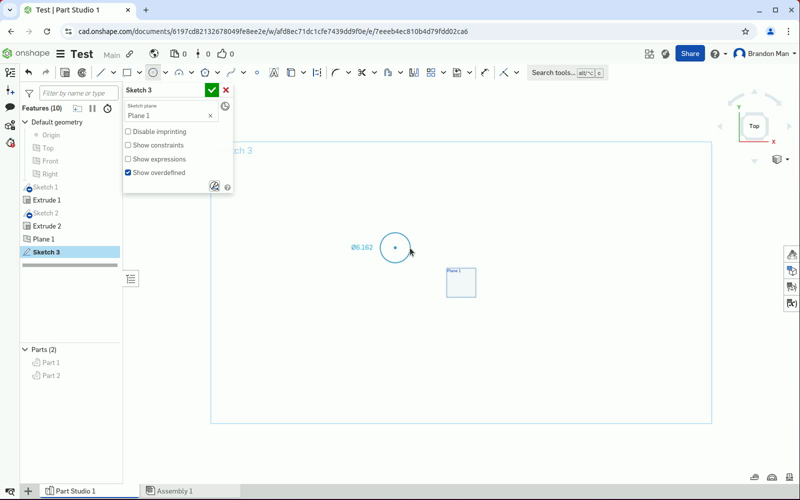
mouse_move(397, 252)
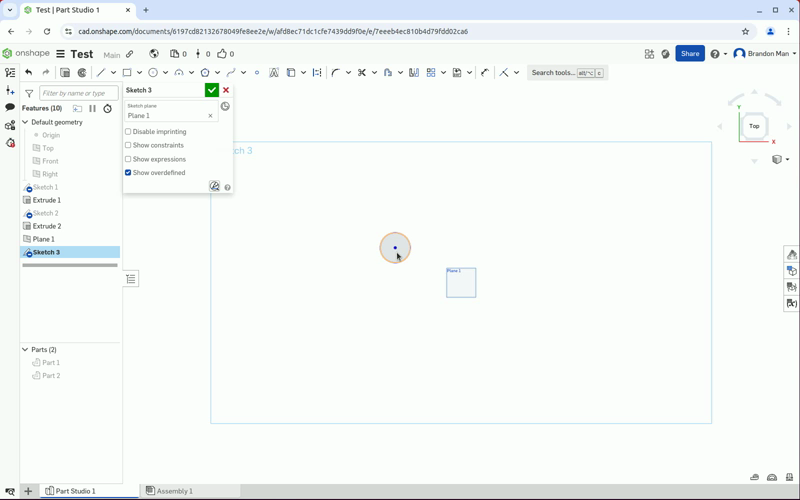
scroll(6)
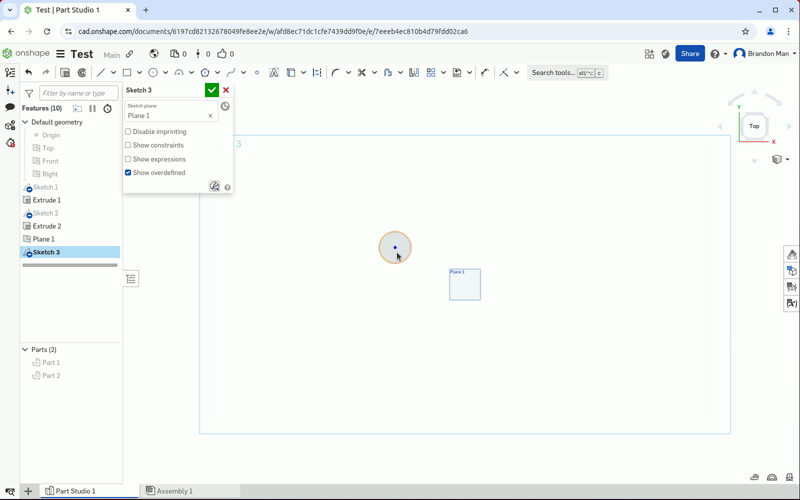
scroll(6)
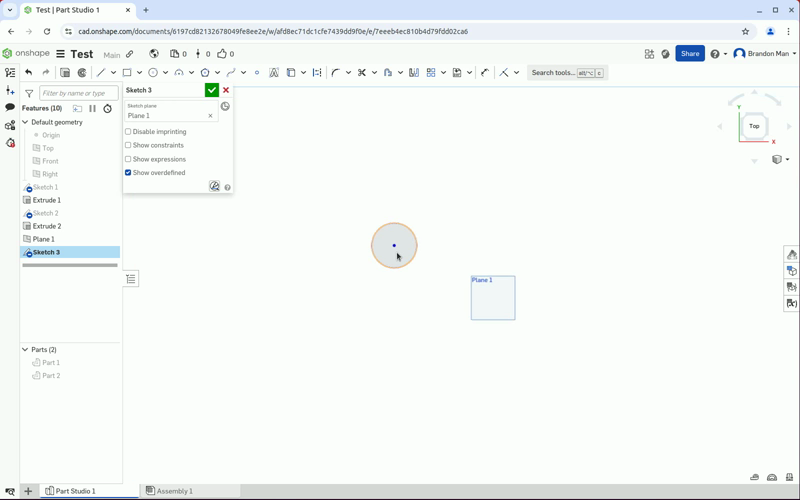
scroll(6)
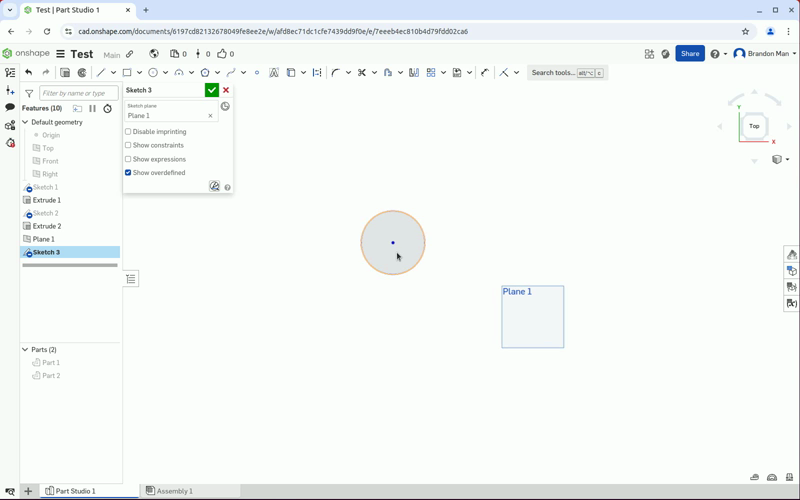
scroll(6)
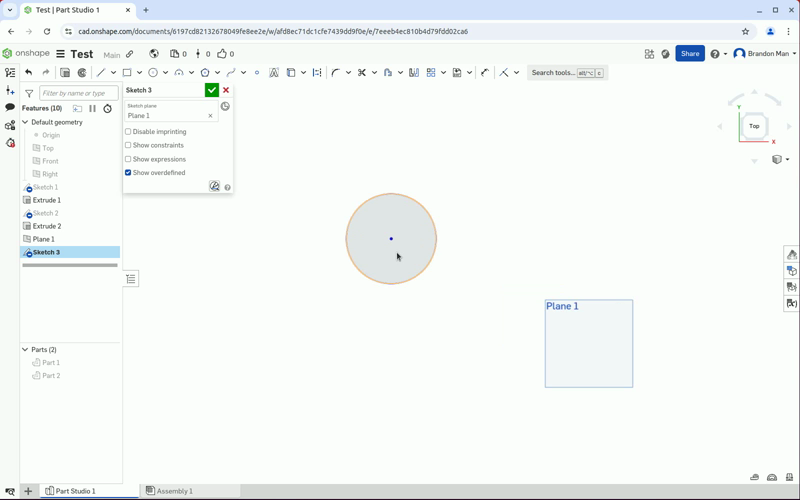
scroll(6)
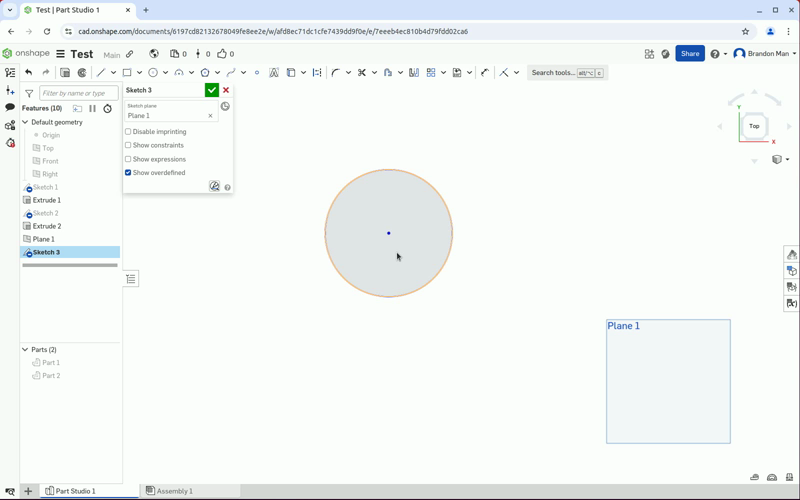
scroll(6)
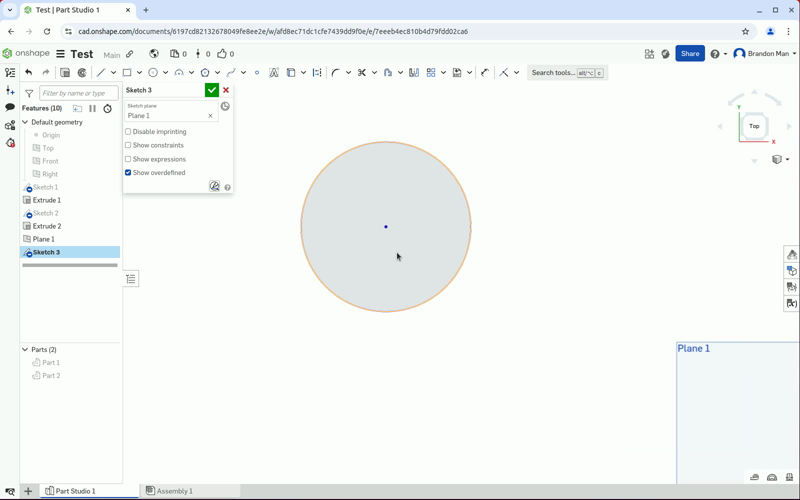
scroll(6)
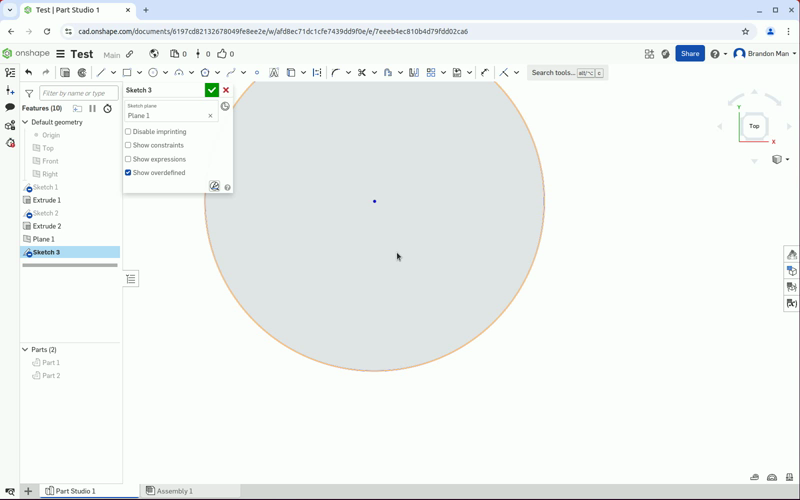
click(397, 252)
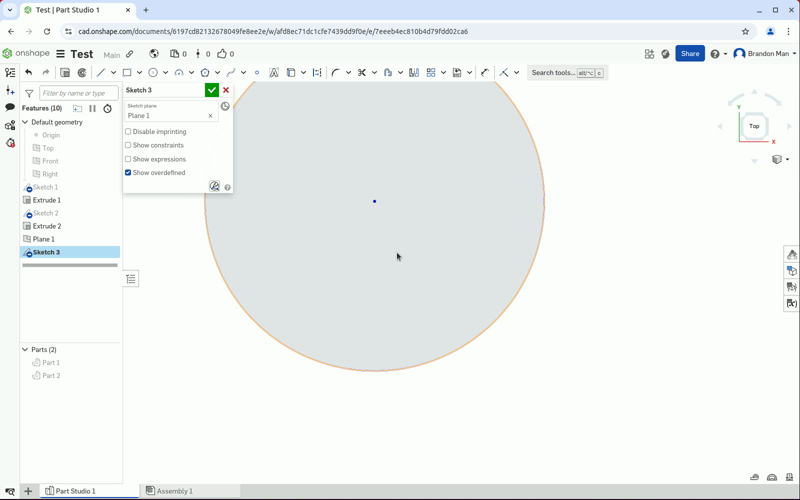
scroll(-6)
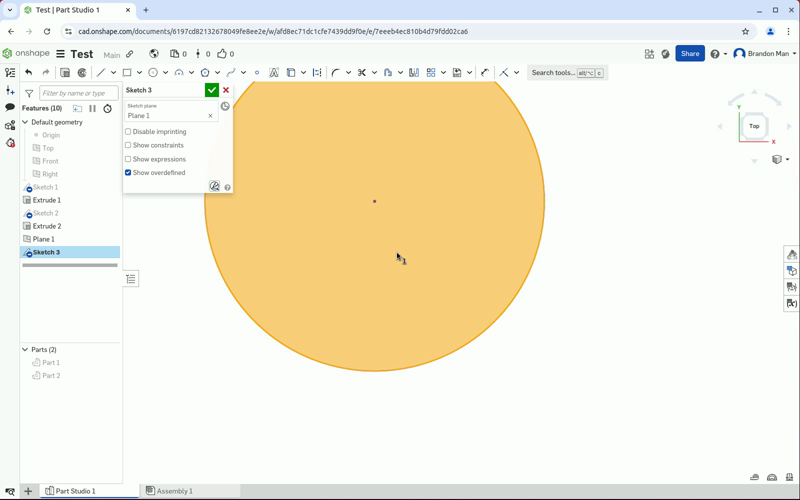
scroll(-6)
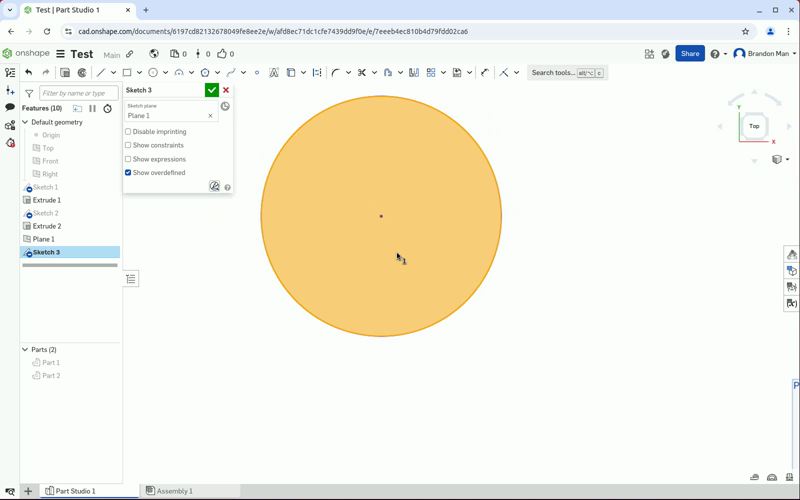
scroll(-6)
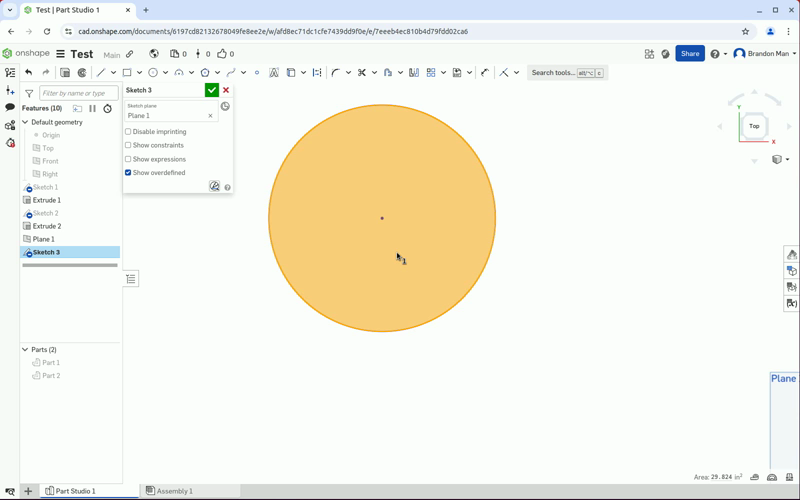
scroll(-6)
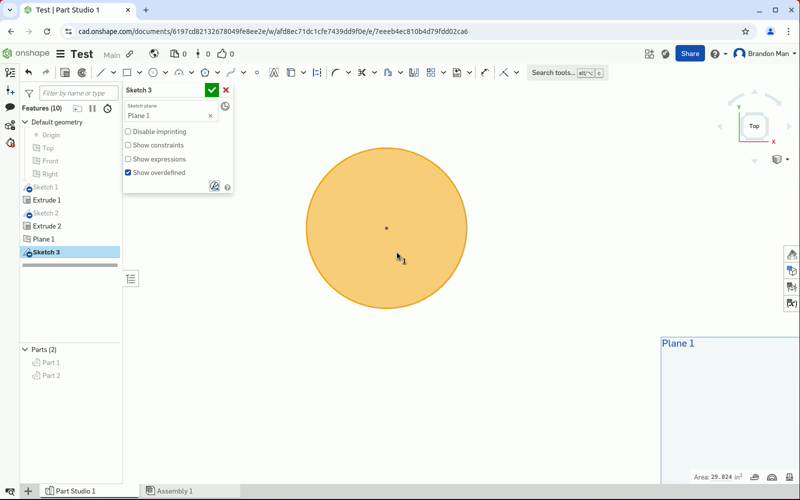
scroll(-6)
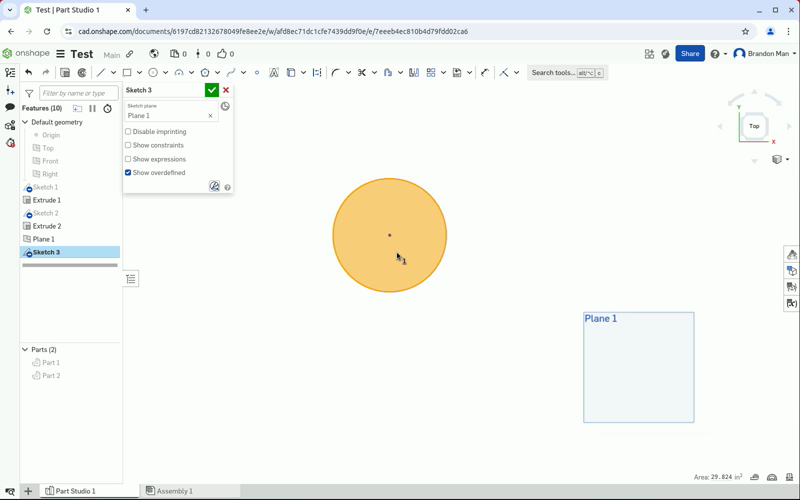
scroll(-6)
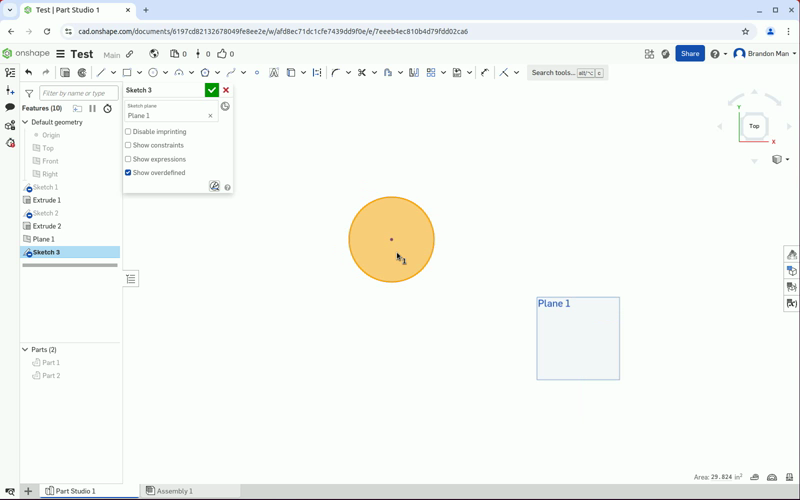
scroll(-6)
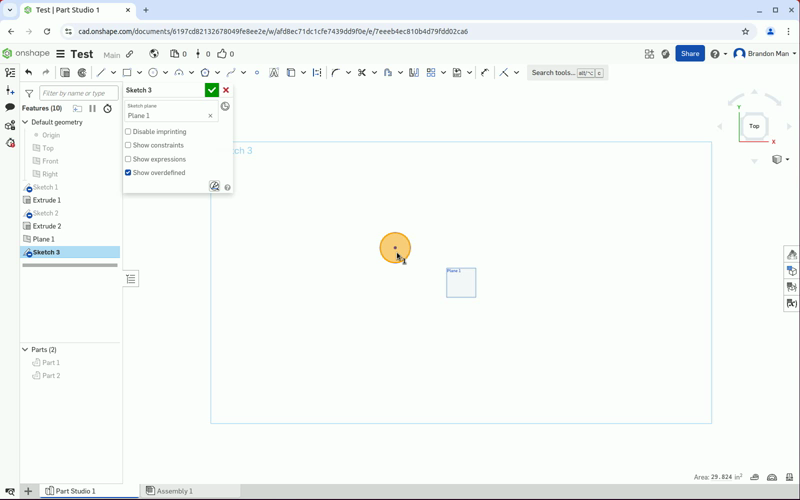
mouse_move(73, 352)
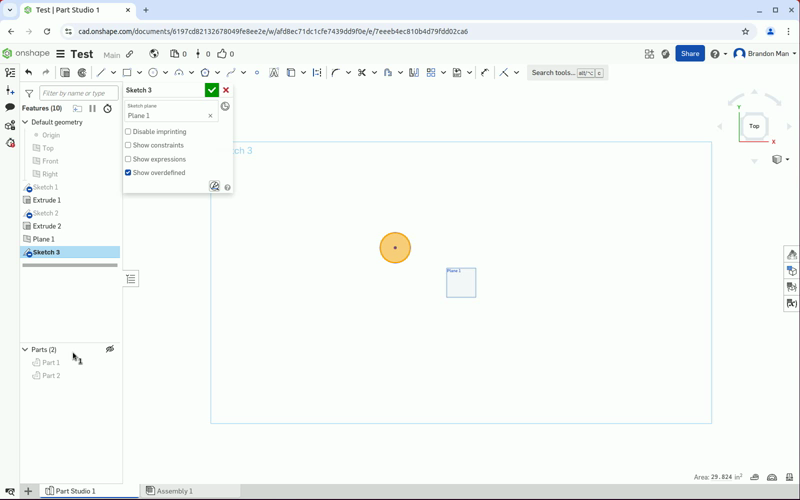
key(shift+y)
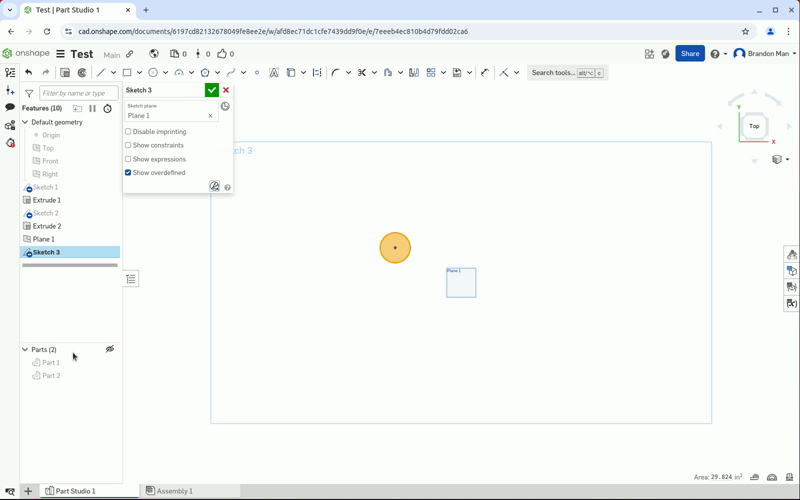
key(shift+e)
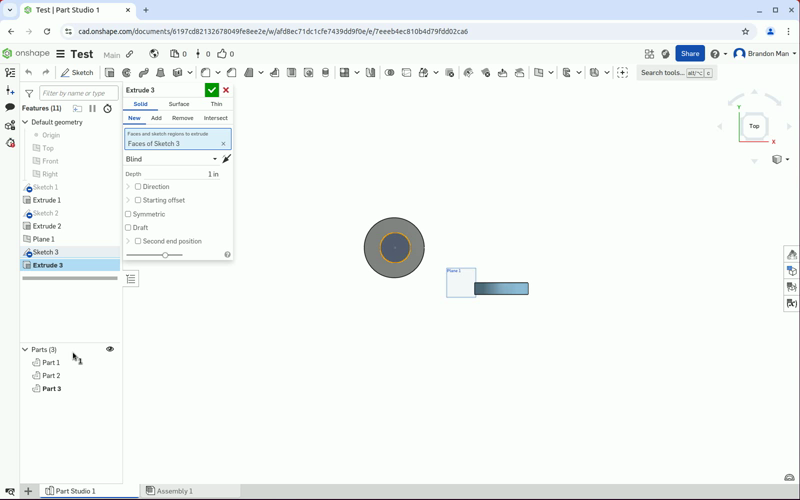
mouse_move(143, 106)
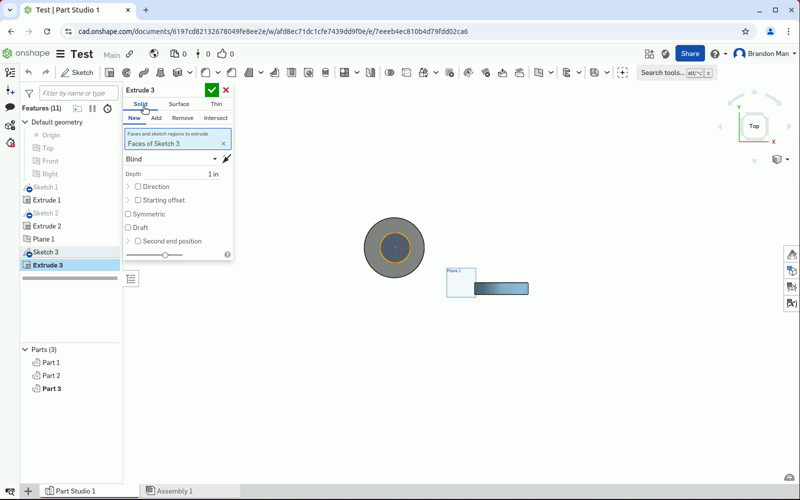
click(143, 106)
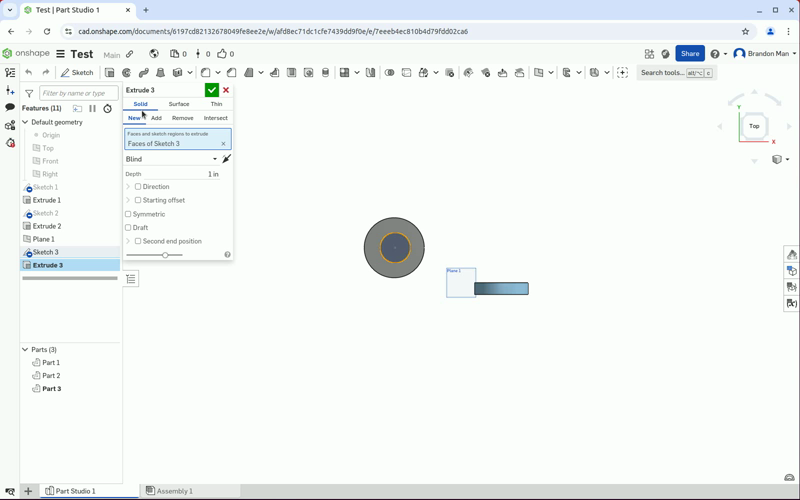
mouse_move(137, 120)
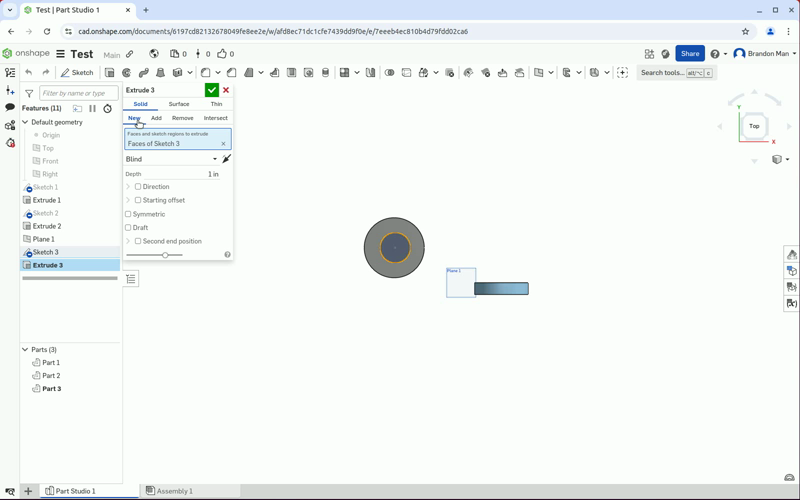
click(137, 120)
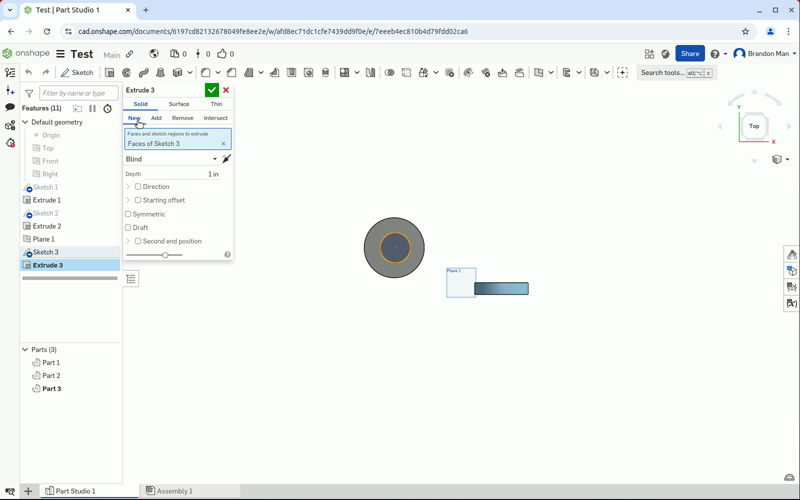
key(tab, 4)
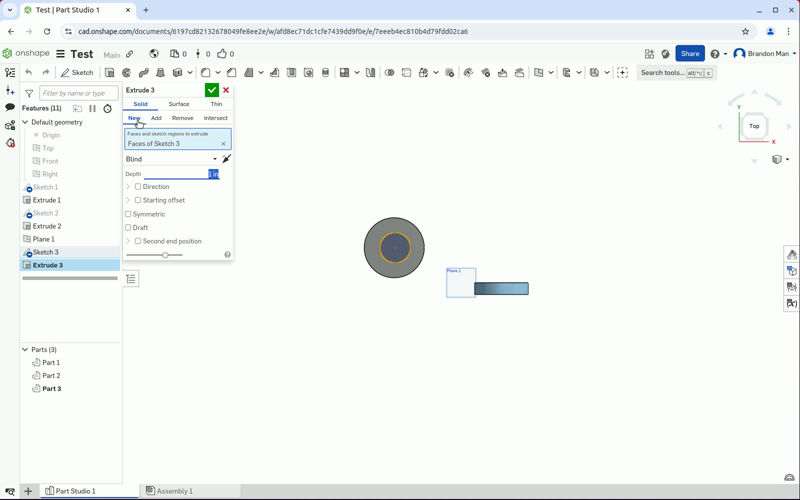
text(8.184)
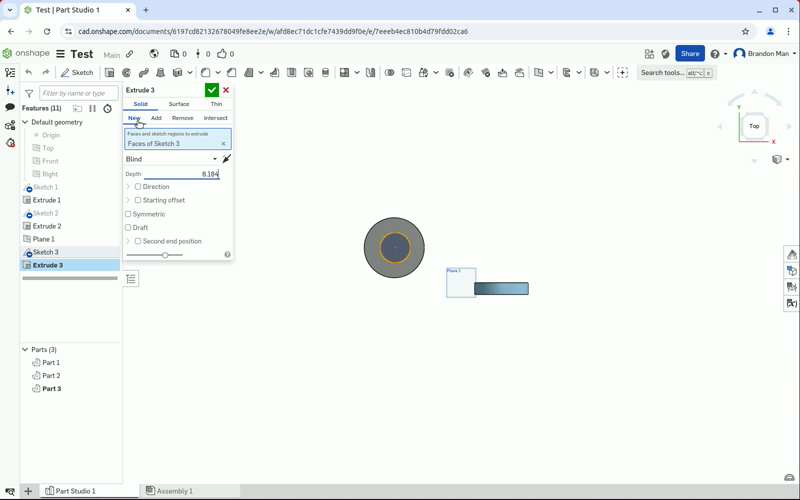
key(enter)
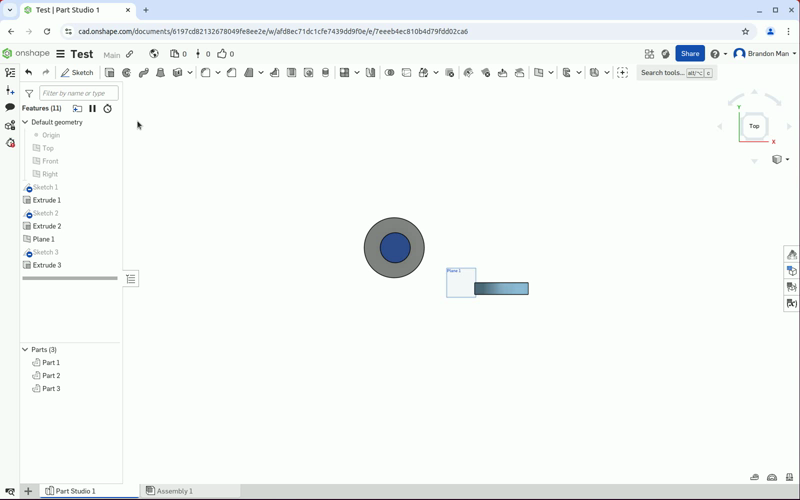
key(shift+h)
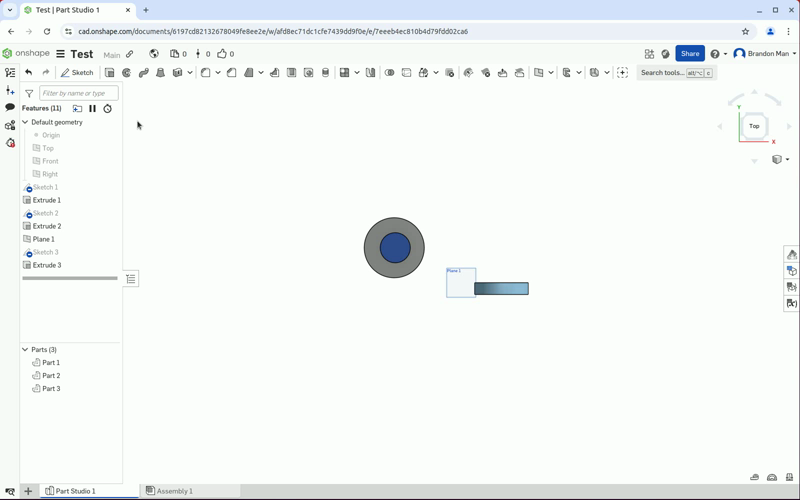
key(shift+h)
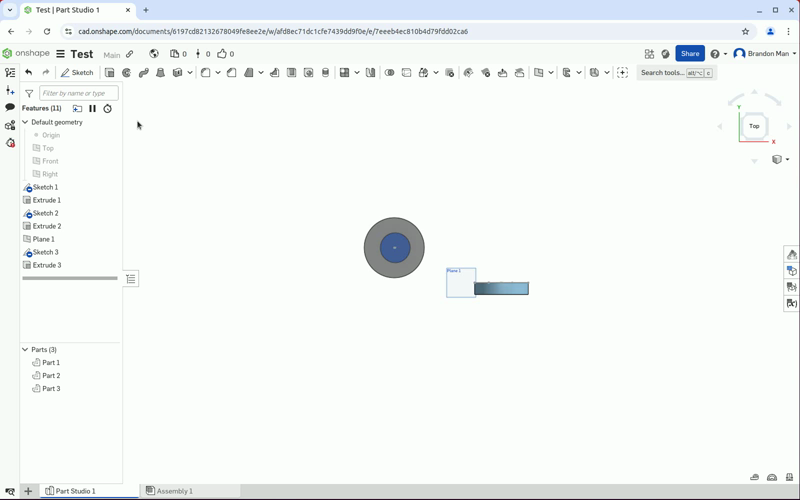
key(shift+7)
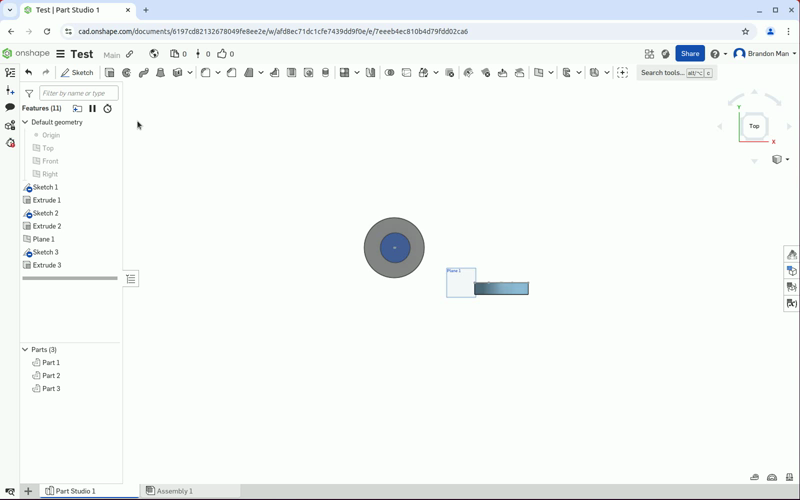
key(up, 3)
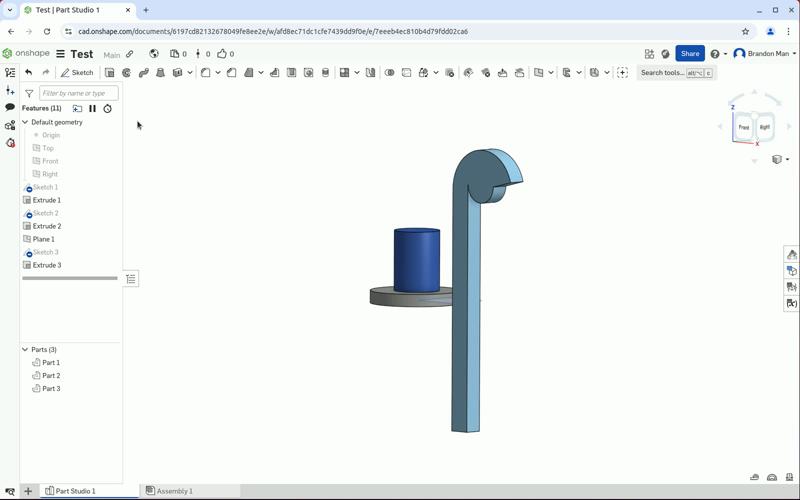
key(left, 3)
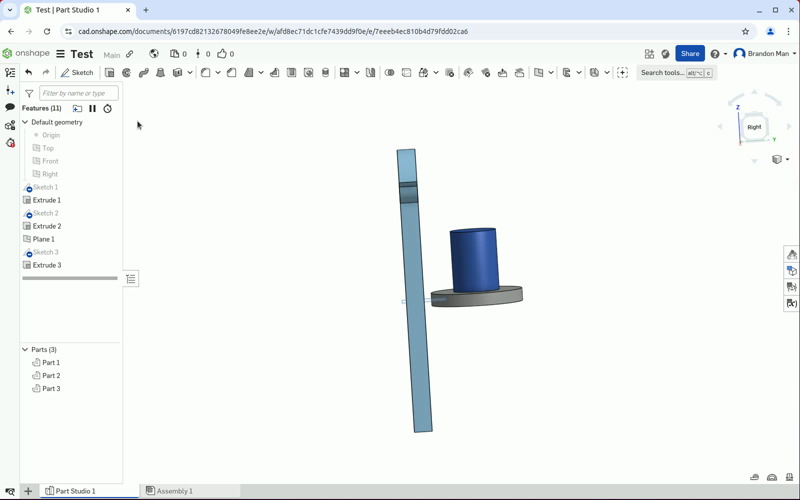
key(right, 3)
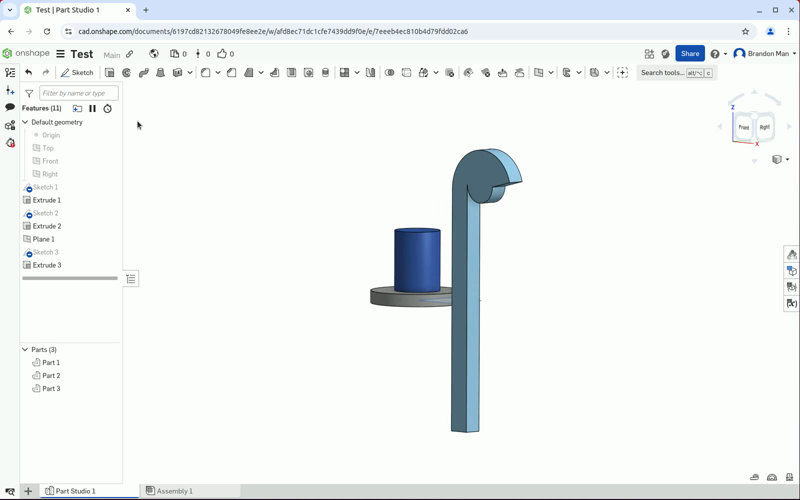
key(down, 3)
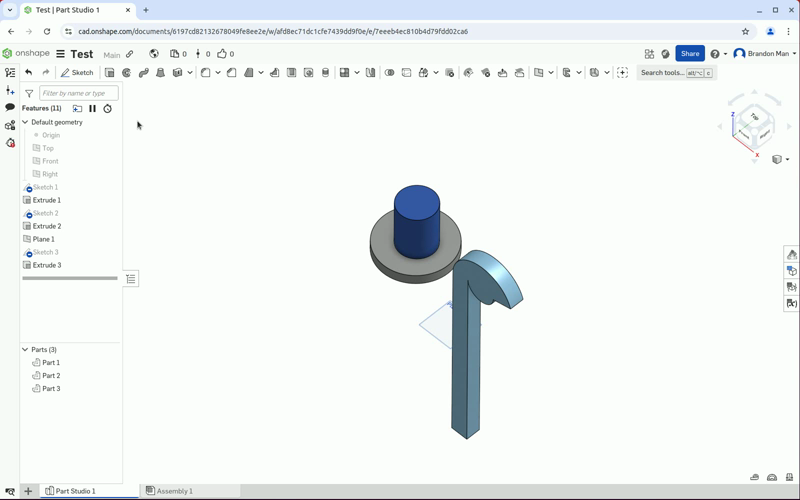
mouse_move(73, 189)
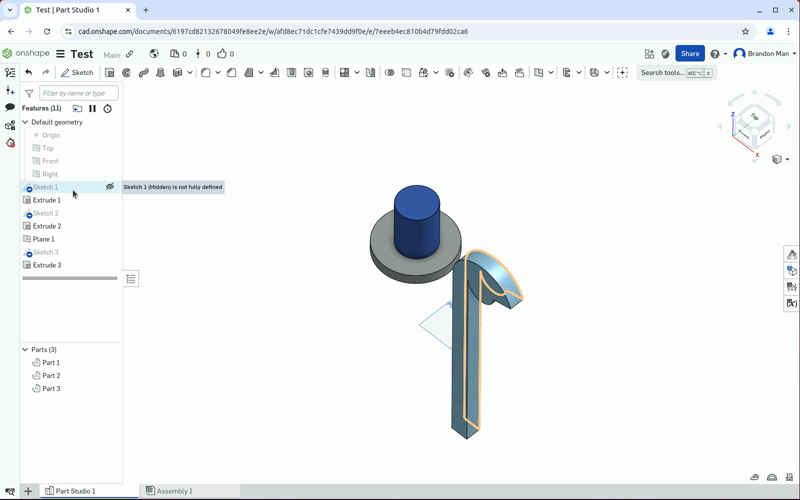
click(73, 189)